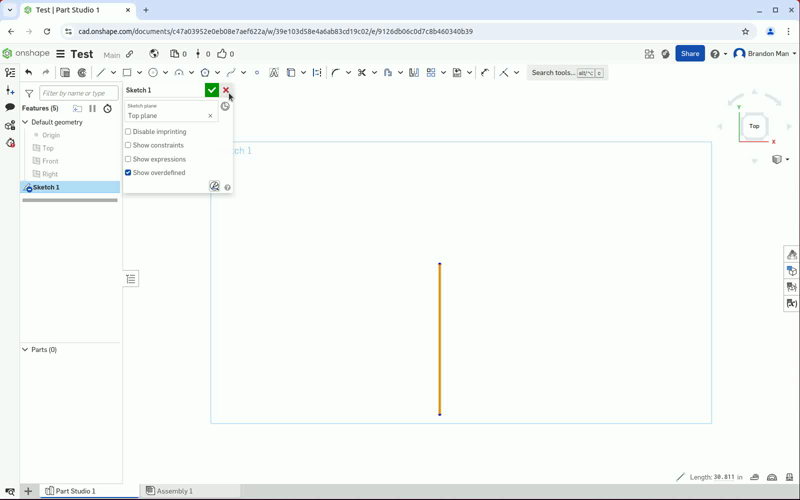
key(shift+h)
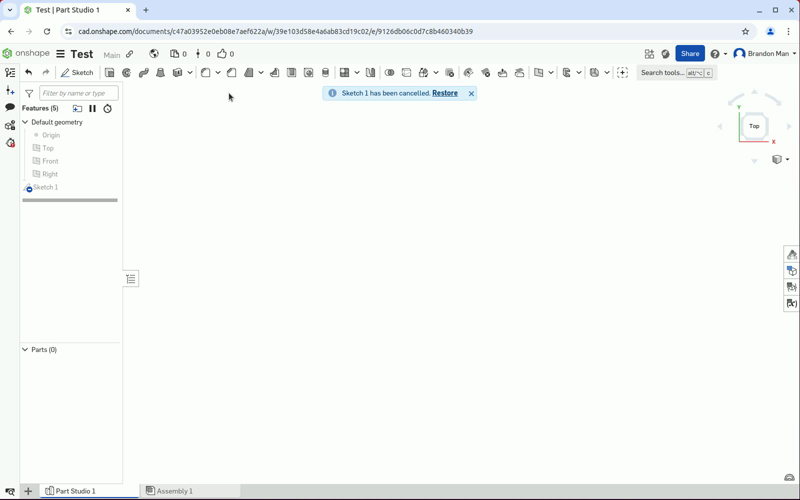
mouse_move(73, 352)
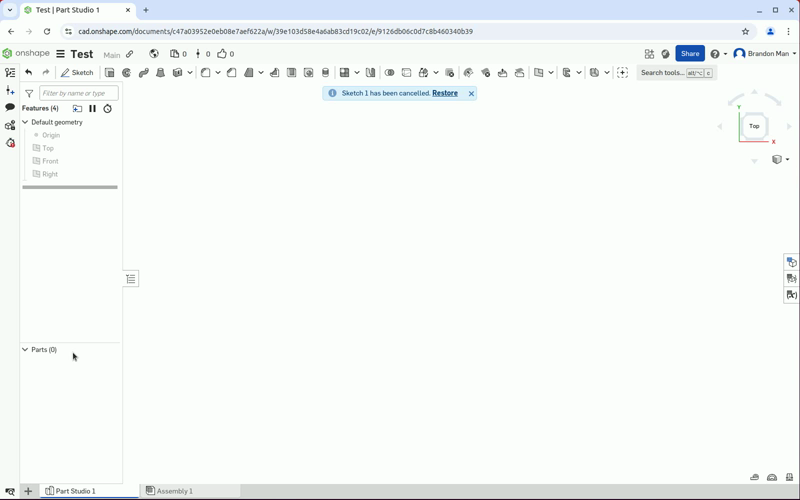
key(y)
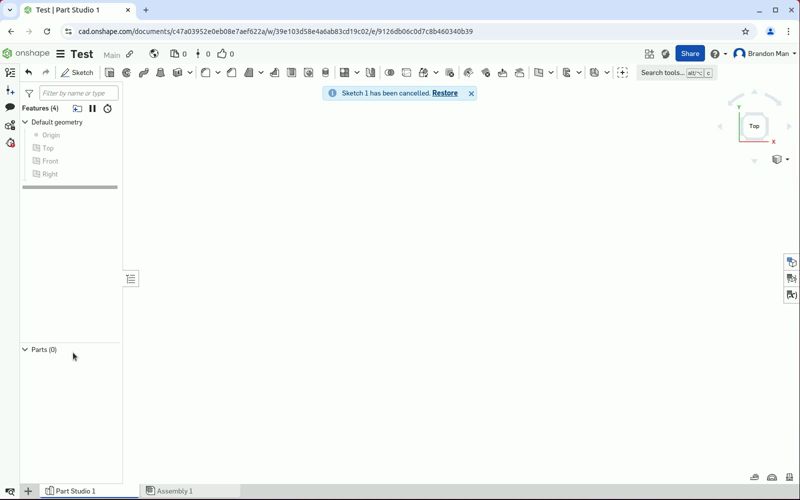
key(shift+p)
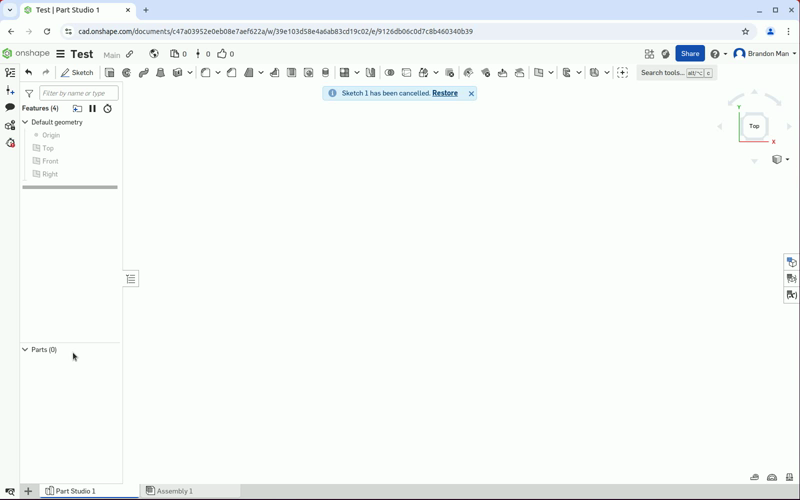
key(space)
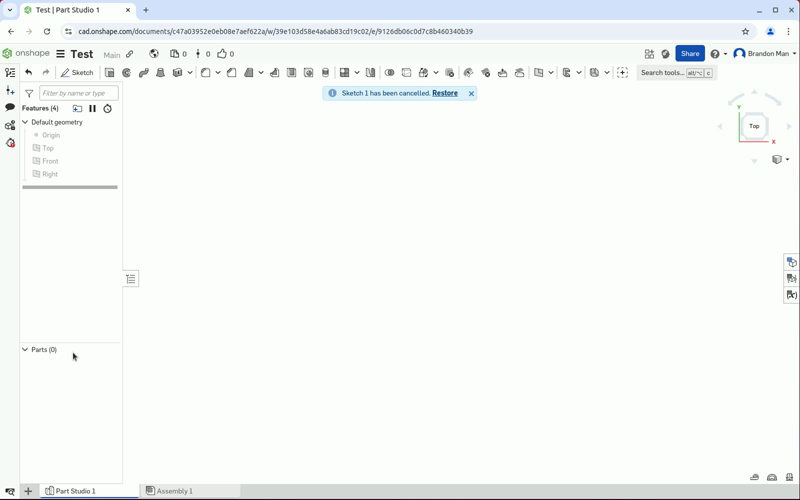
key_down(shift)
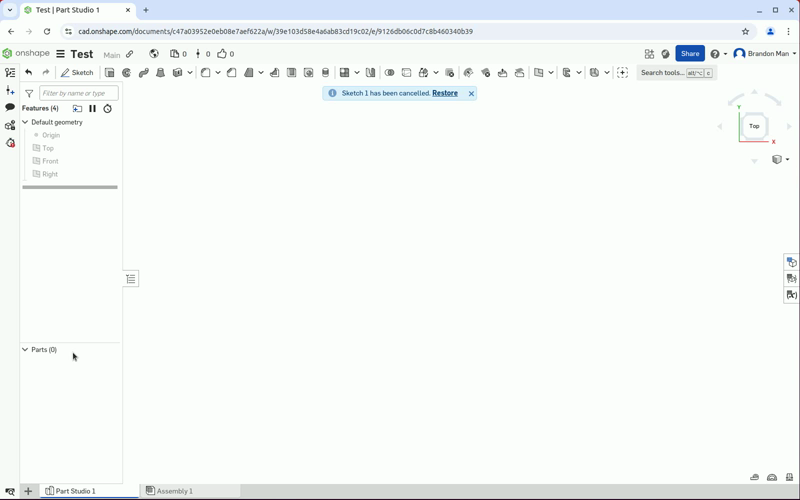
key(up)
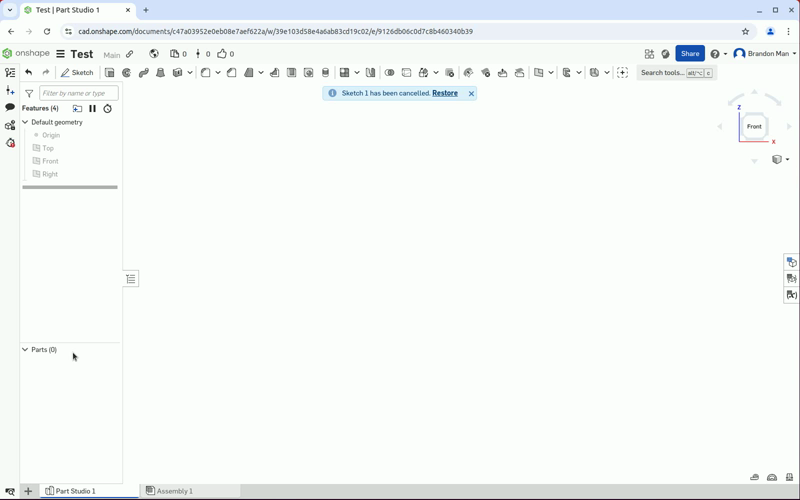
key_up(shift)
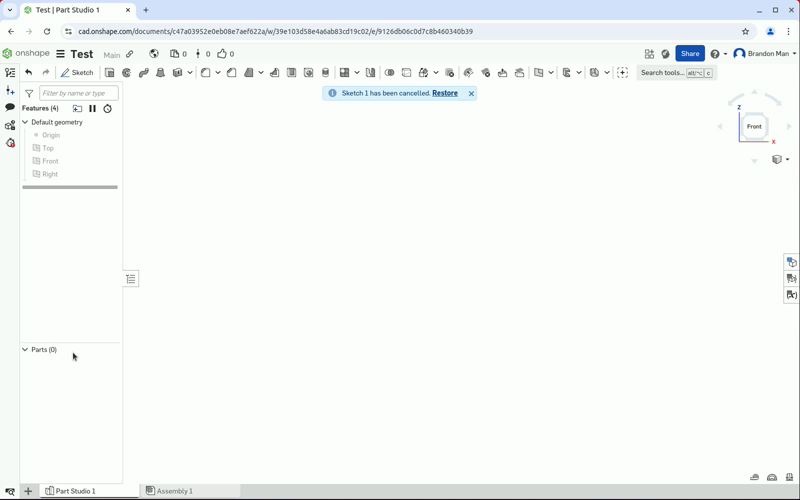
mouse_move(73, 352)
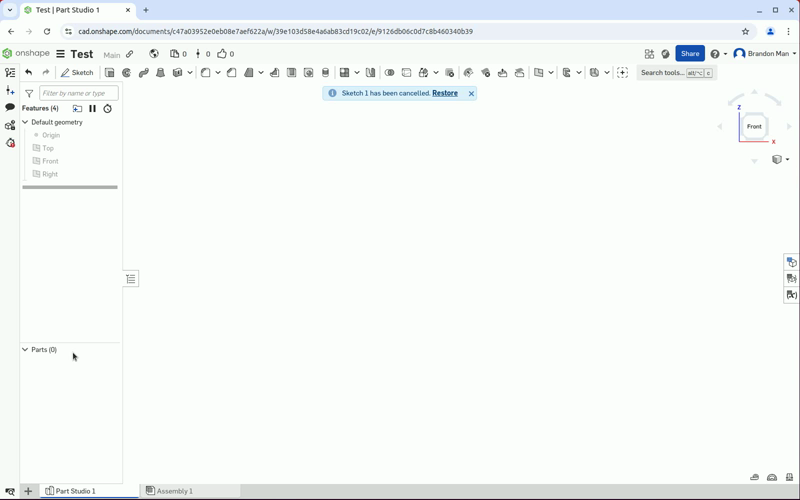
key(shift+y)
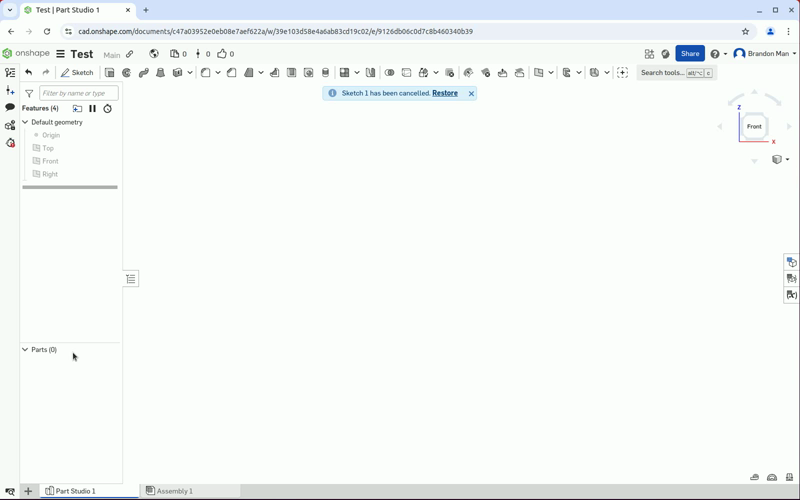
key(shift+s)
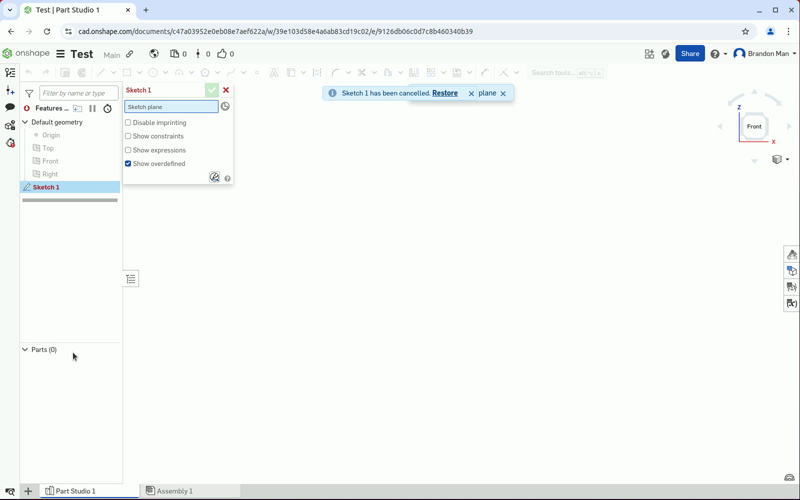
mouse_move(73, 163)
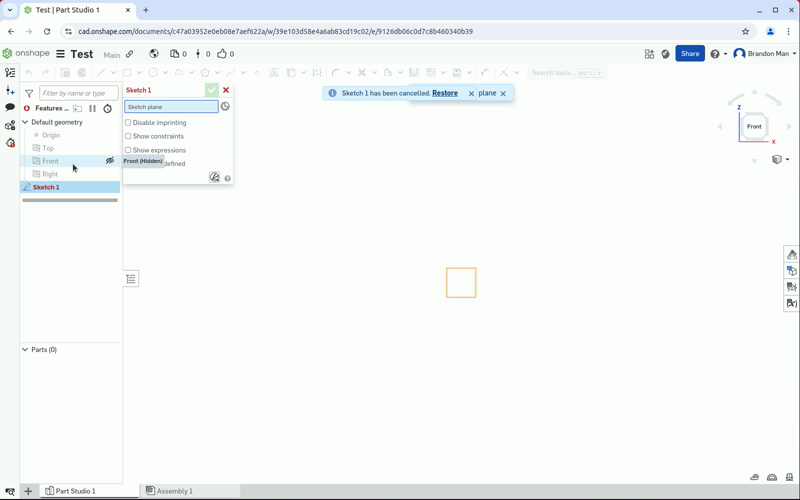
click(73, 163)
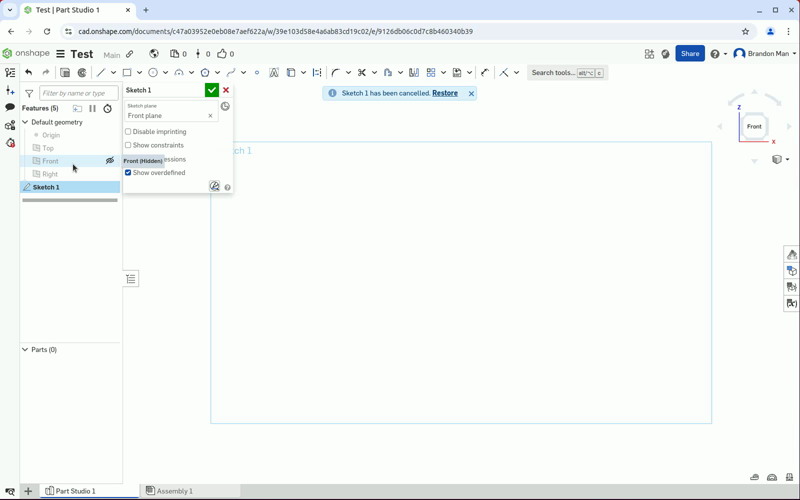
mouse_move(73, 352)
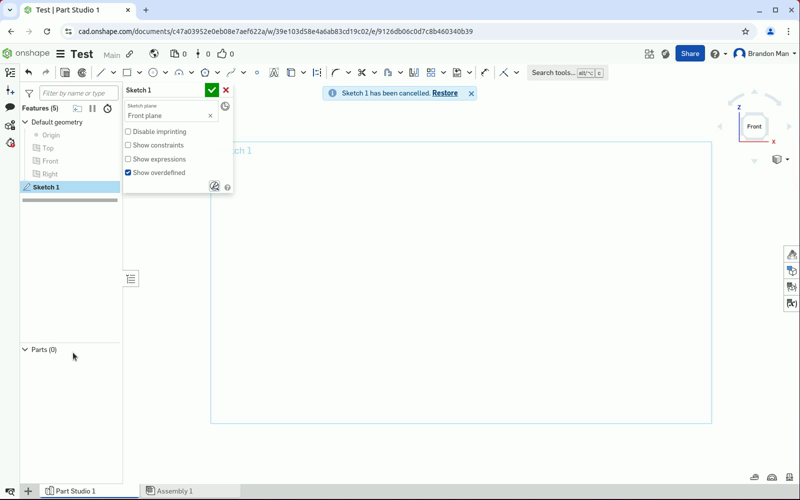
key(y)
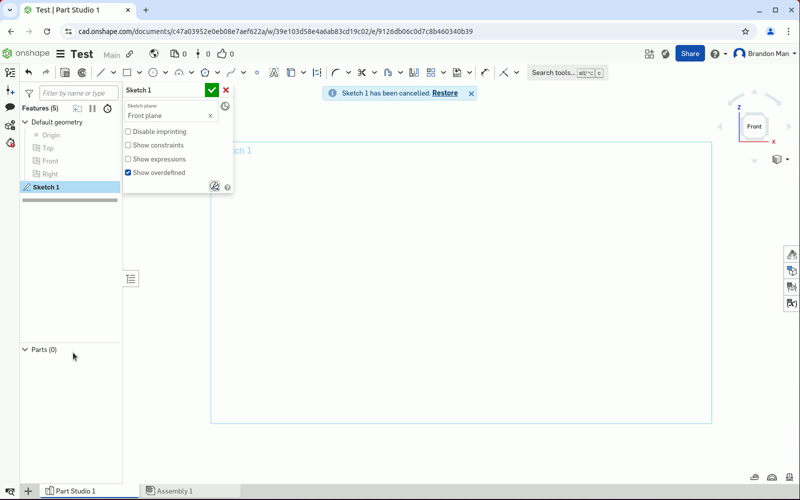
key(l)
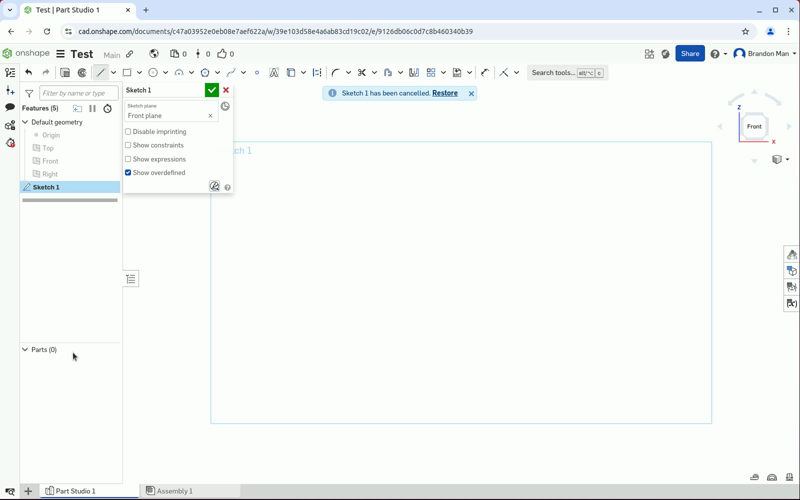
key_down(shift)
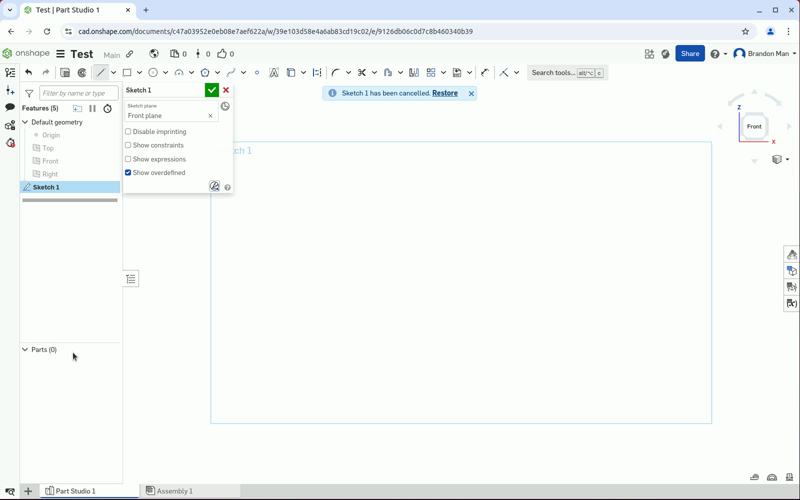
mouse_move(380, 290)
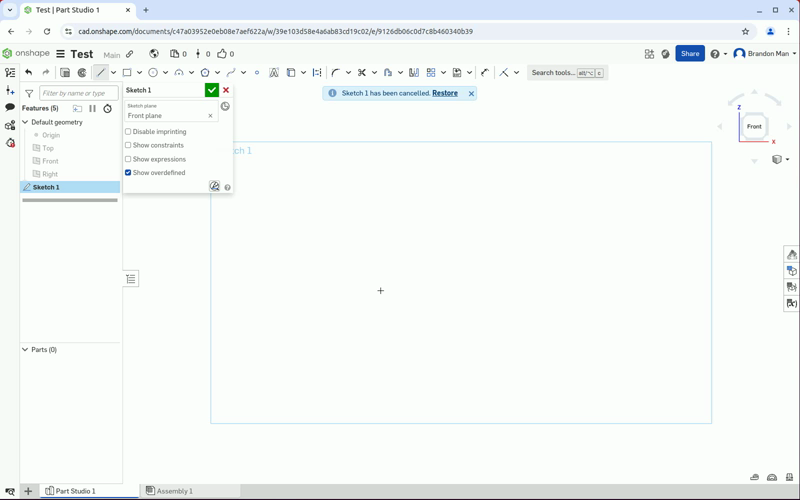
click(380, 290)
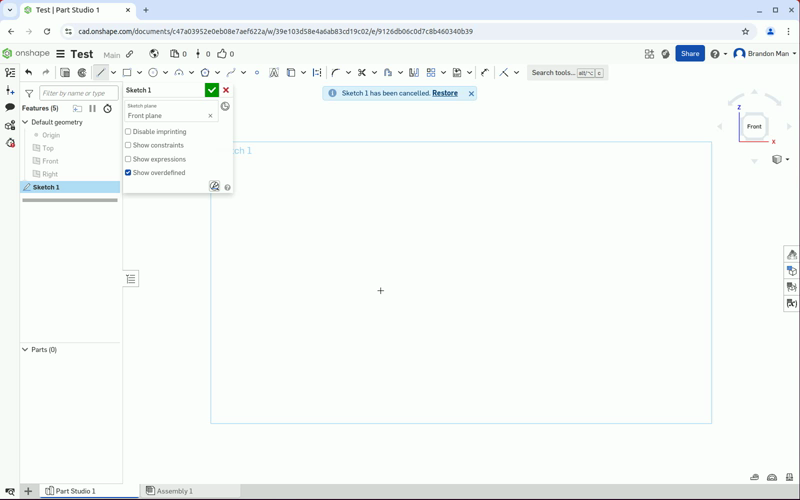
key_up(shift)
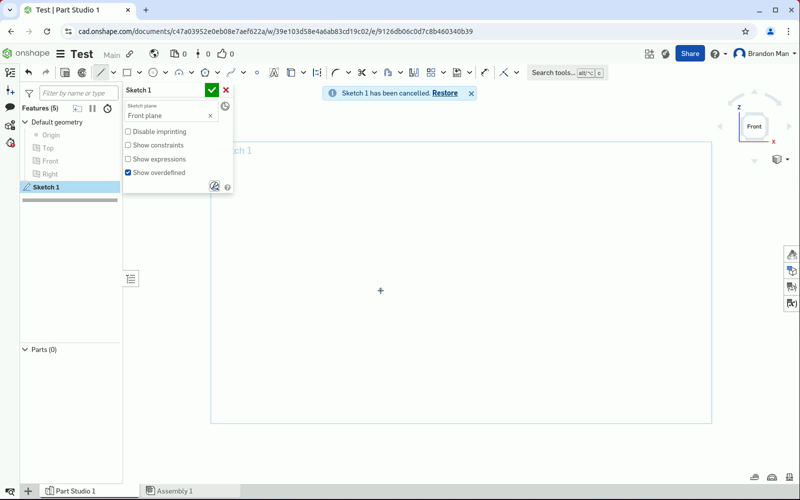
key_down(shift)
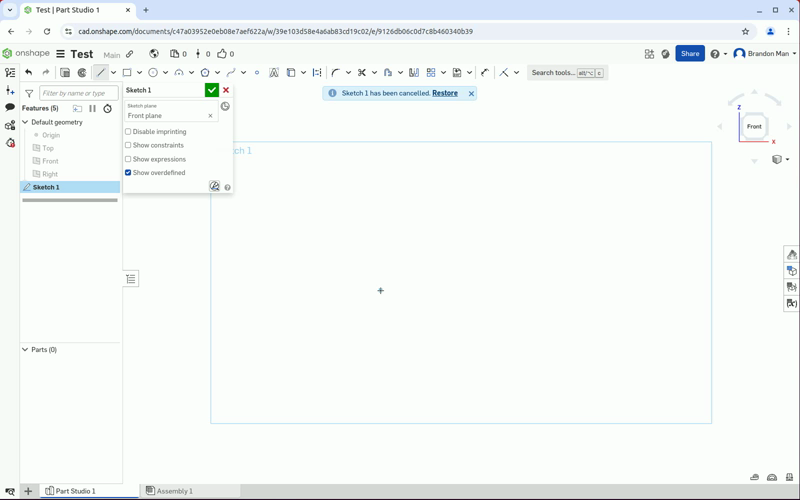
mouse_move(410, 290)
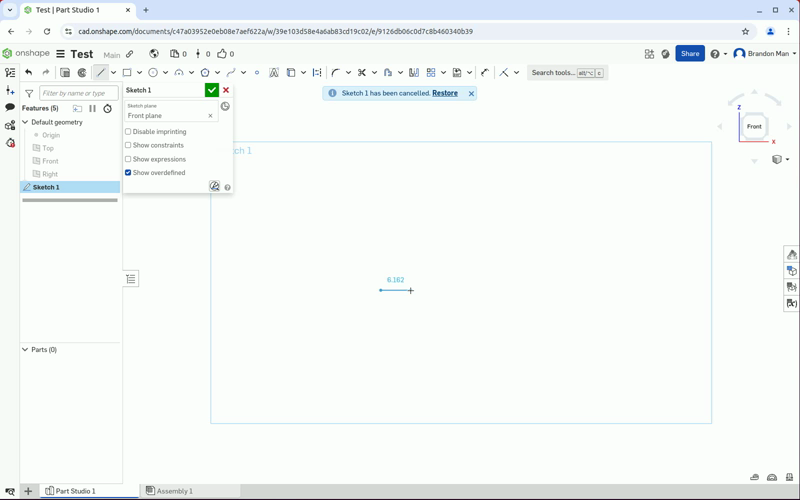
mouse_move(407, 290)
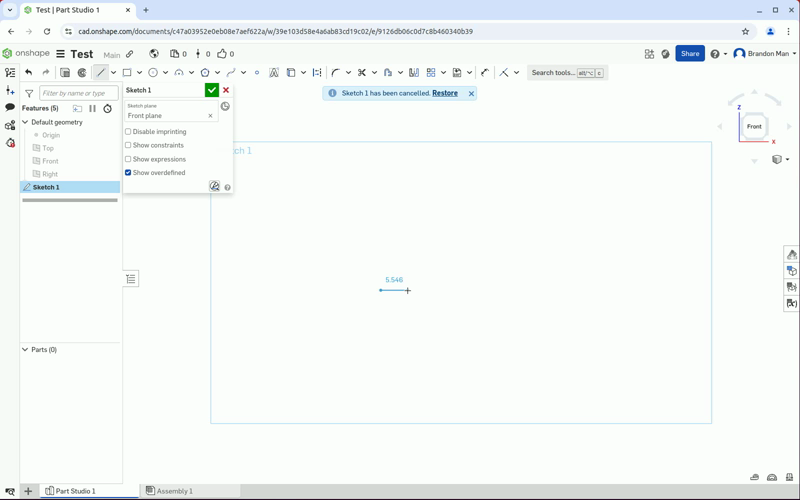
click(407, 290)
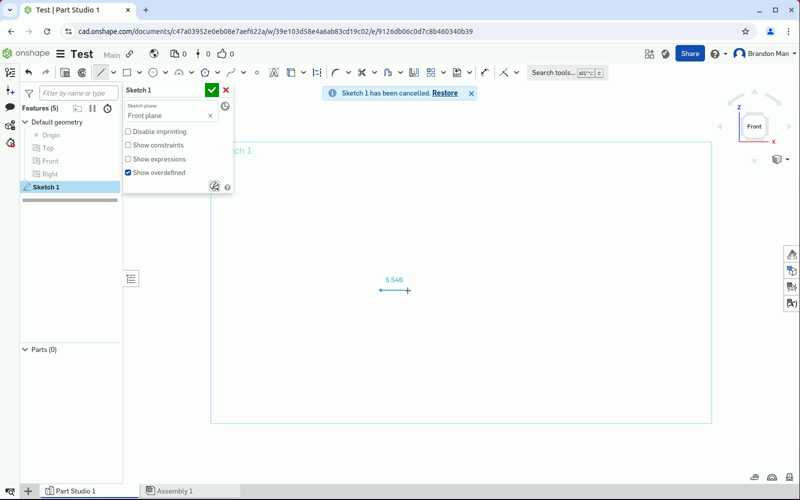
key_up(shift)
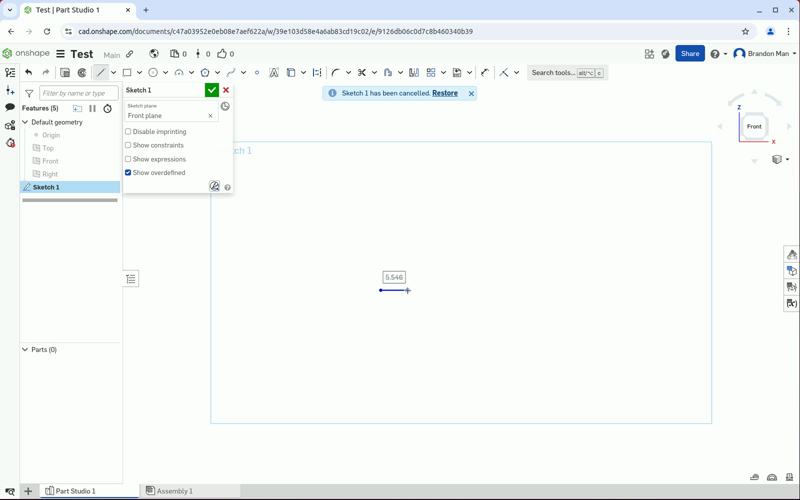
key_down(shift)
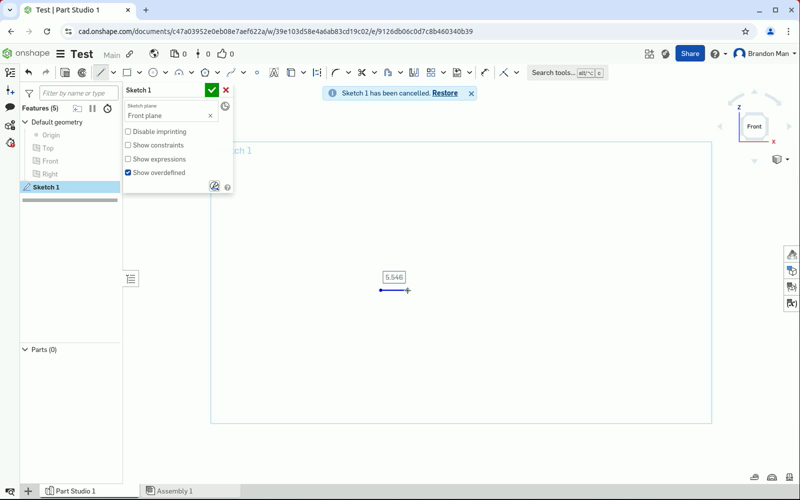
mouse_move(437, 290)
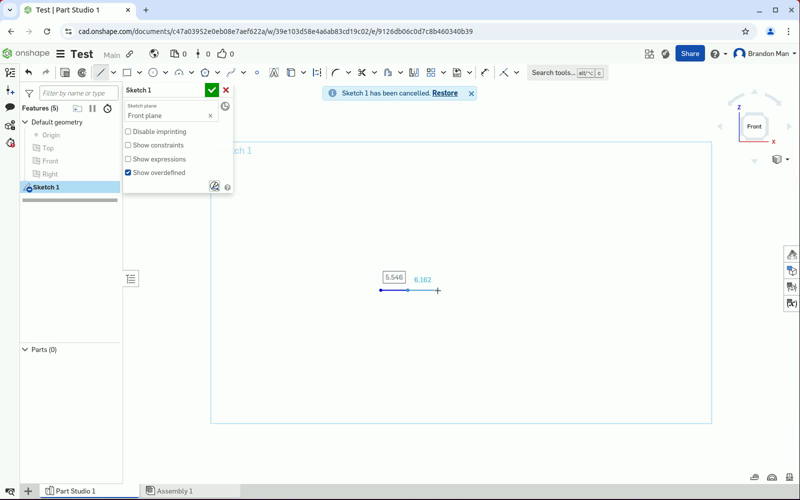
mouse_move(407, 242)
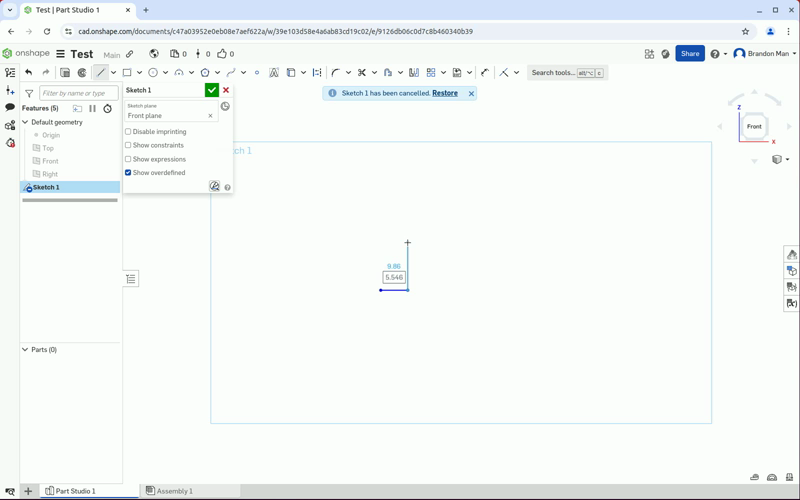
click(407, 242)
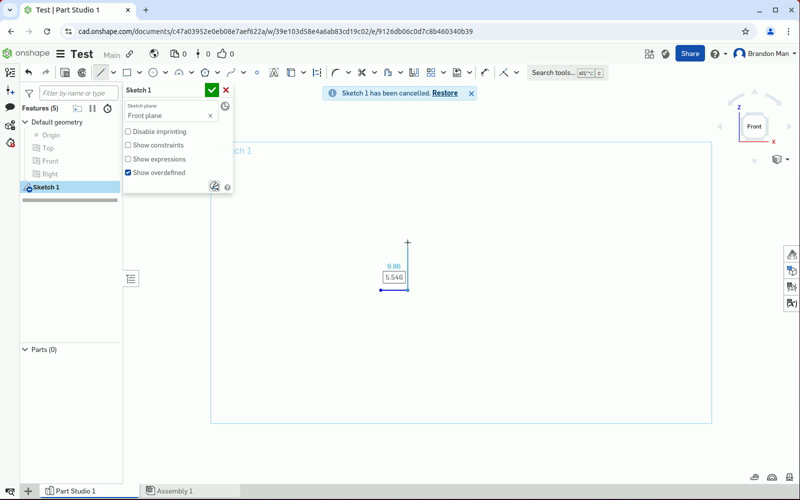
key_up(shift)
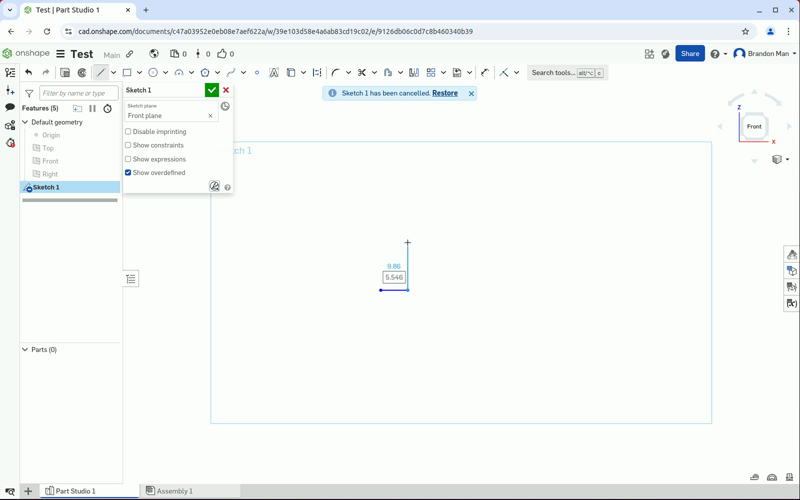
mouse_move(437, 242)
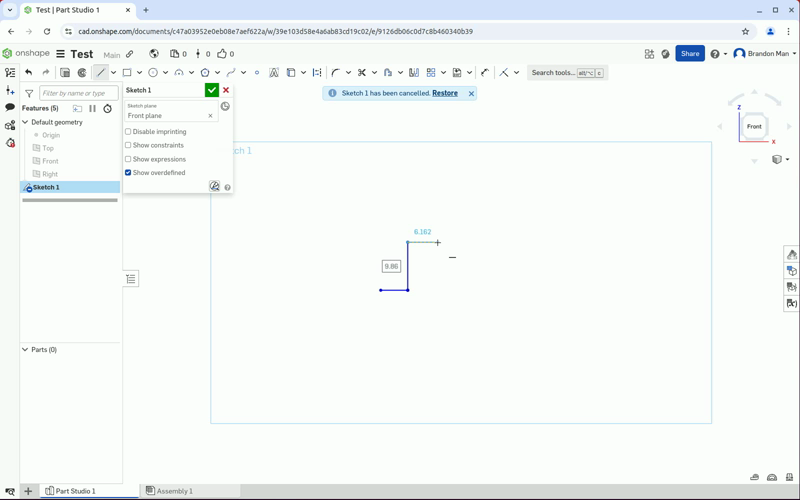
key_down(shift)
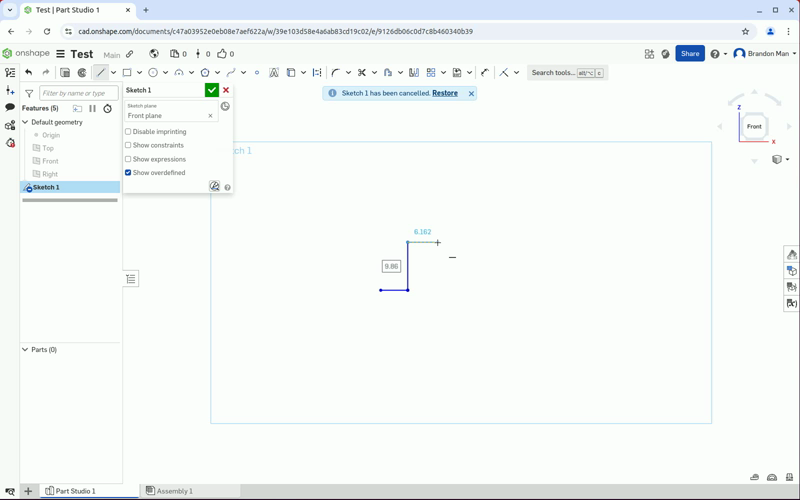
mouse_move(380, 290)
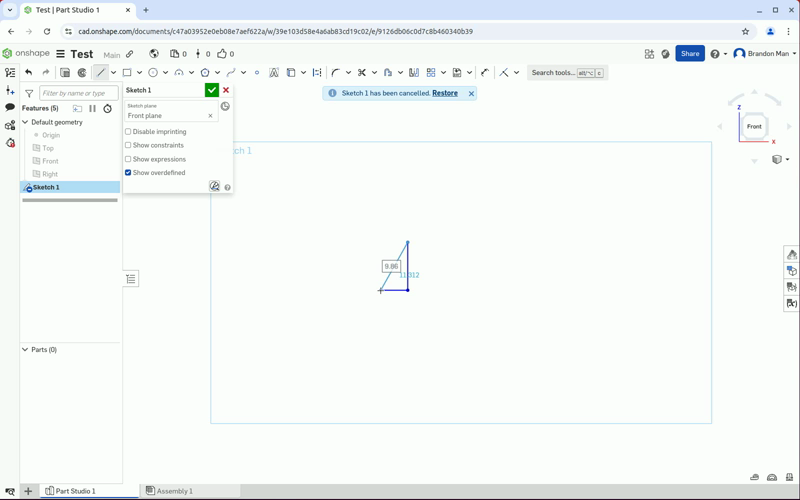
key_up(shift)
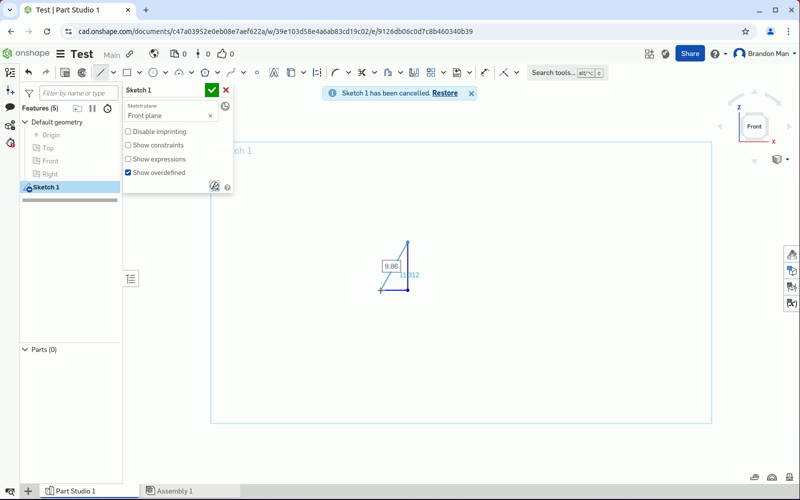
click(380, 290)
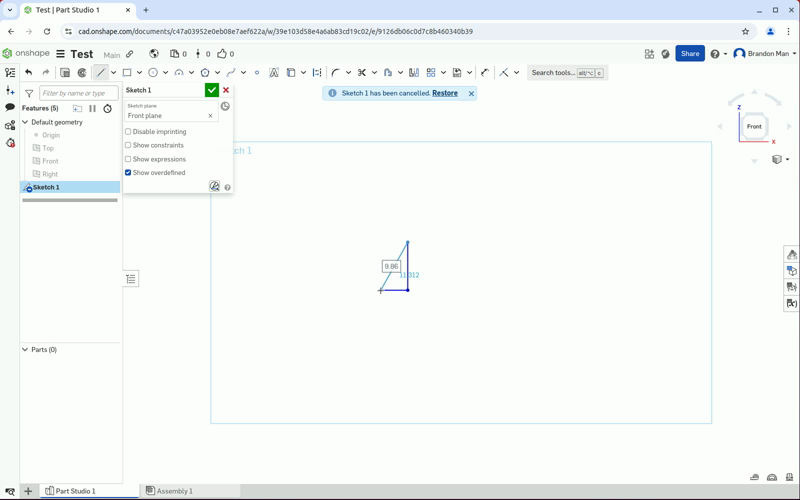
key(esc)
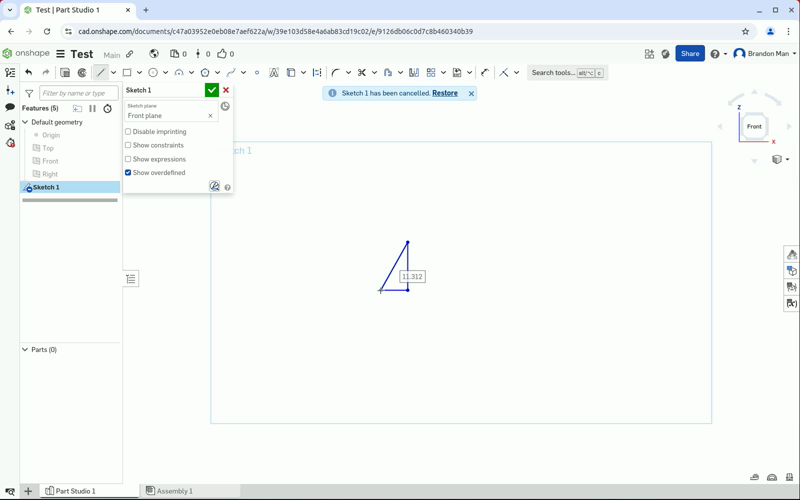
mouse_move(400, 281)
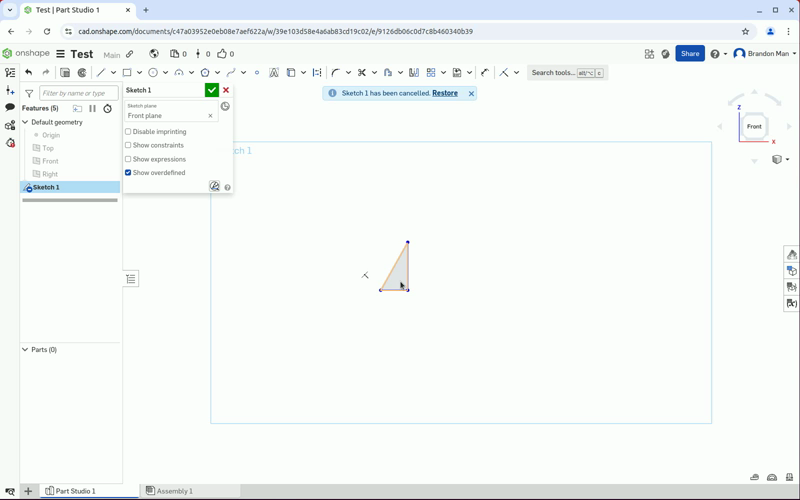
scroll(6)
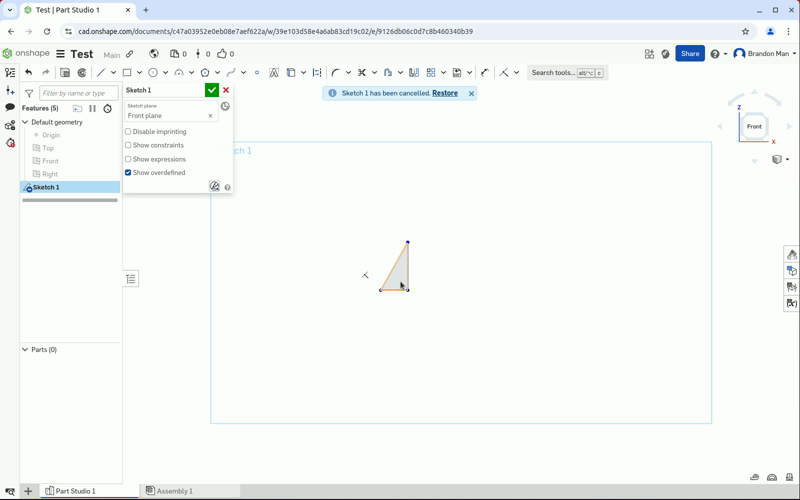
scroll(6)
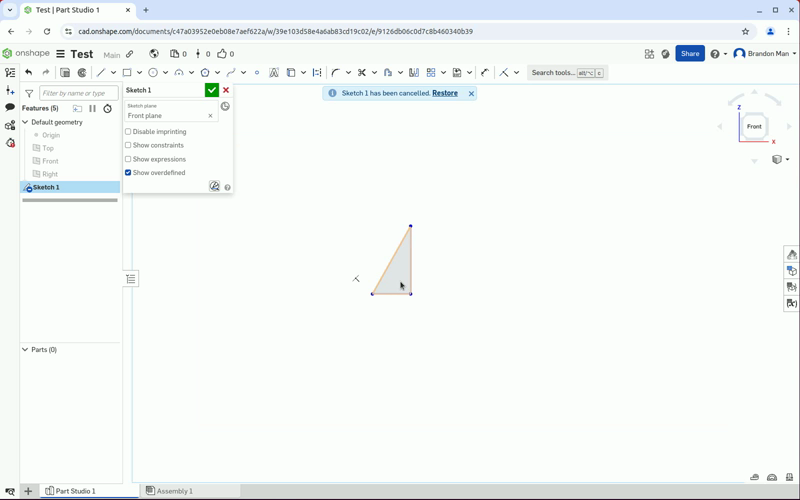
scroll(6)
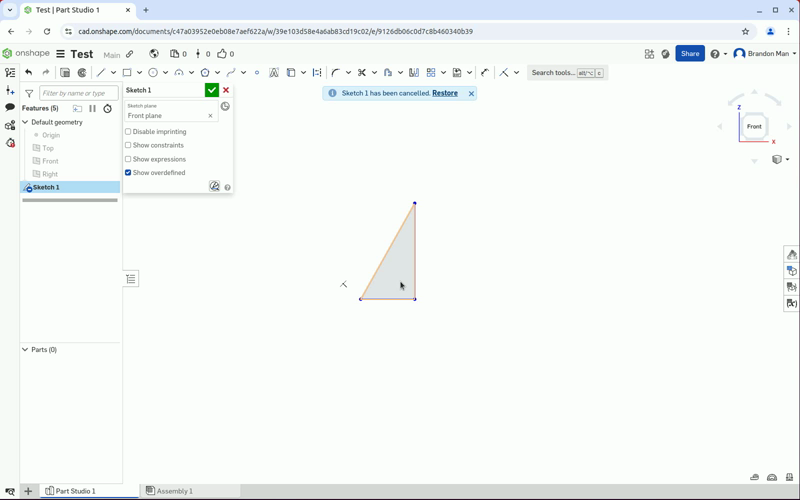
scroll(6)
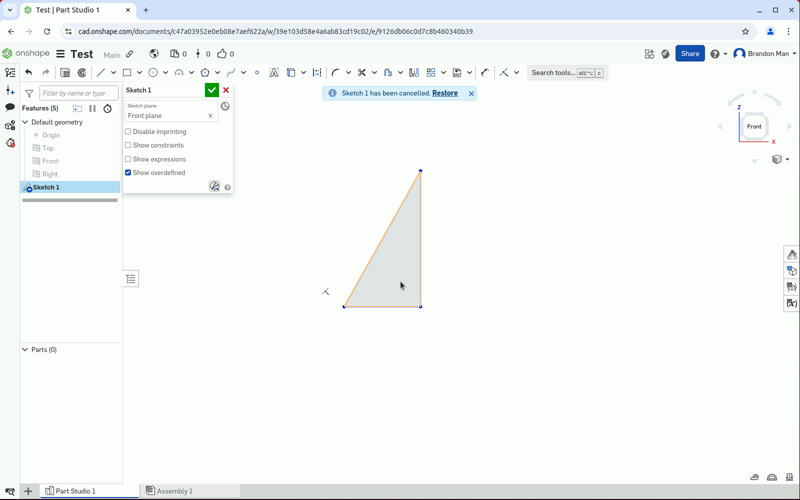
scroll(6)
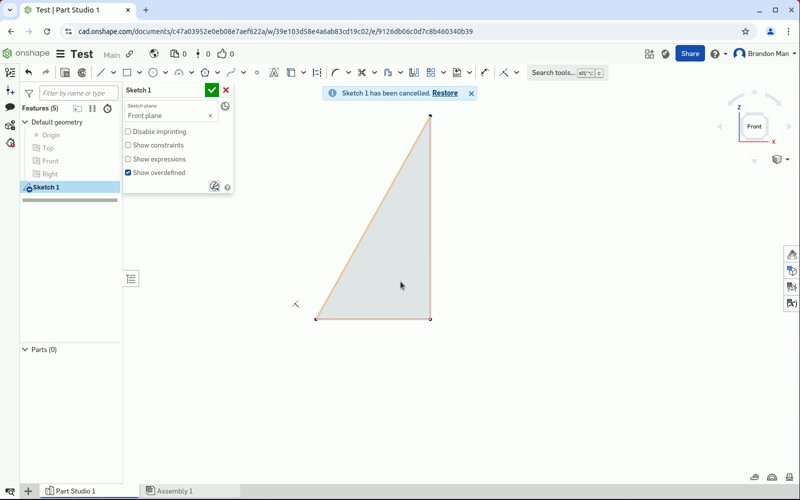
scroll(6)
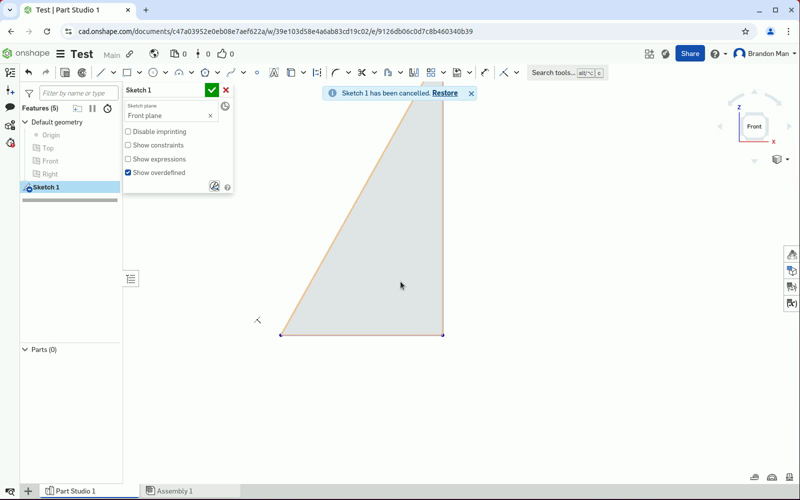
scroll(6)
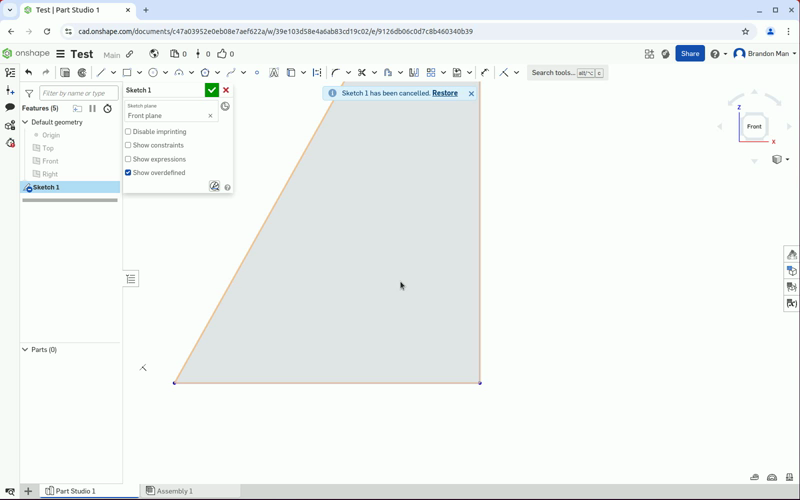
click(400, 281)
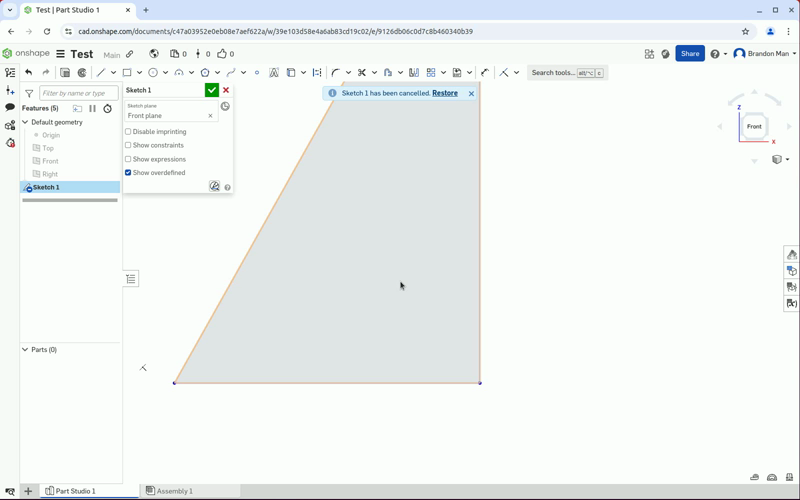
scroll(-6)
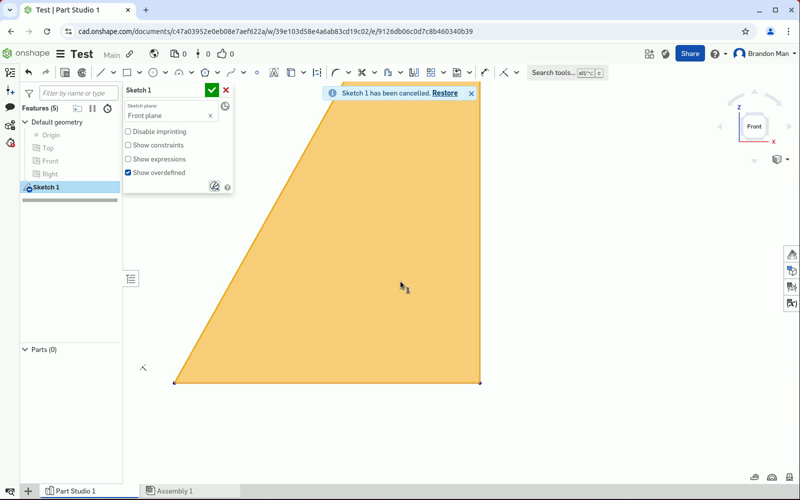
scroll(-6)
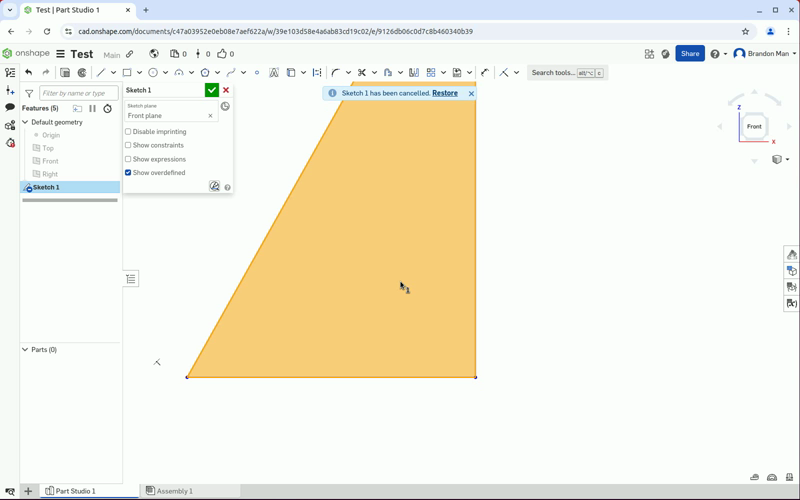
scroll(-6)
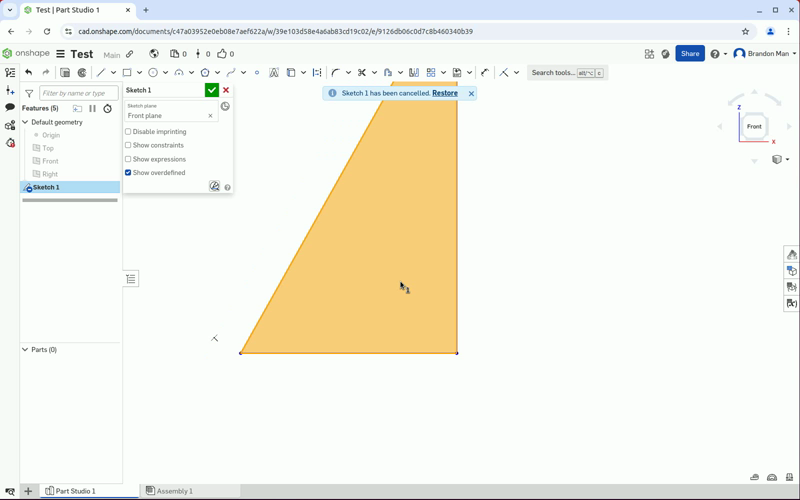
scroll(-6)
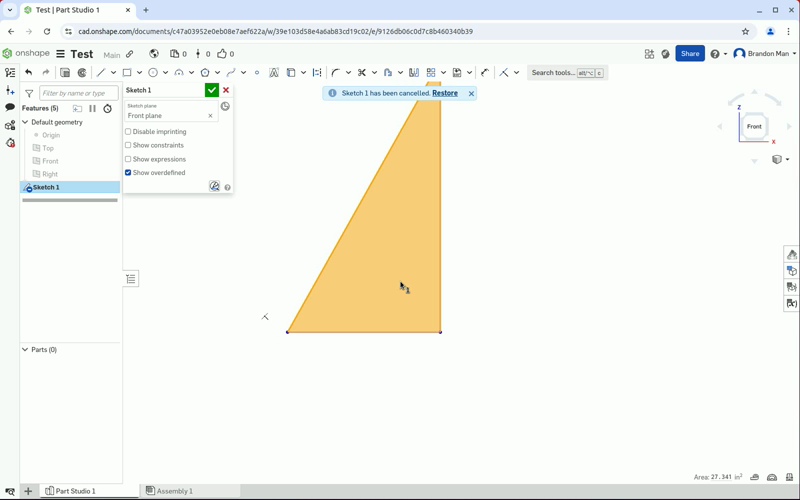
scroll(-6)
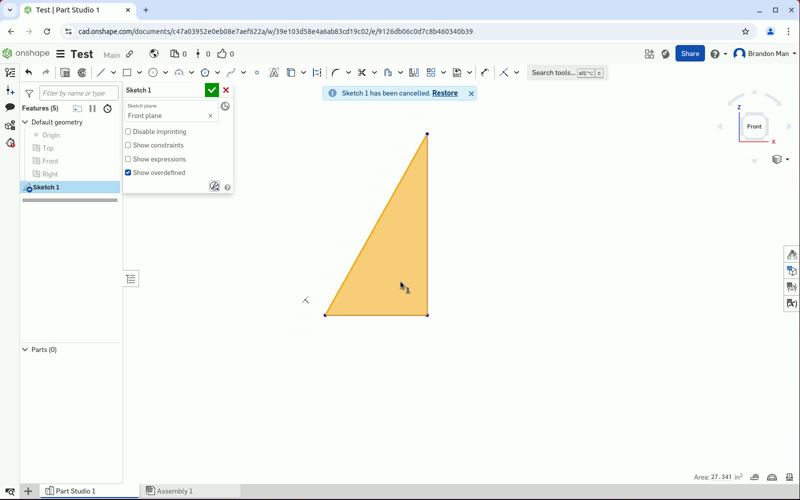
scroll(-6)
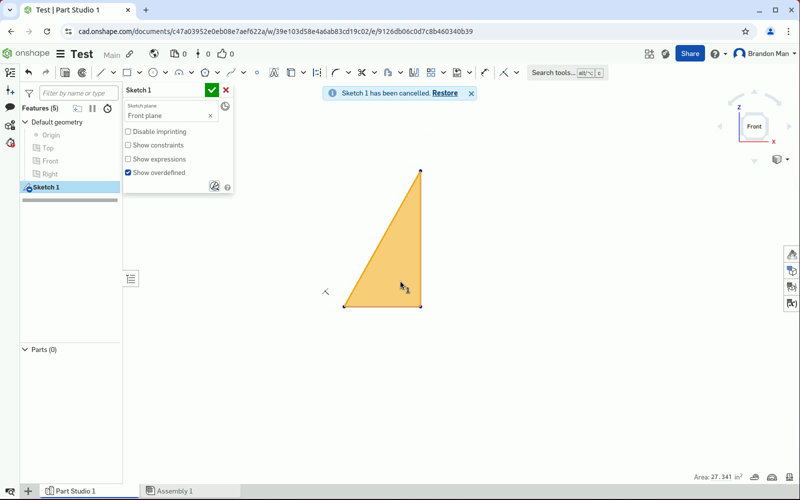
scroll(-6)
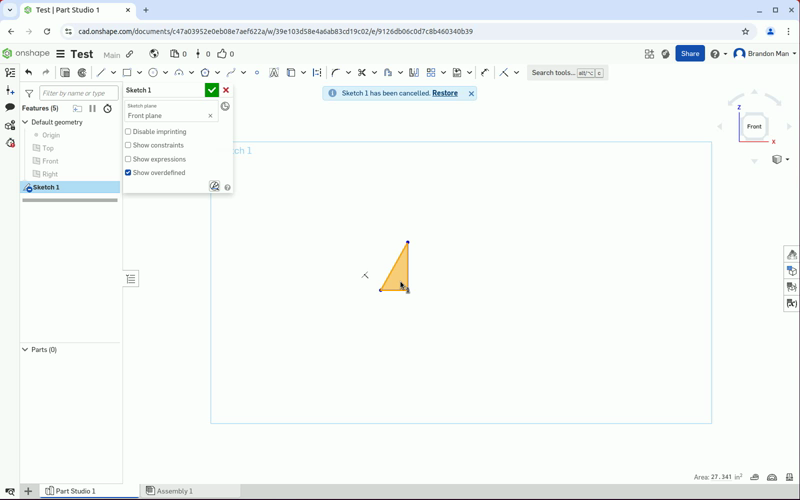
mouse_move(73, 352)
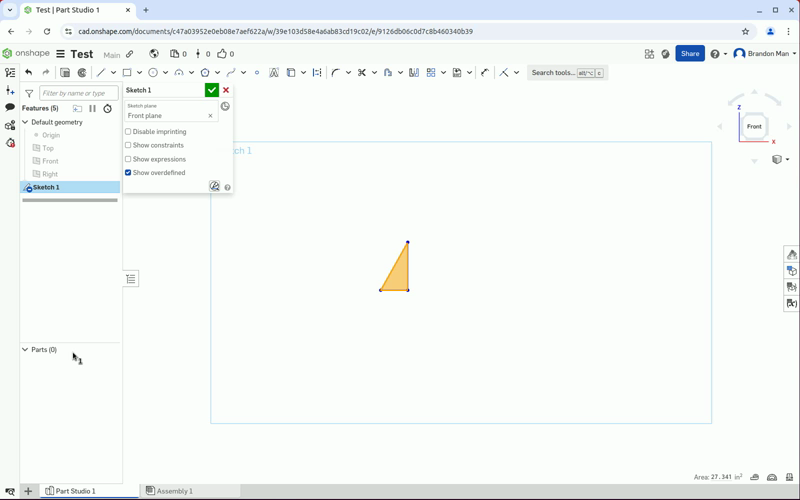
key(shift+y)
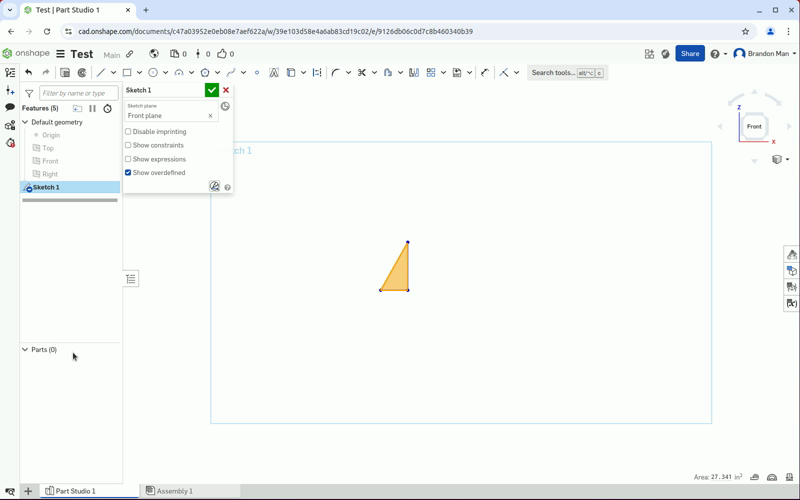
key(shift+e)
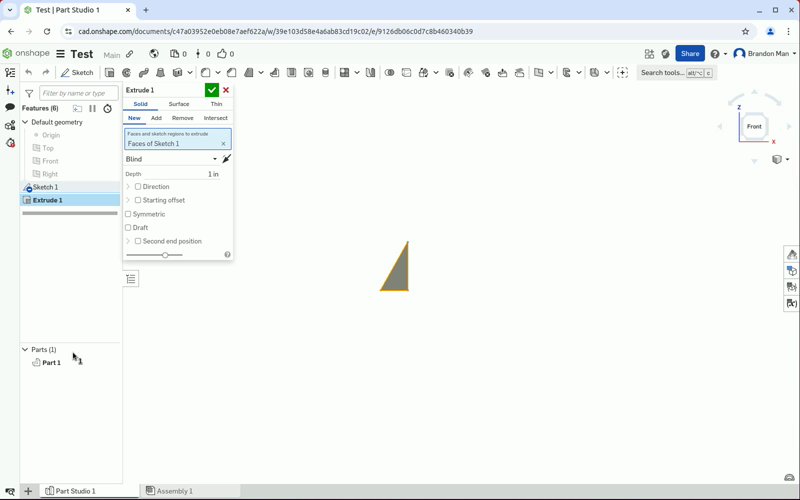
mouse_move(143, 106)
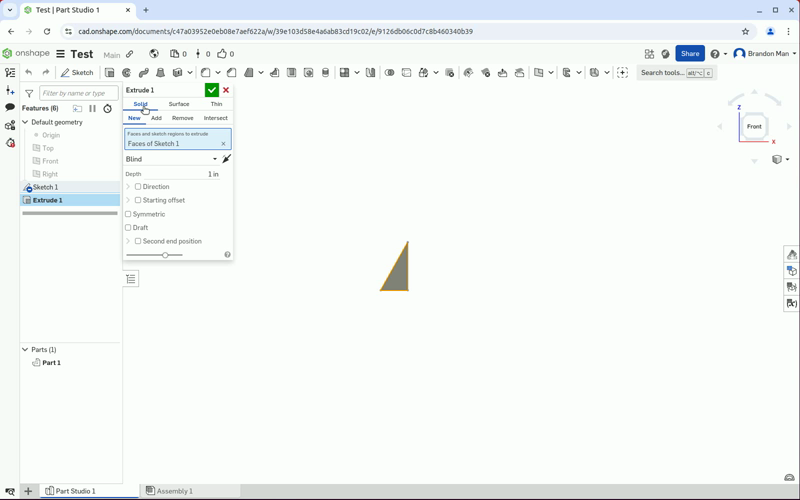
click(143, 106)
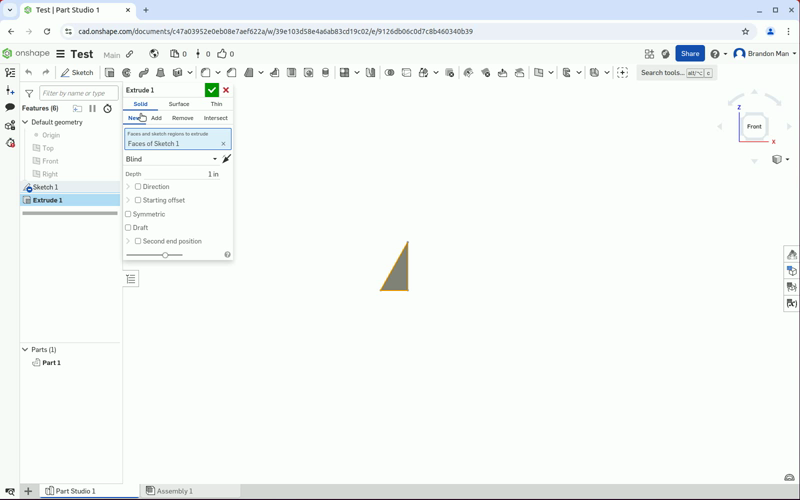
mouse_move(137, 120)
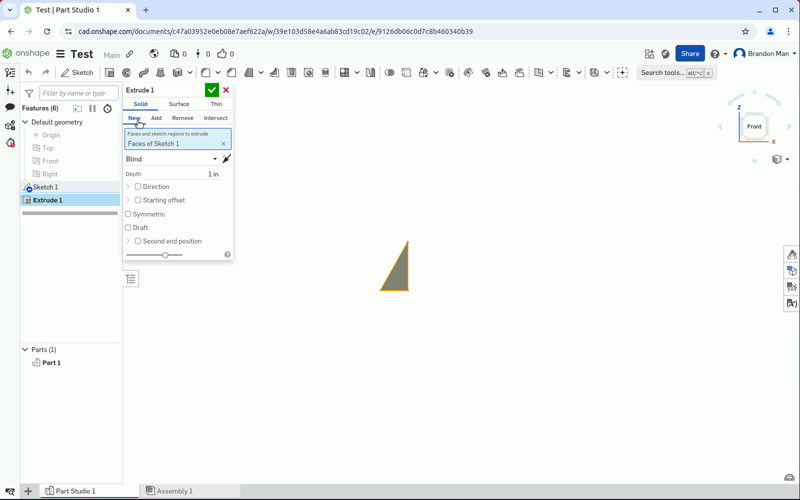
click(137, 120)
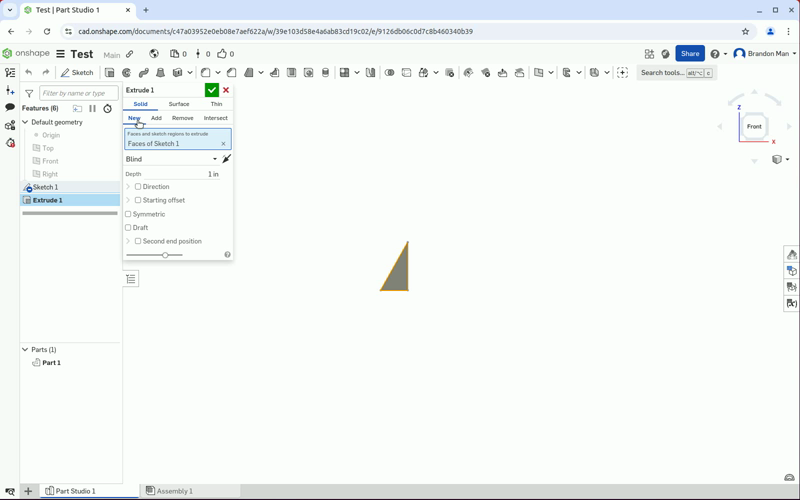
key(tab, 4)
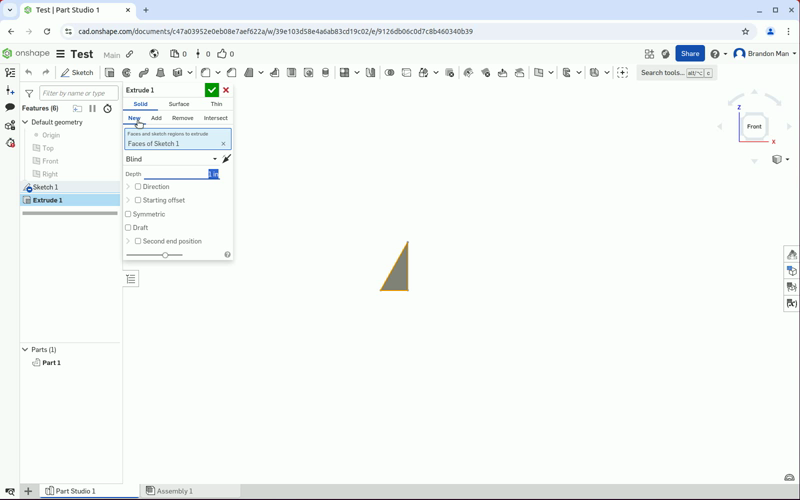
text(16.368)
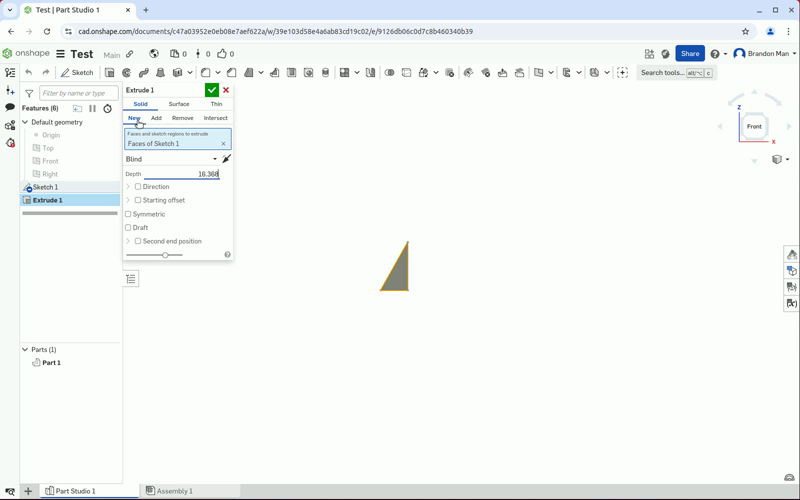
key(enter)
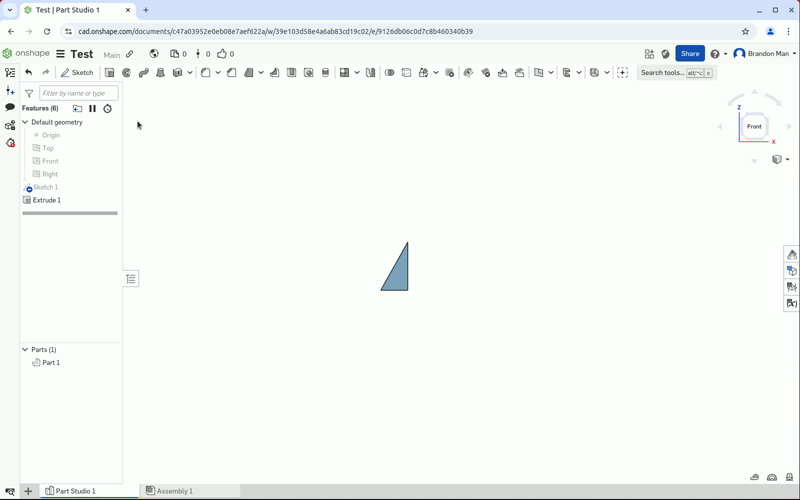
key(shift+h)
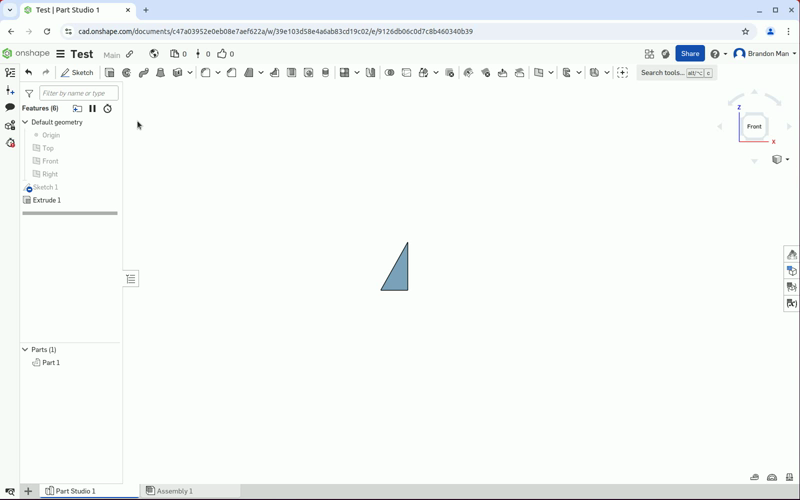
key(shift+h)
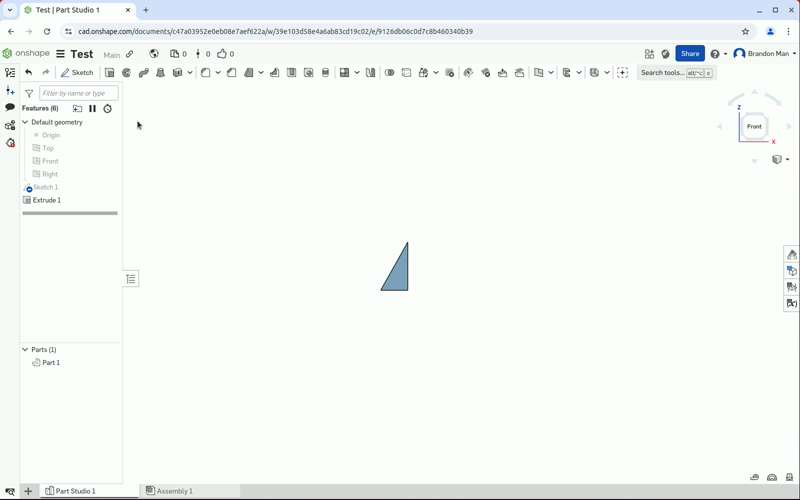
mouse_move(73, 189)
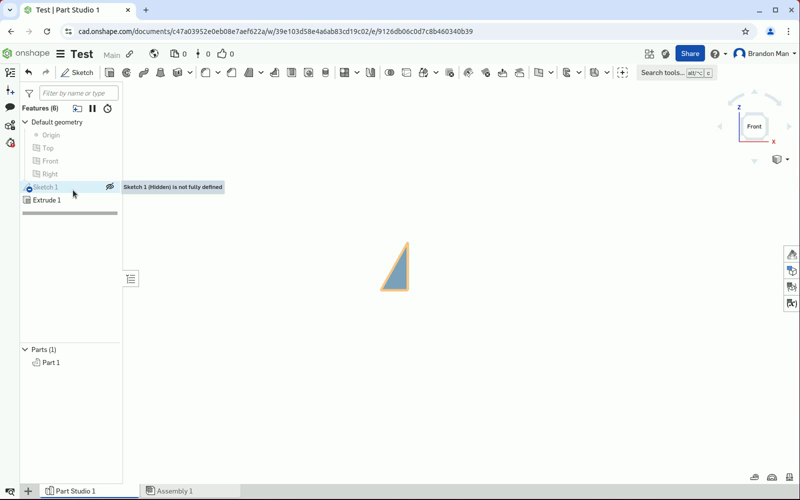
click(73, 189)
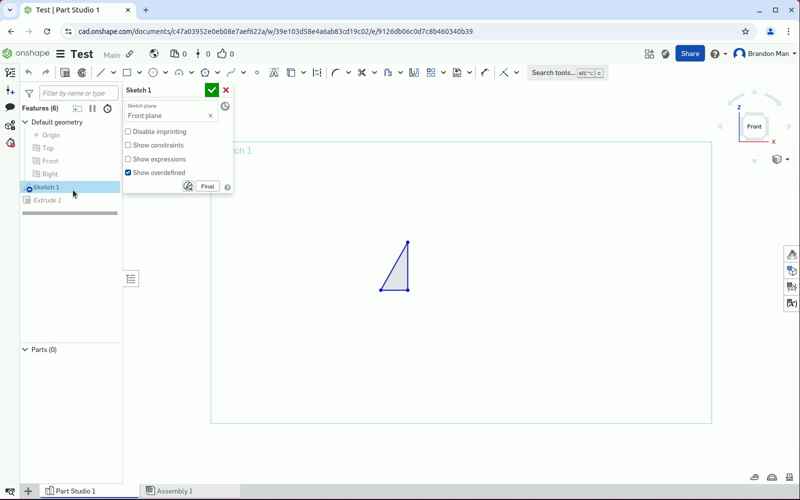
mouse_move(229, 92)
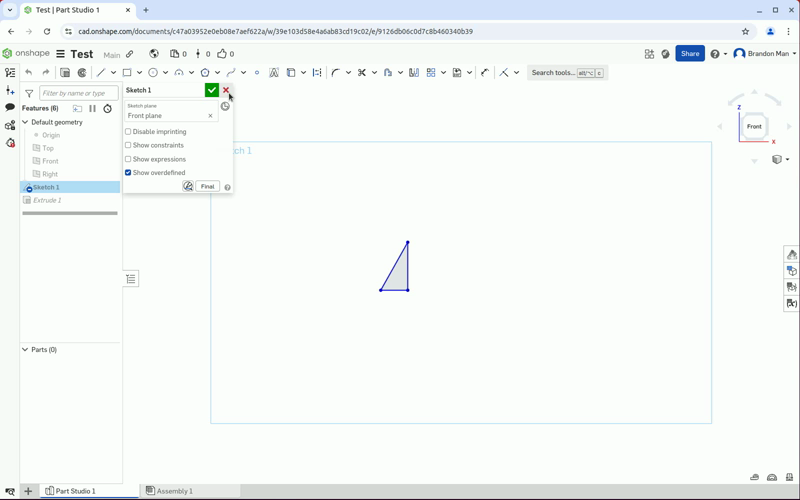
click(229, 92)
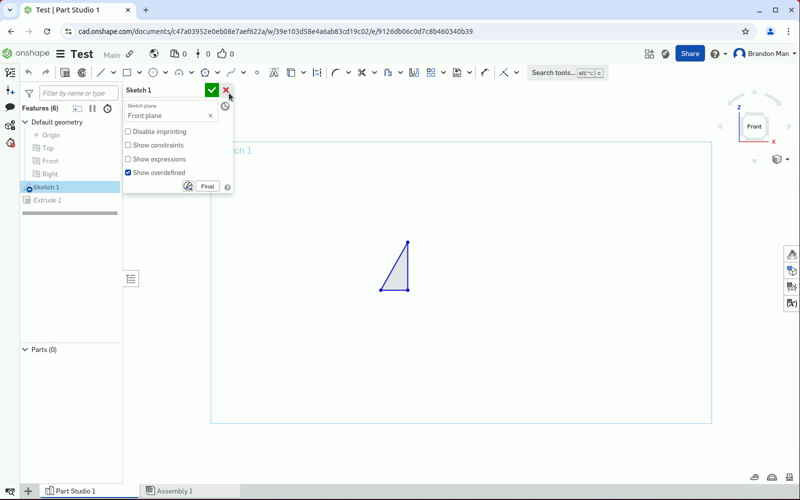
key(shift+s)
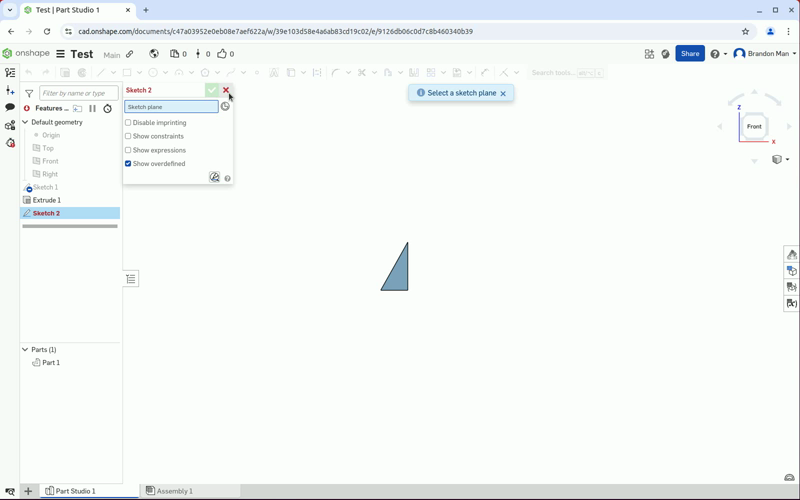
mouse_move(73, 163)
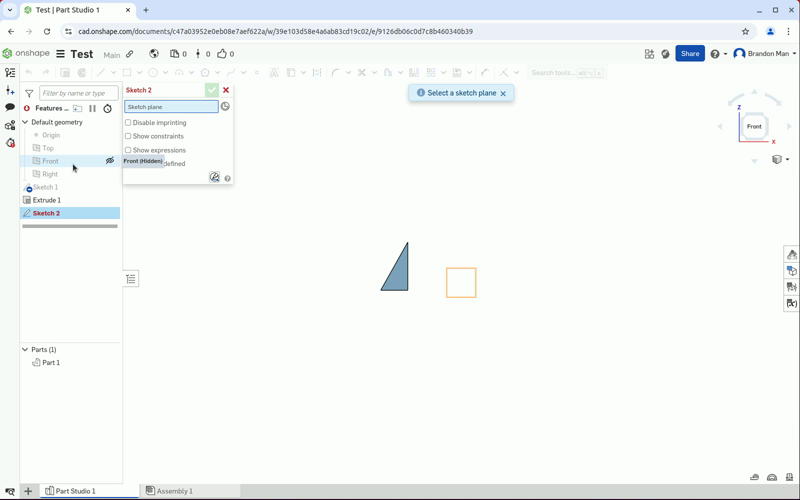
click(73, 163)
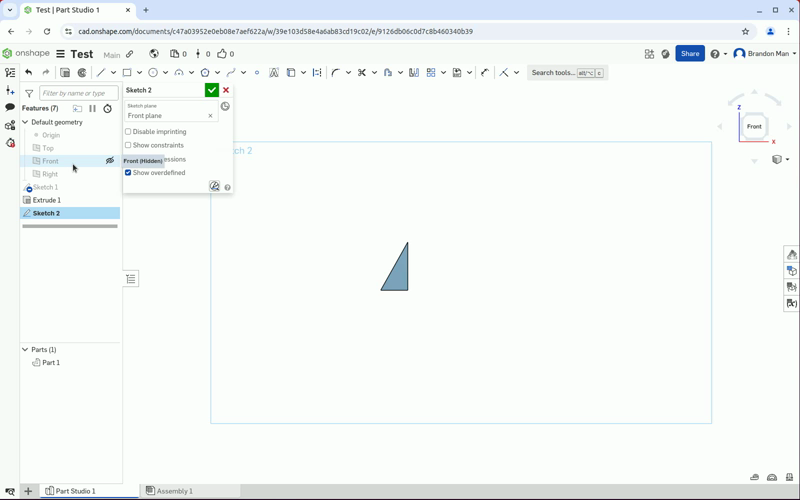
mouse_move(73, 352)
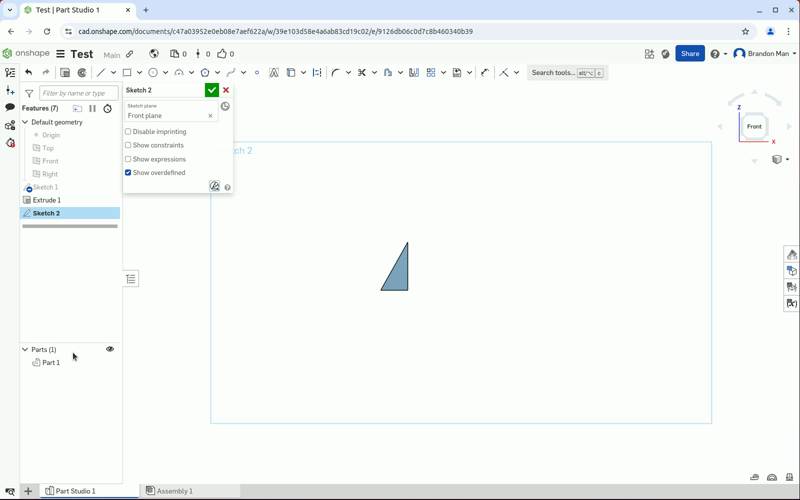
key(y)
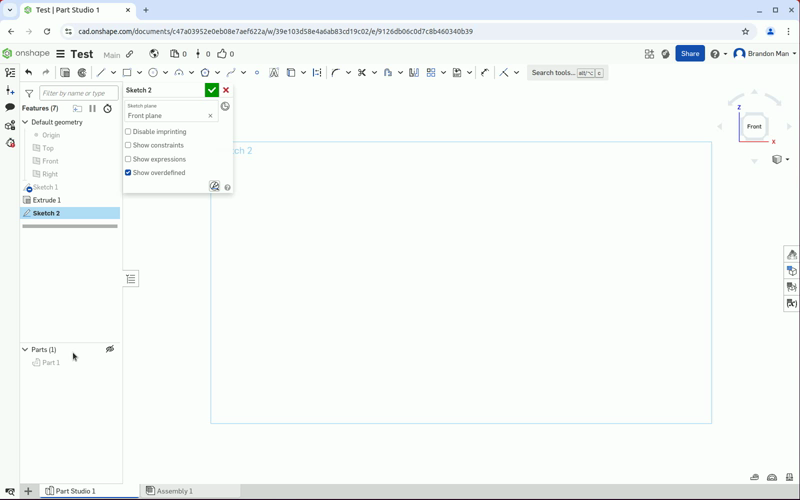
key(l)
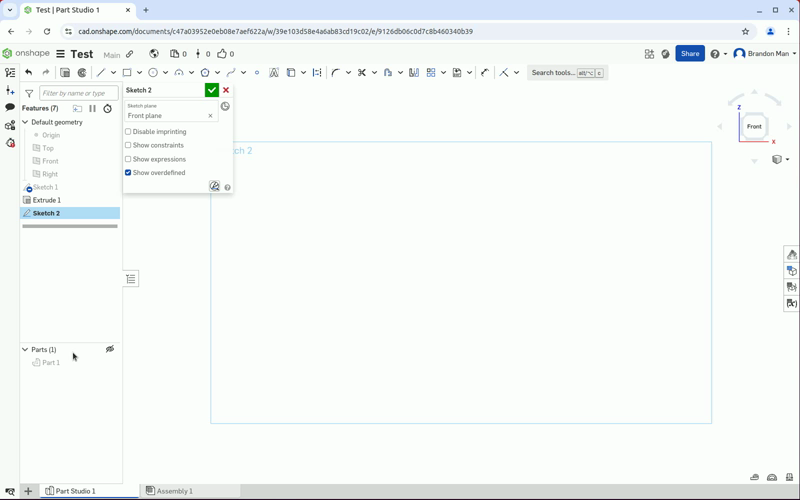
key_down(shift)
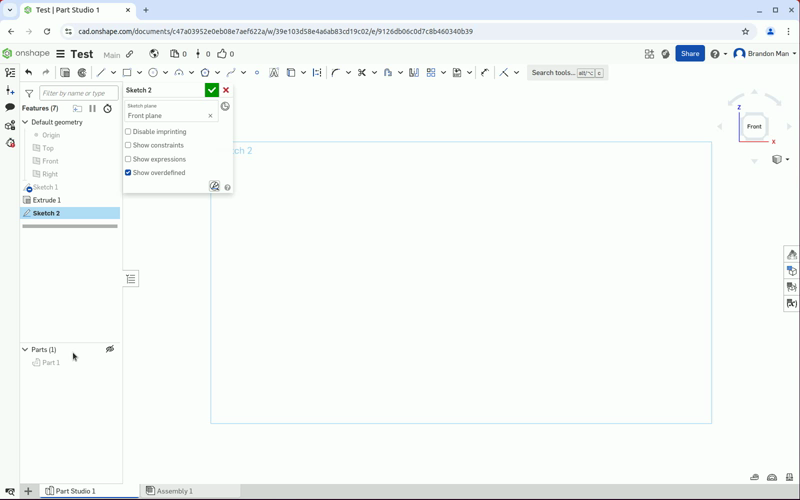
mouse_move(513, 290)
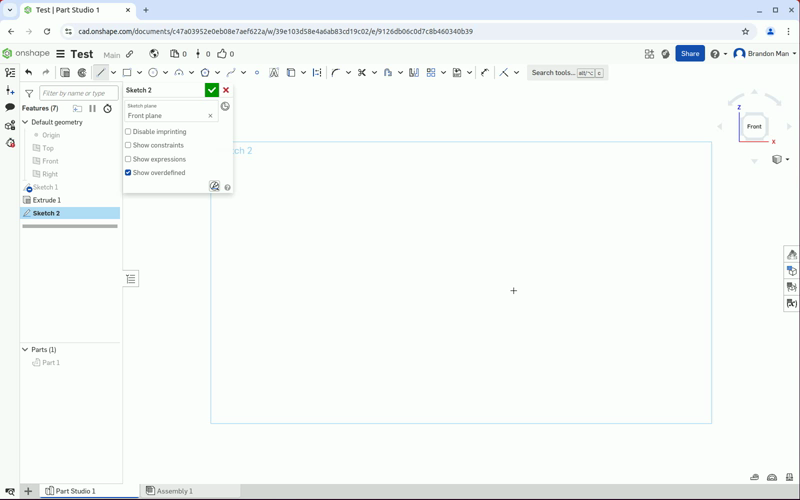
click(513, 290)
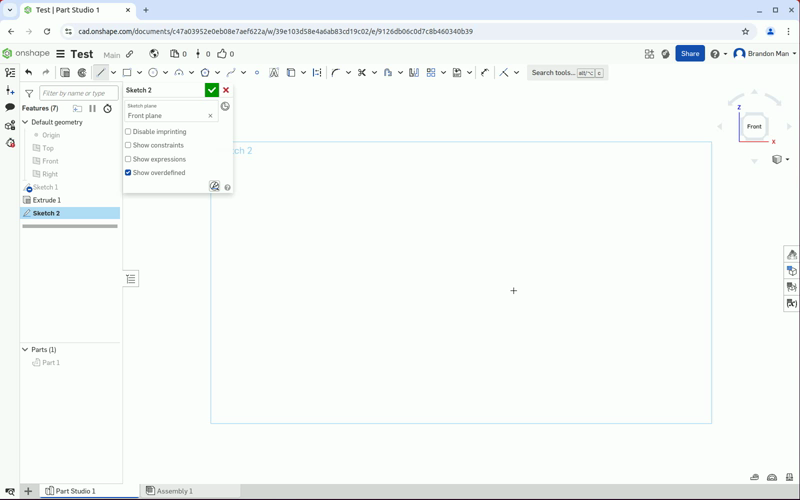
key_up(shift)
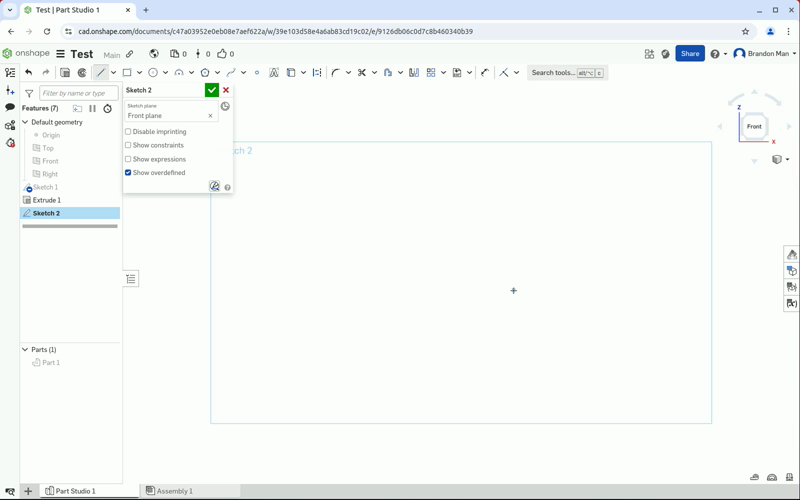
key_down(shift)
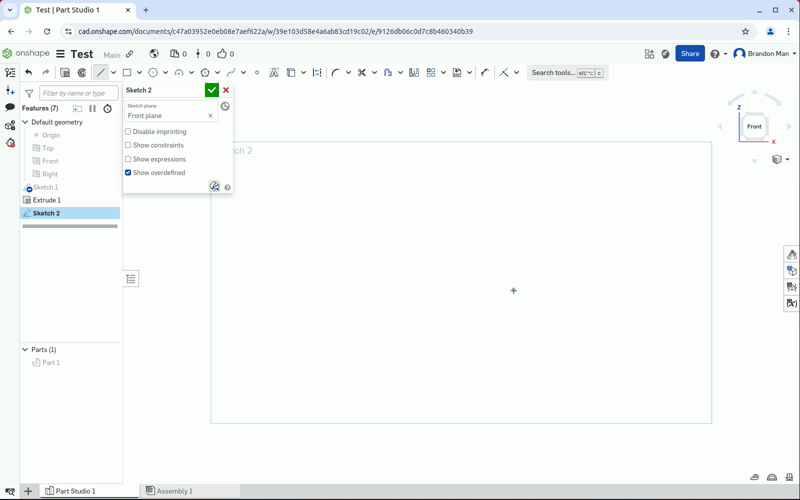
mouse_move(543, 290)
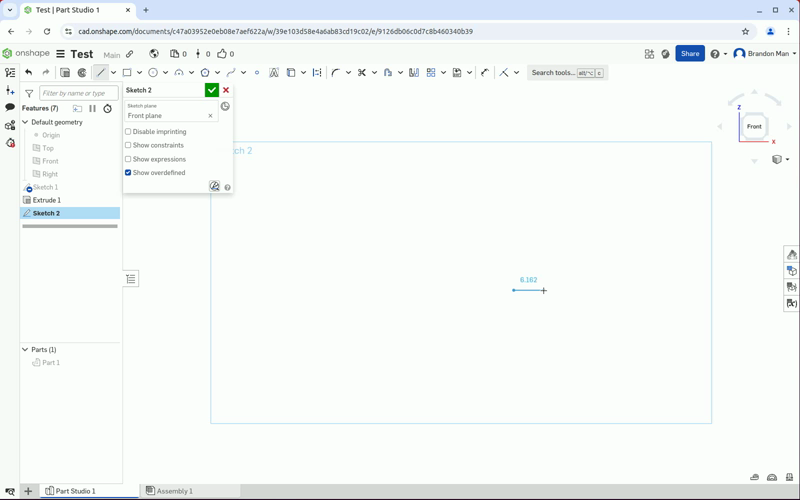
mouse_move(541, 290)
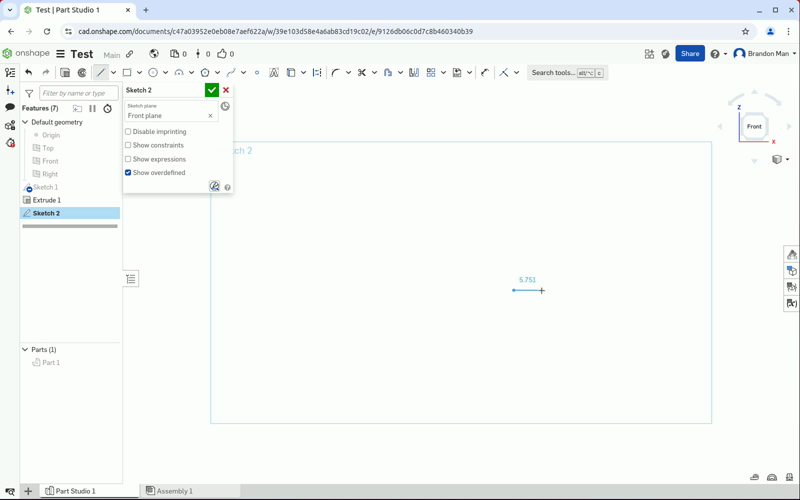
click(541, 290)
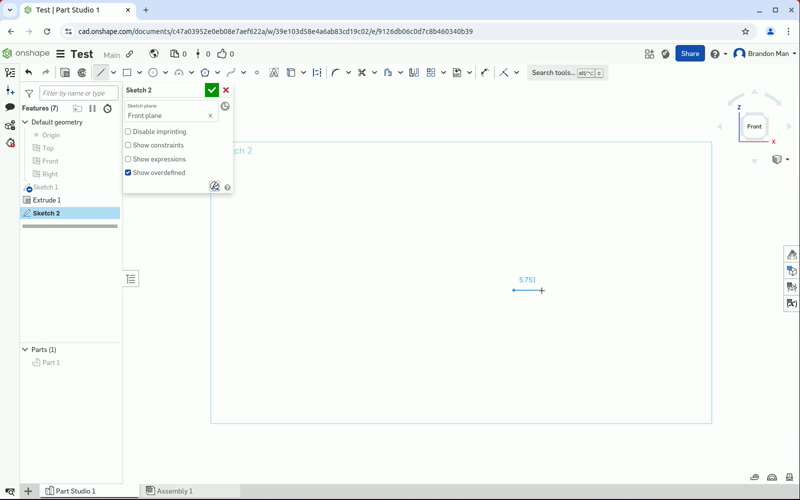
key_up(shift)
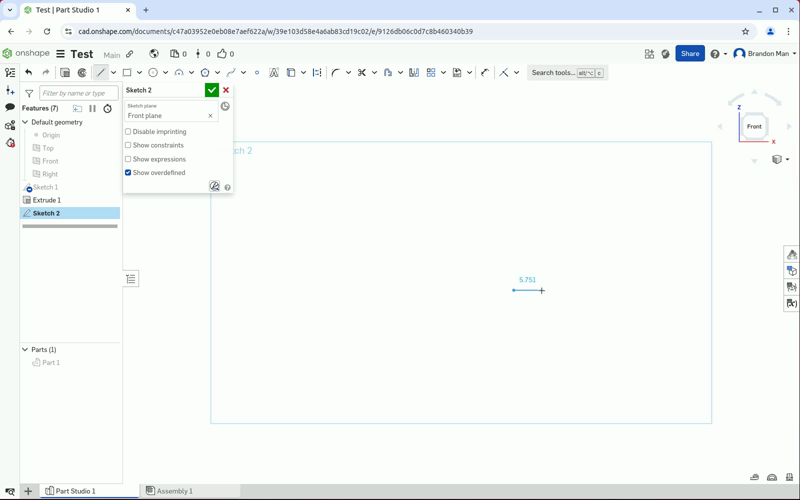
key_down(shift)
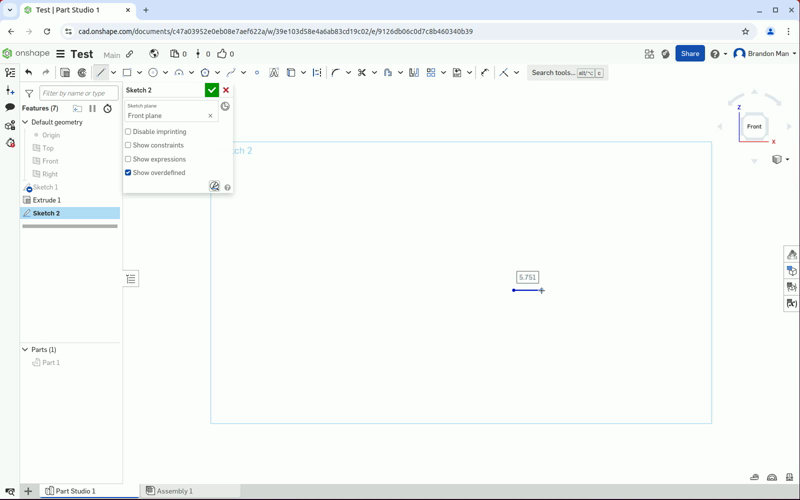
mouse_move(571, 290)
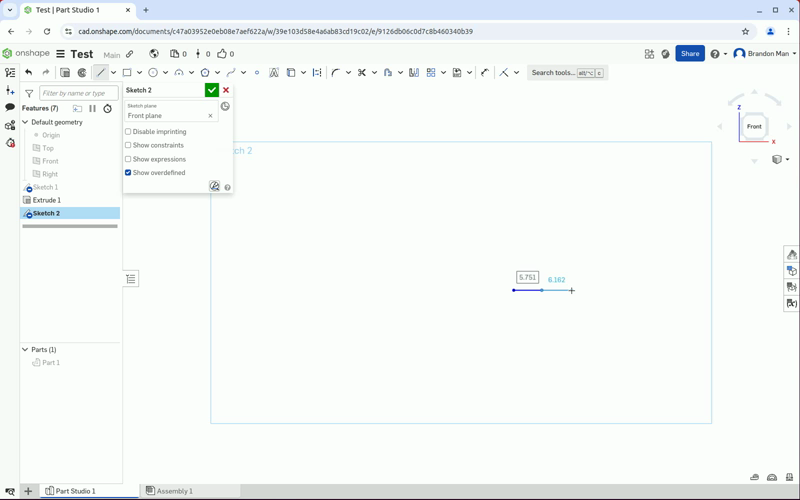
mouse_move(513, 242)
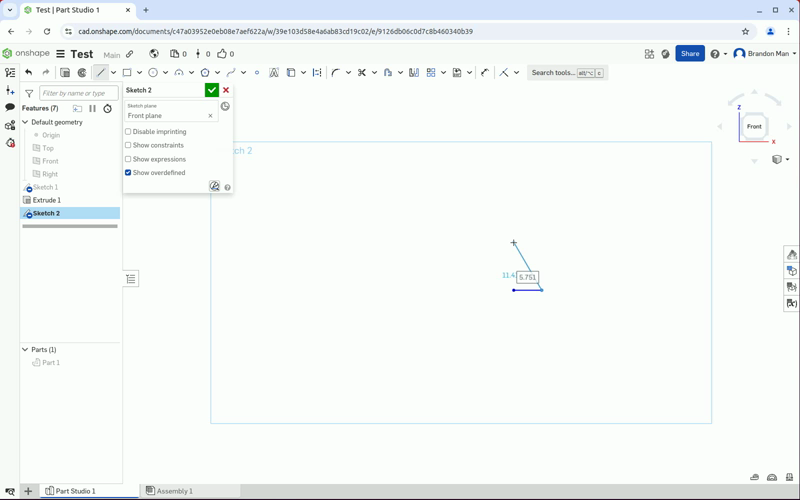
click(513, 242)
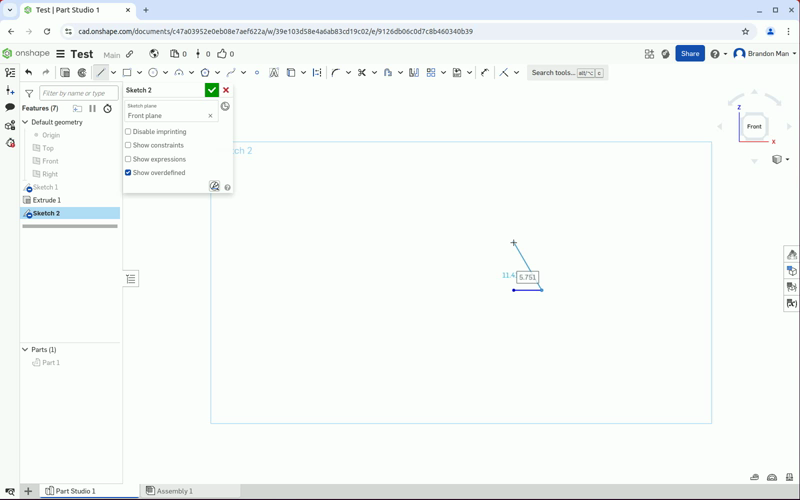
key_up(shift)
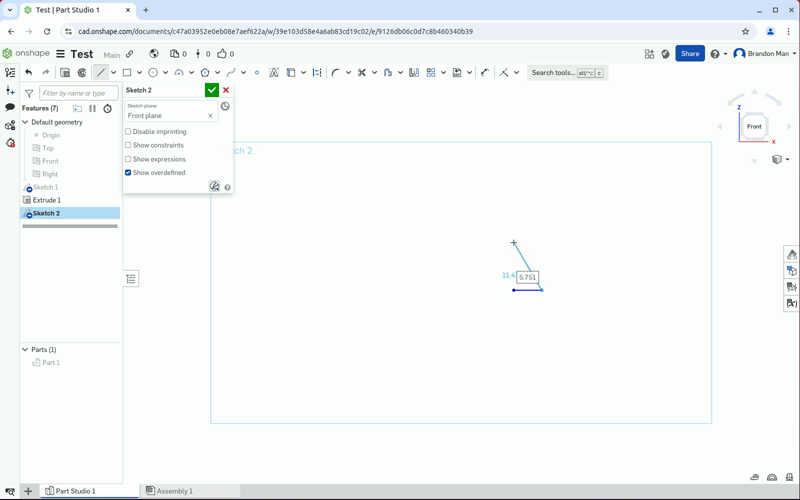
mouse_move(543, 242)
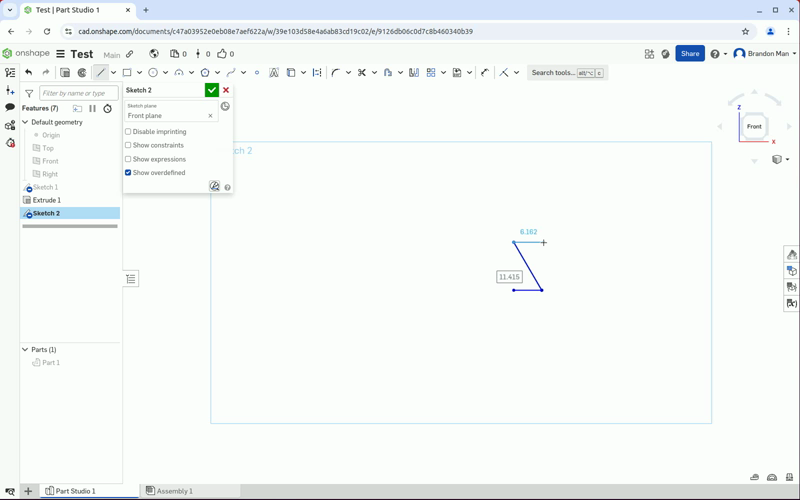
key_down(shift)
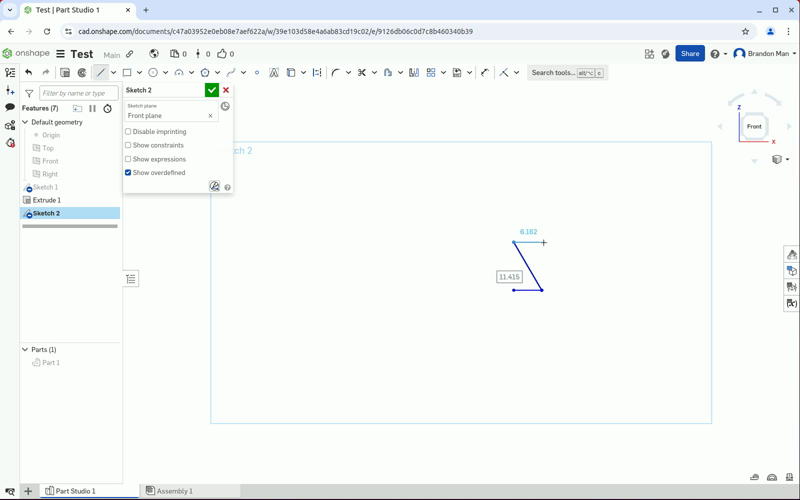
mouse_move(513, 290)
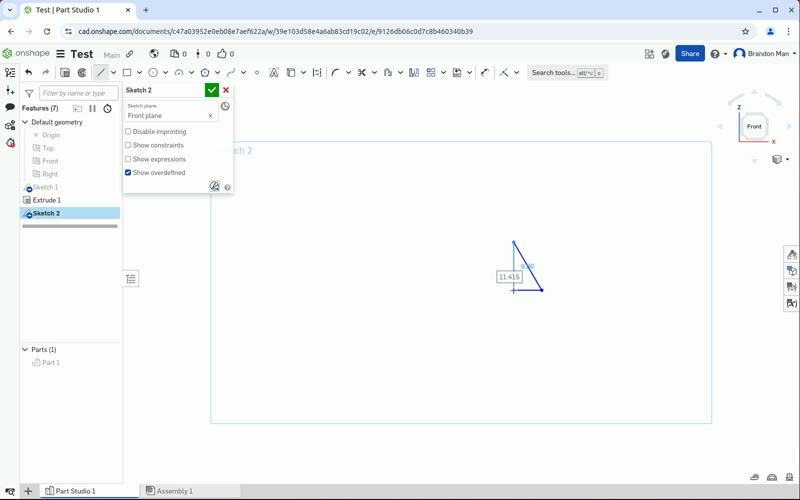
key_up(shift)
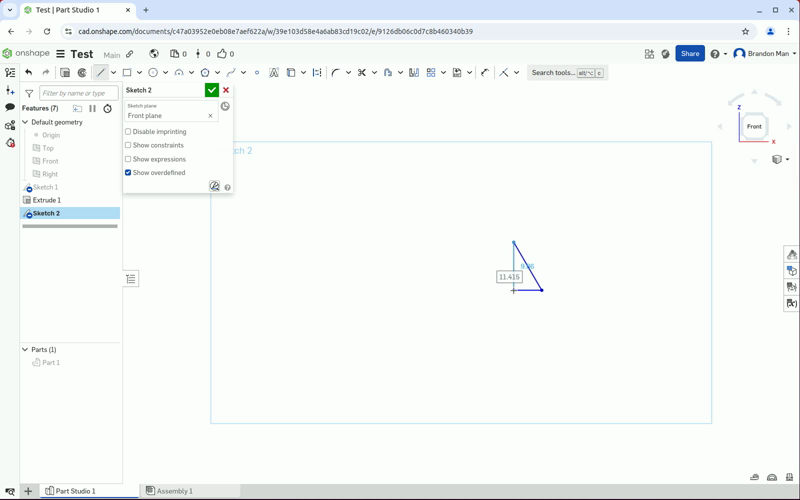
click(513, 290)
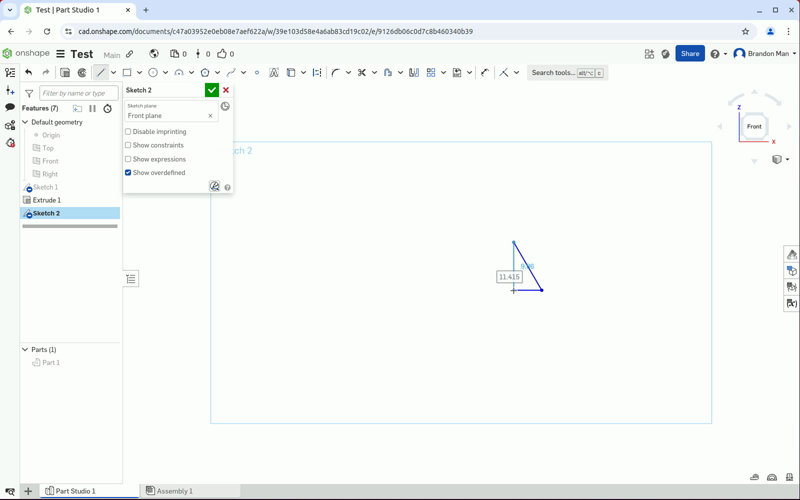
key(esc)
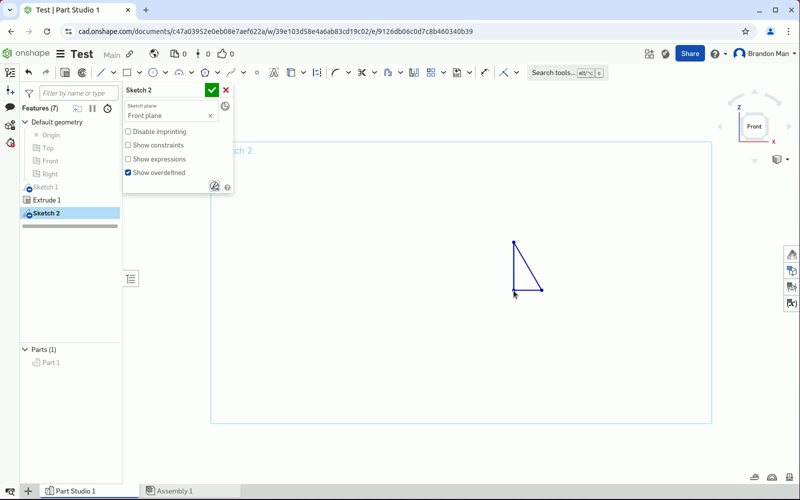
mouse_move(520, 284)
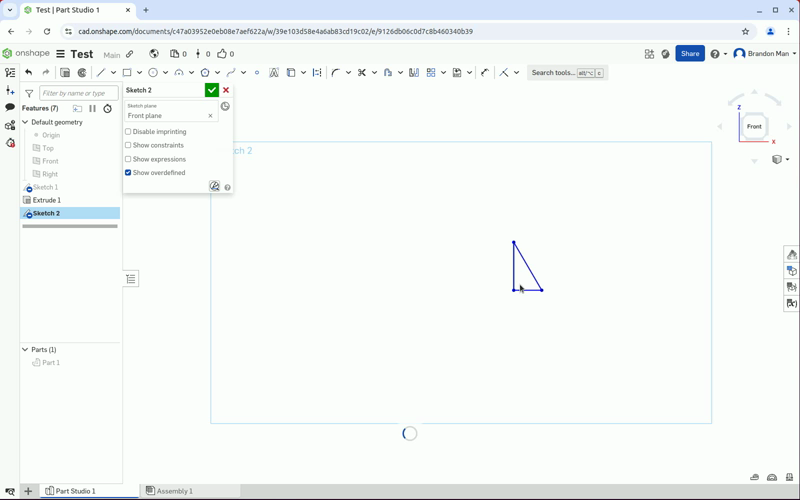
scroll(6)
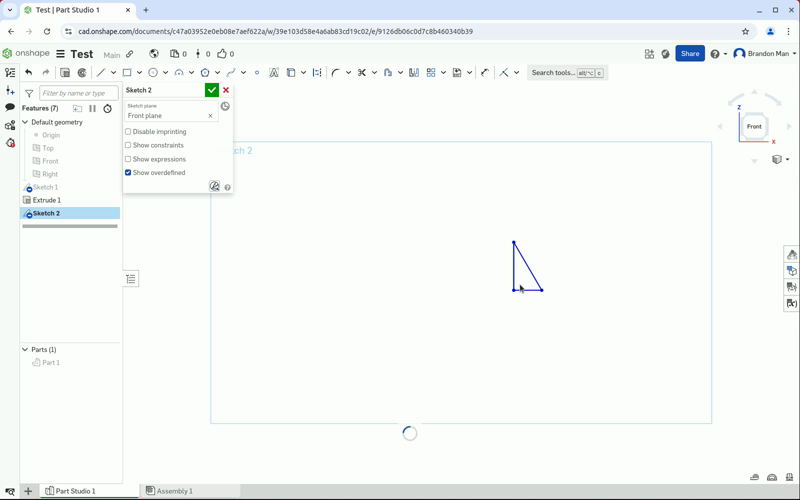
scroll(6)
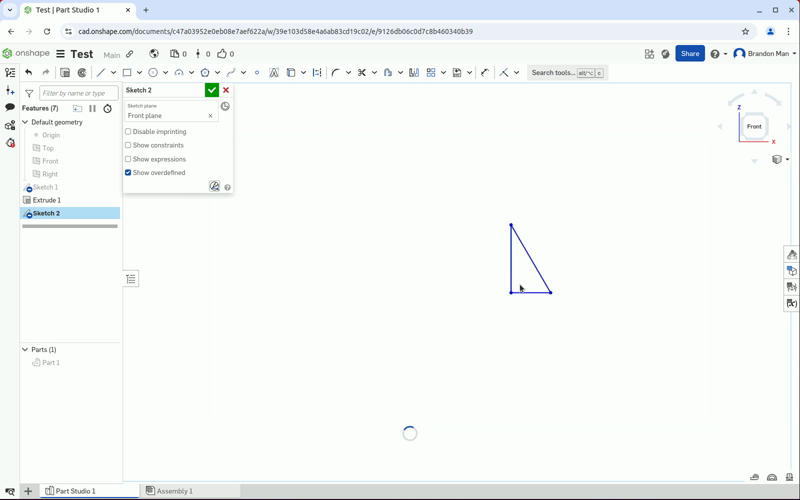
scroll(6)
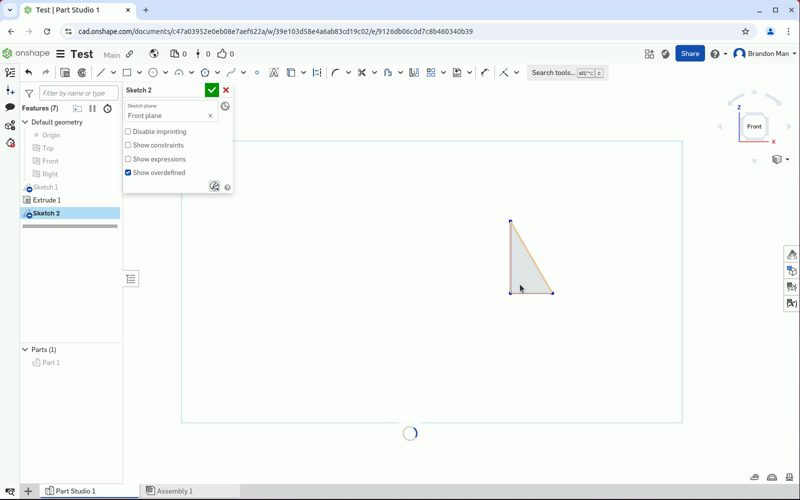
scroll(6)
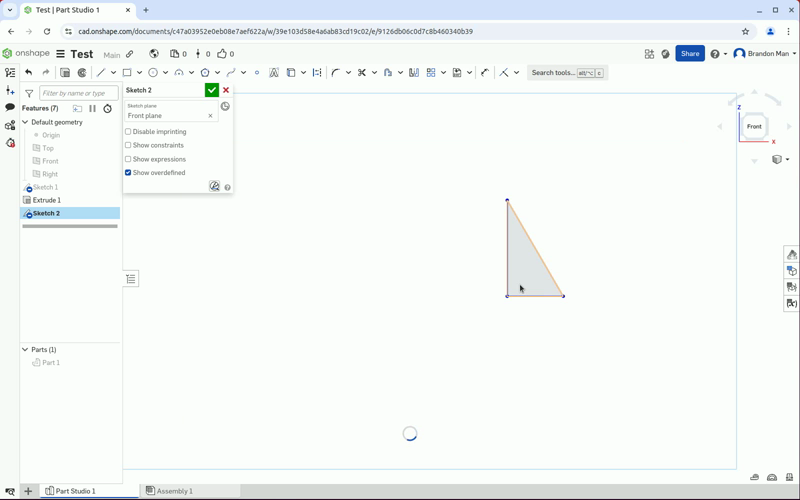
scroll(6)
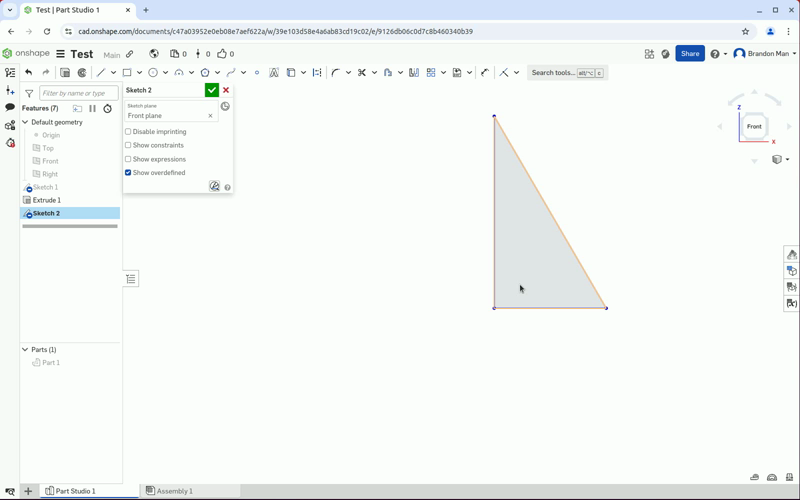
scroll(6)
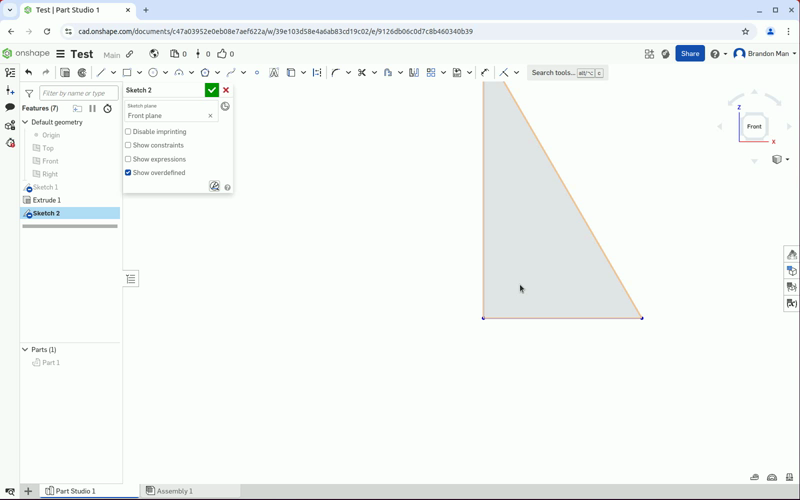
scroll(6)
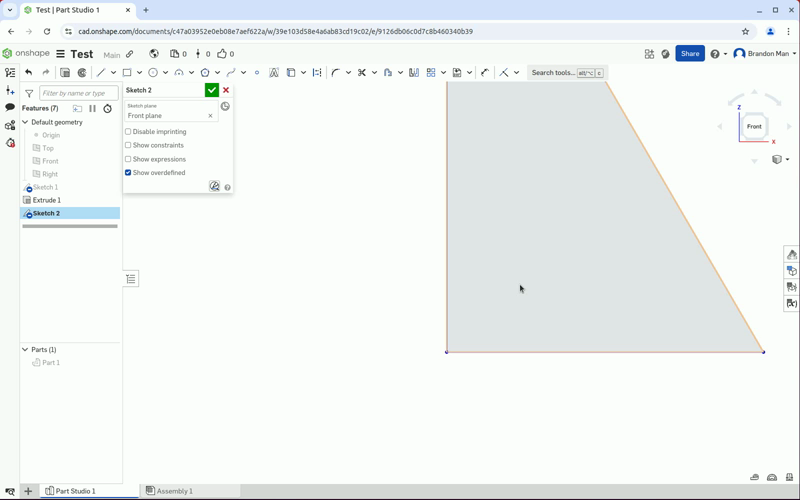
click(520, 284)
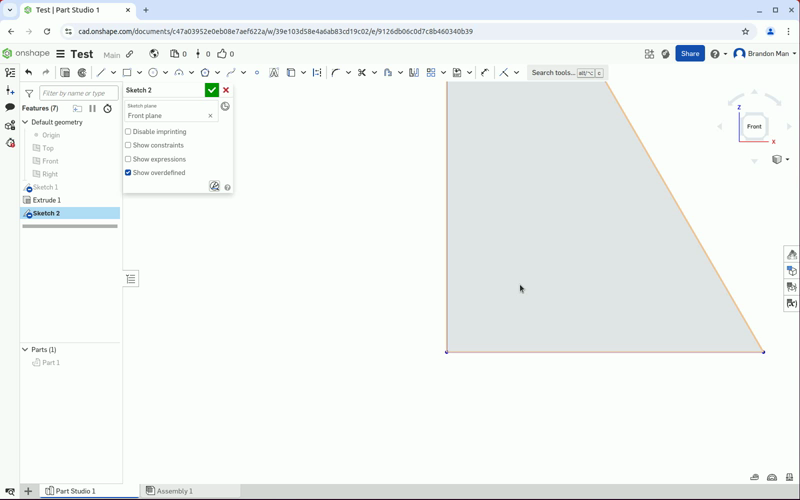
scroll(-6)
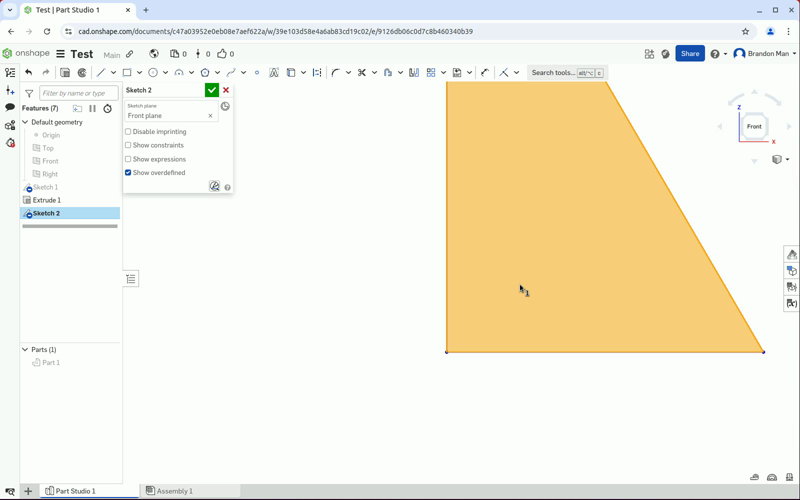
scroll(-6)
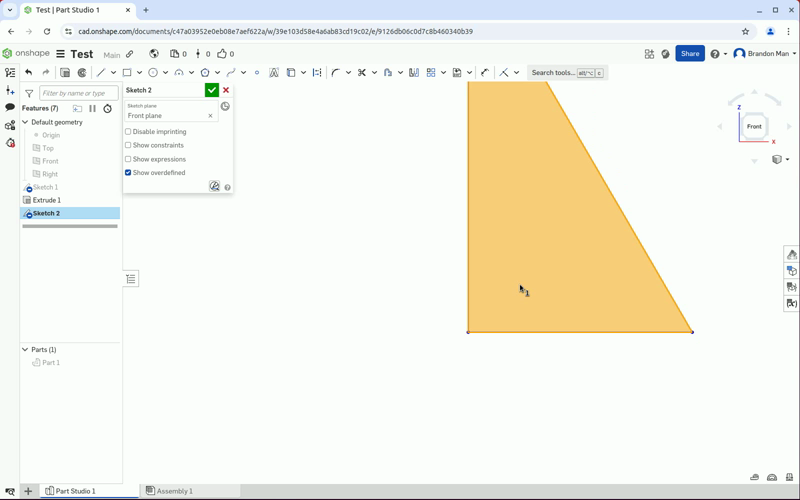
scroll(-6)
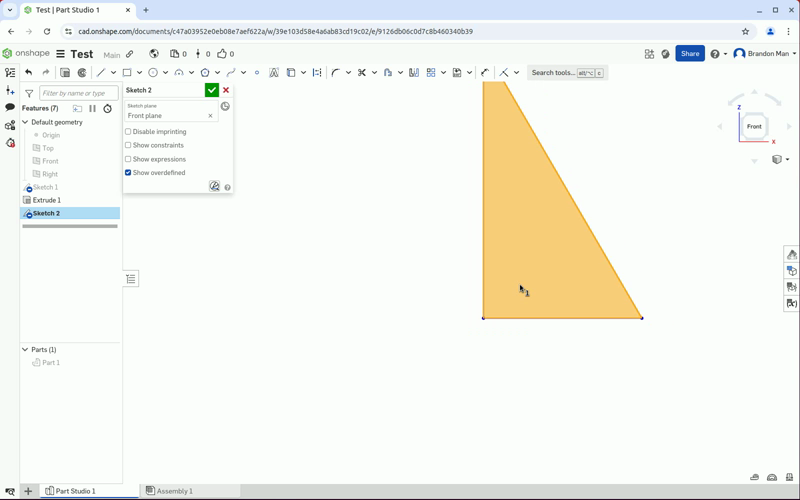
scroll(-6)
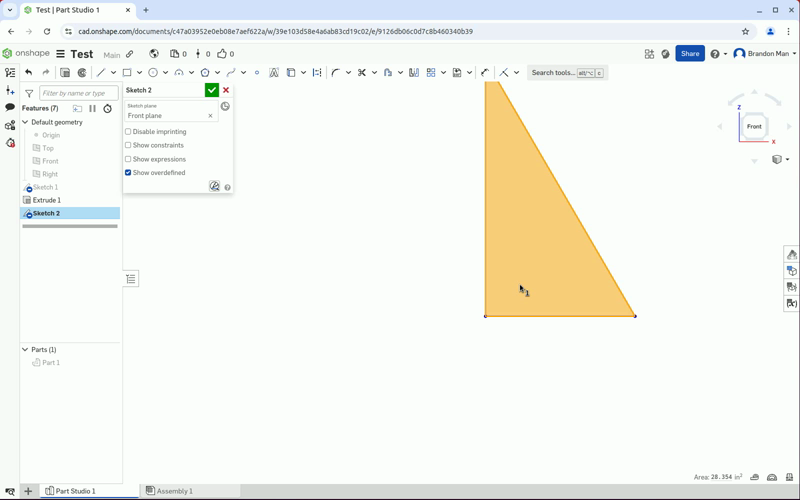
scroll(-6)
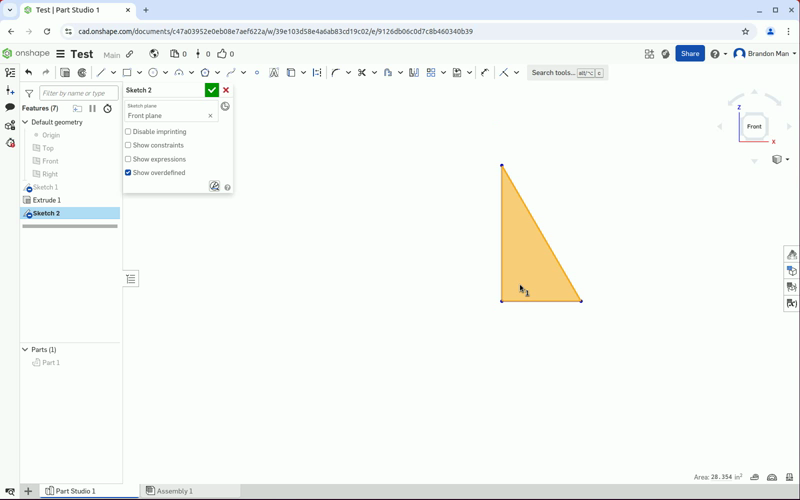
scroll(-6)
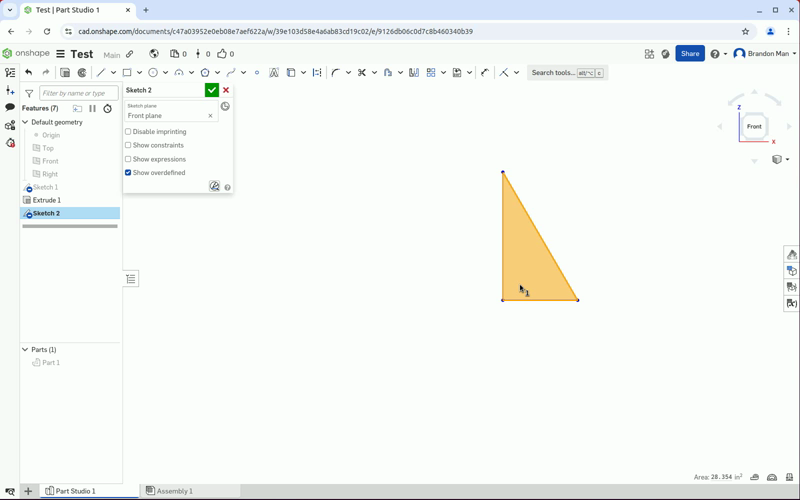
scroll(-6)
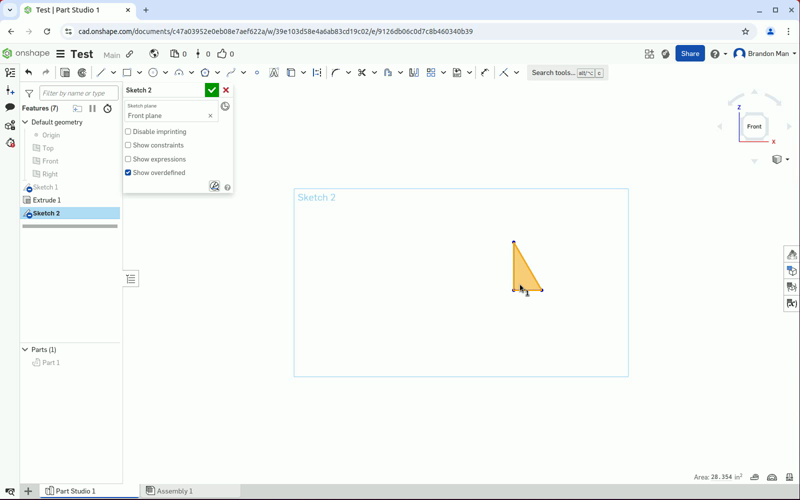
mouse_move(73, 352)
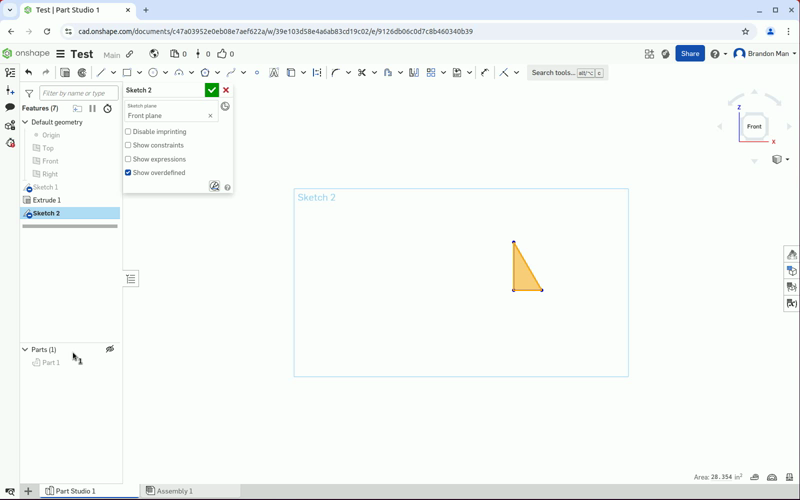
key(shift+y)
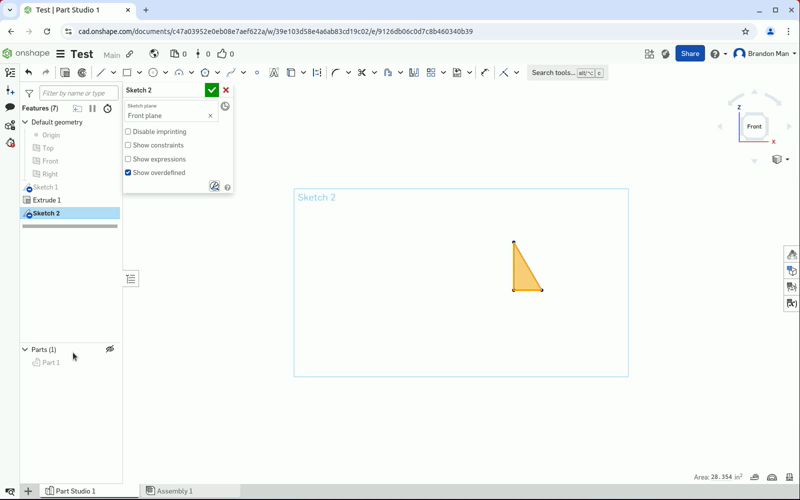
key(shift+e)
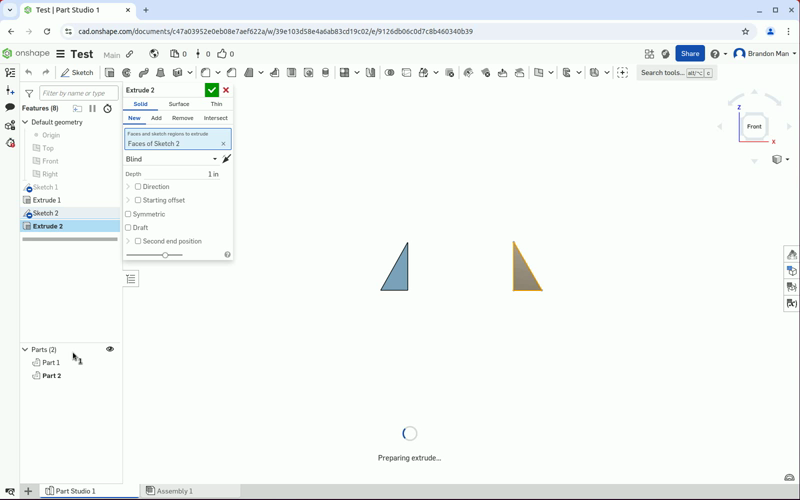
mouse_move(143, 106)
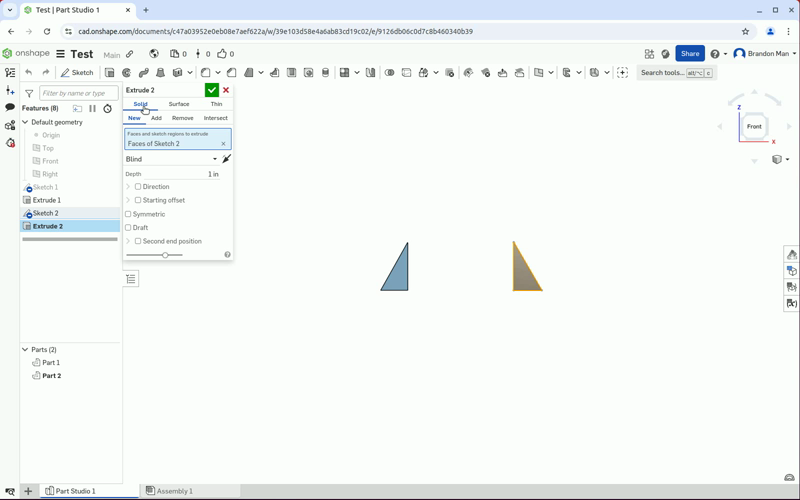
click(143, 106)
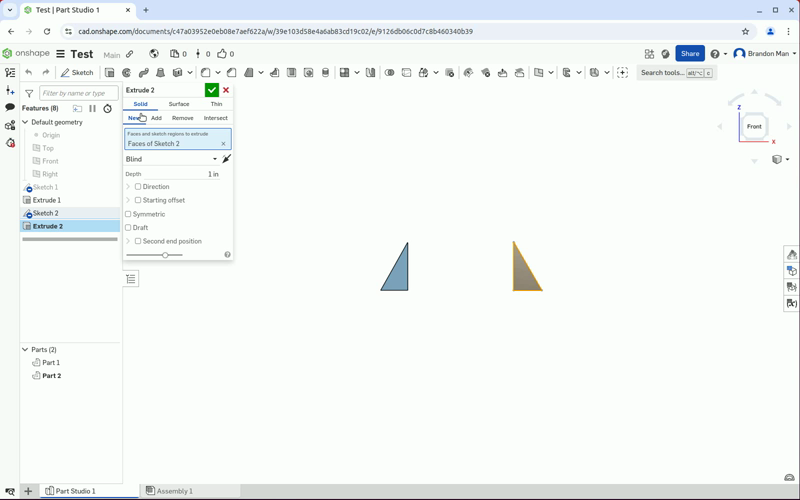
mouse_move(137, 120)
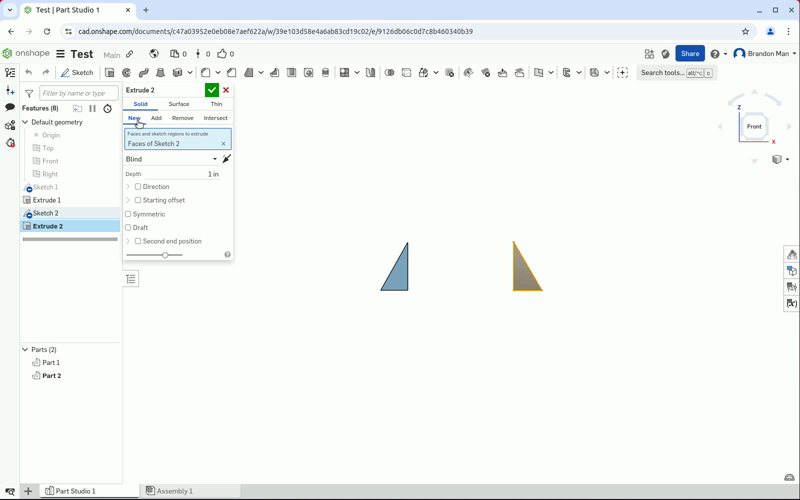
click(137, 120)
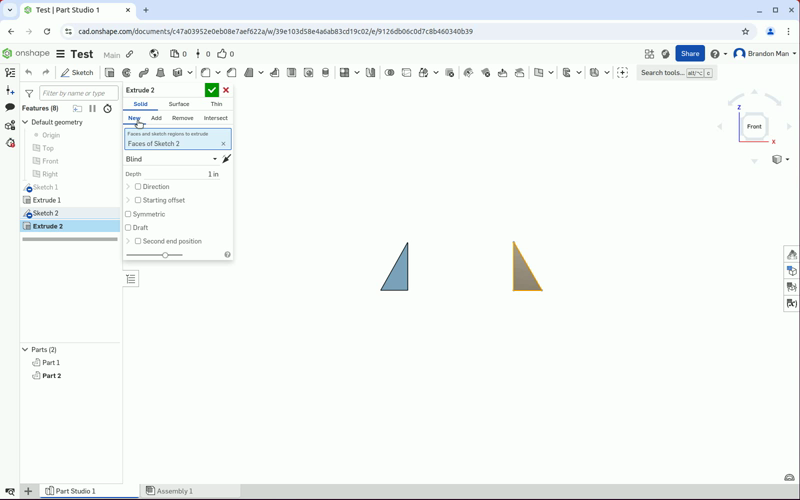
key(tab, 4)
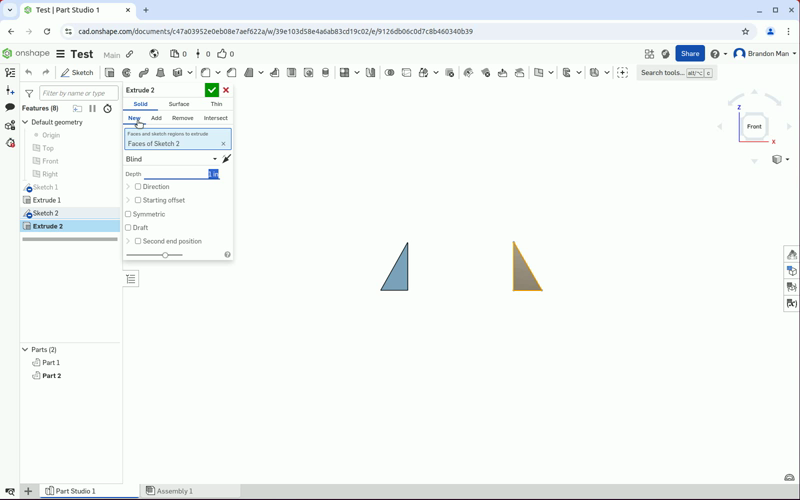
text(16.368)
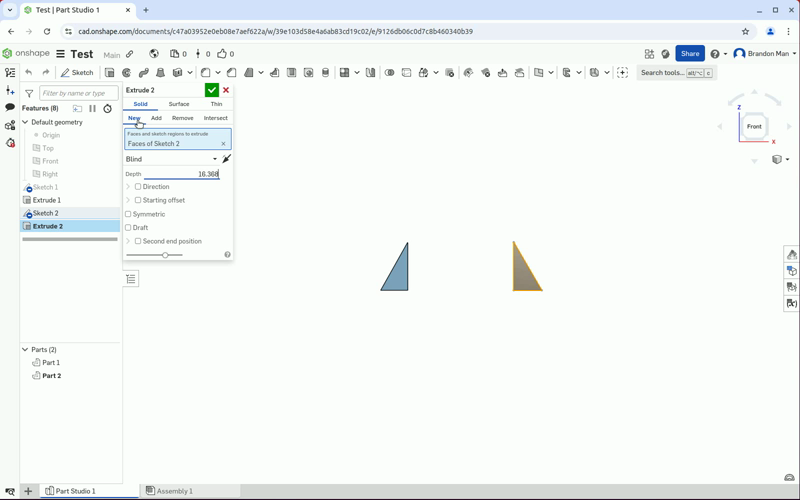
key(enter)
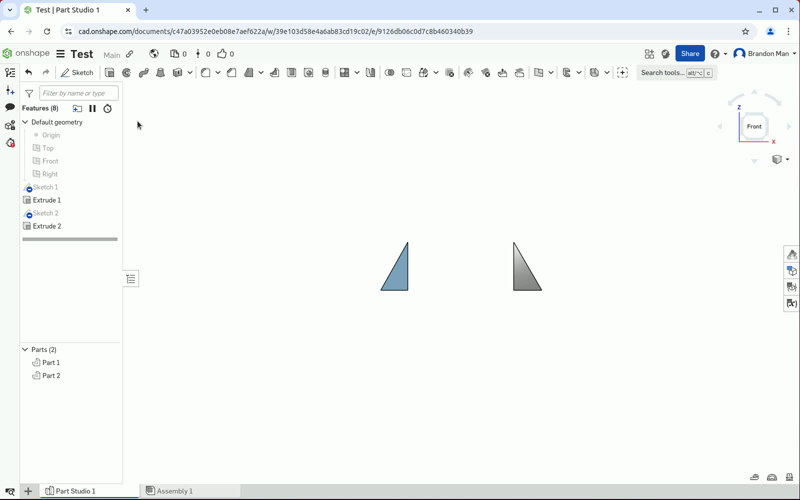
key(shift+h)
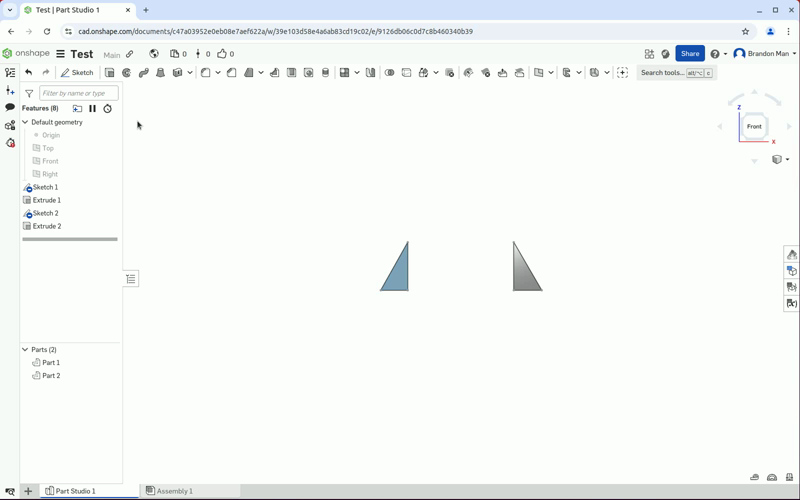
key(shift+h)
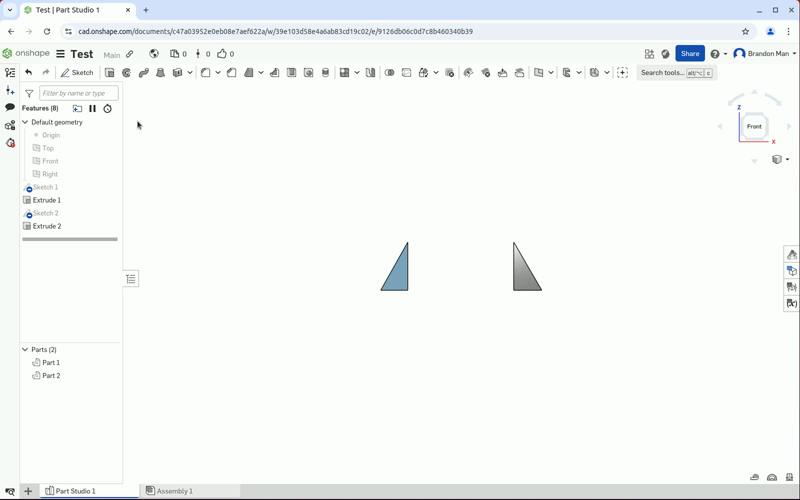
mouse_move(73, 189)
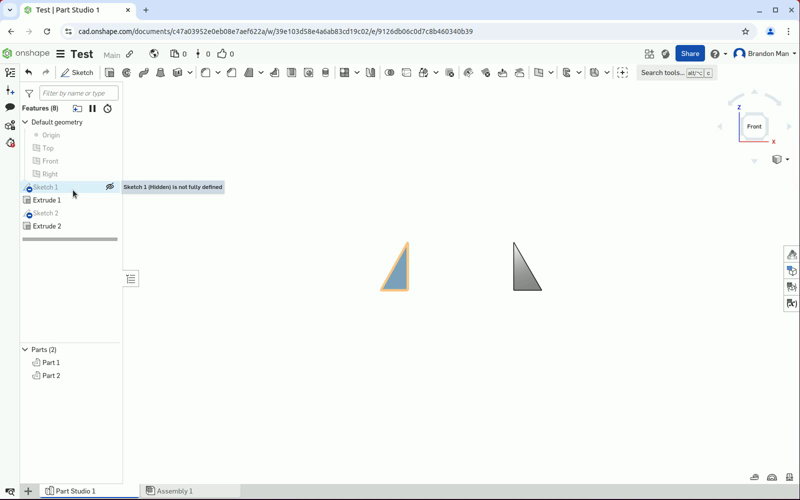
click(73, 189)
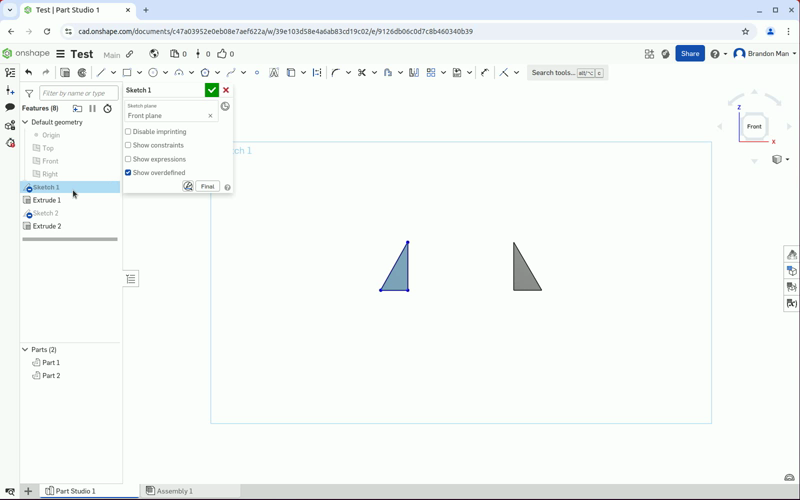
mouse_move(229, 92)
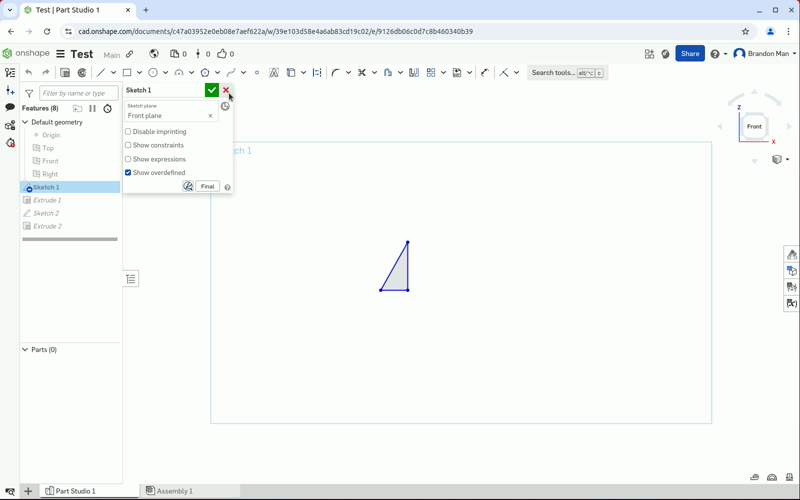
click(229, 92)
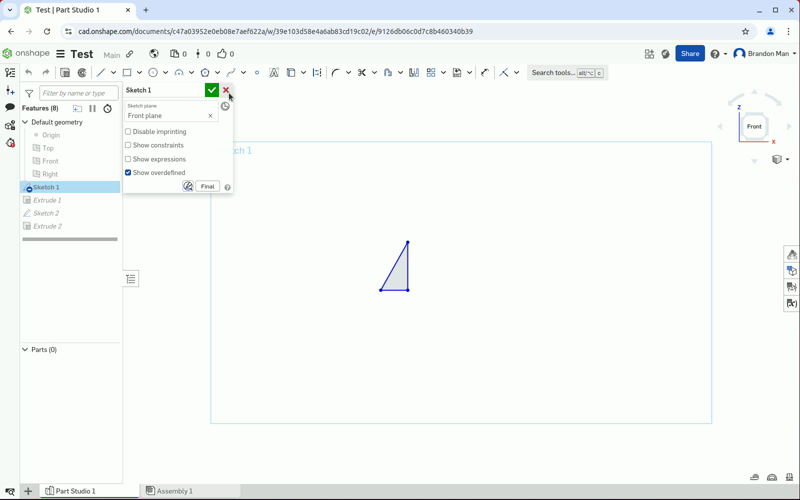
key(shift+s)
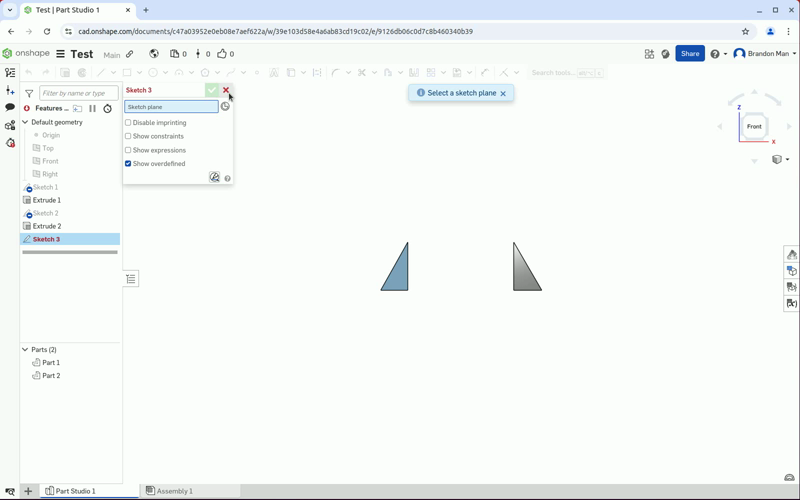
mouse_move(73, 163)
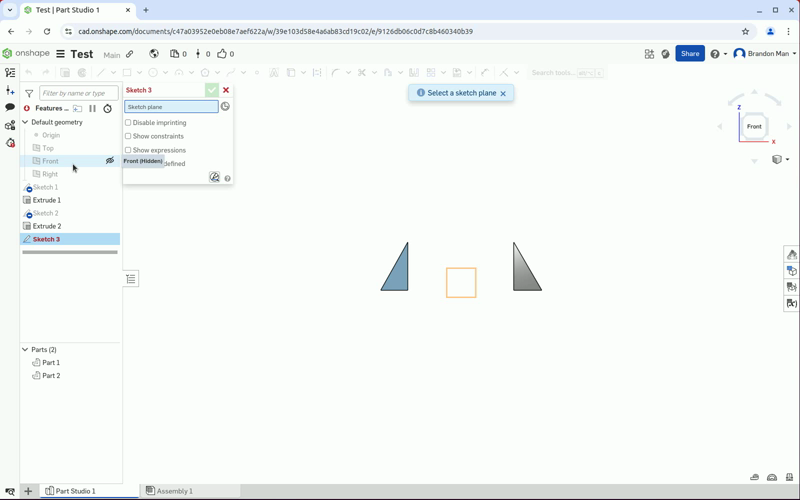
click(73, 163)
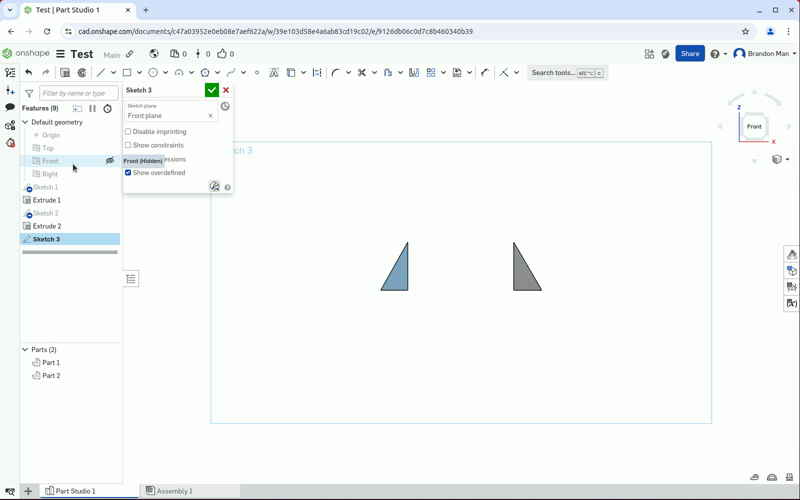
mouse_move(73, 352)
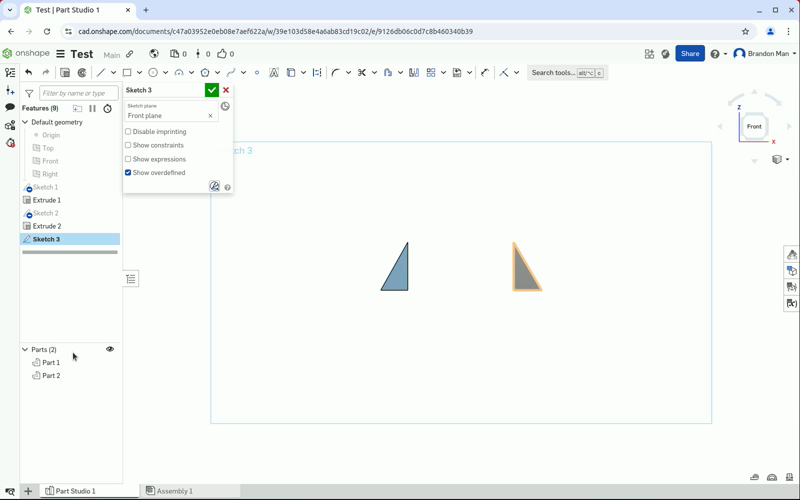
key(y)
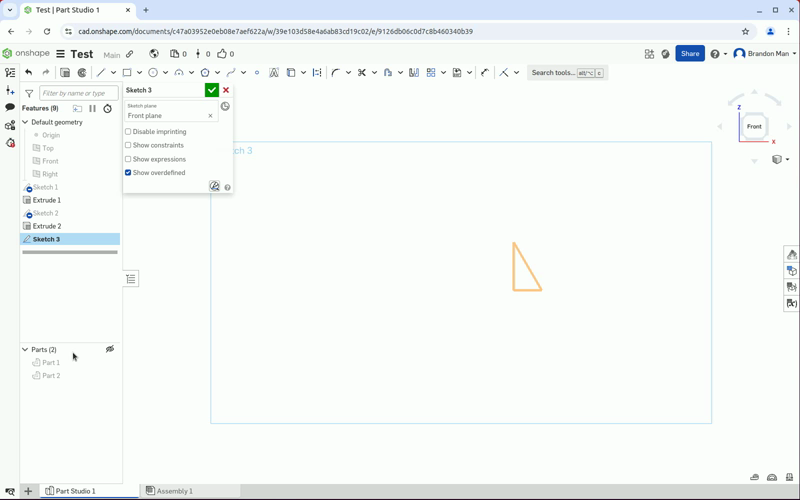
key(l)
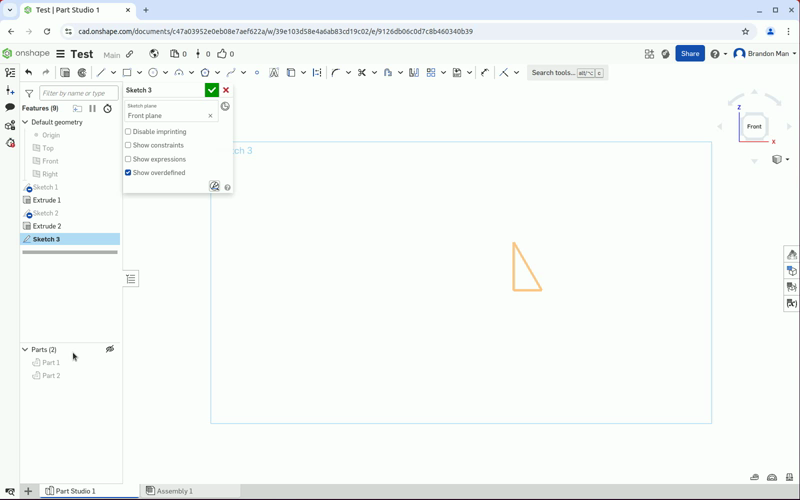
key_down(shift)
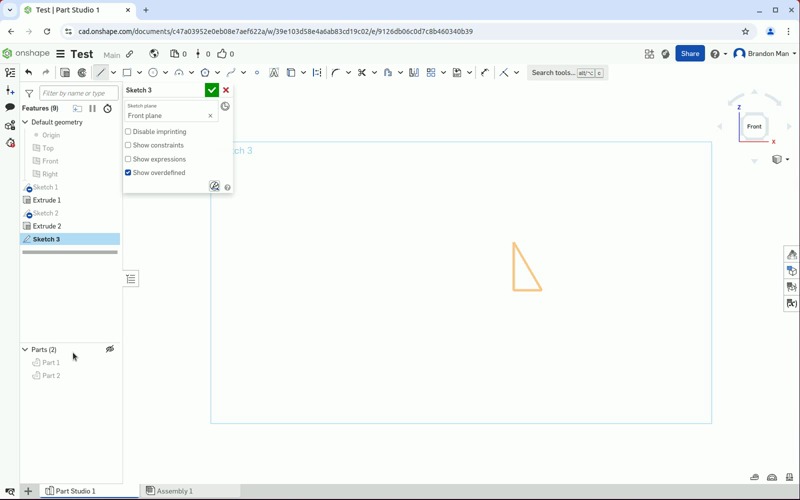
mouse_move(380, 322)
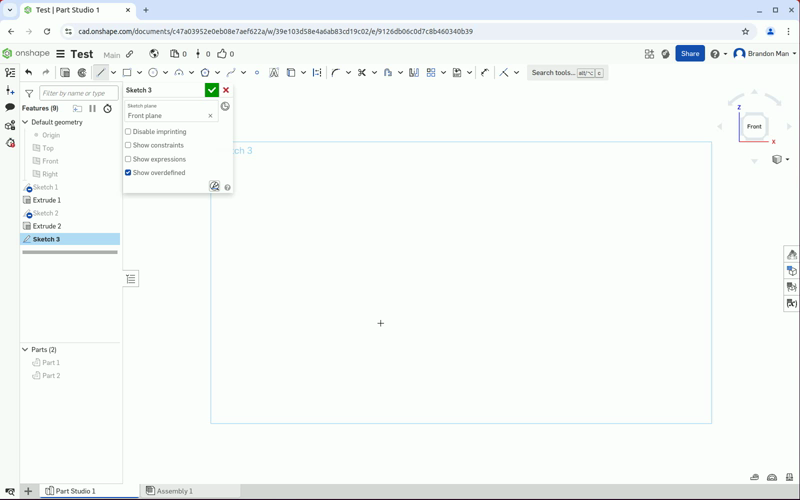
click(380, 322)
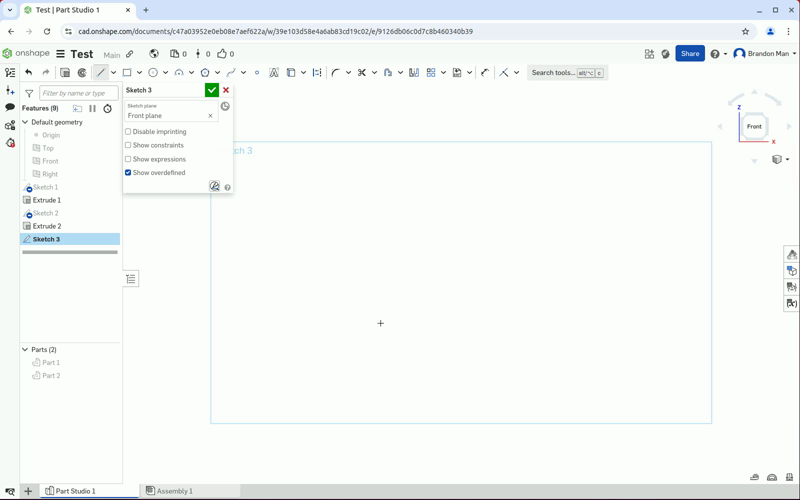
key_up(shift)
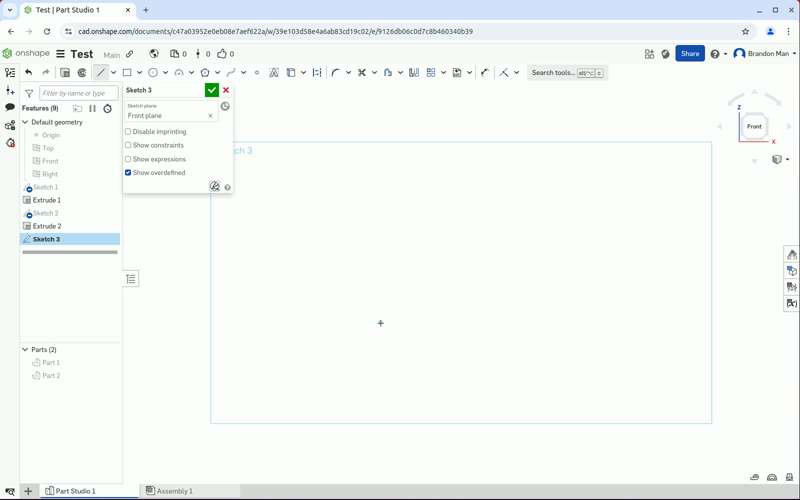
key_down(shift)
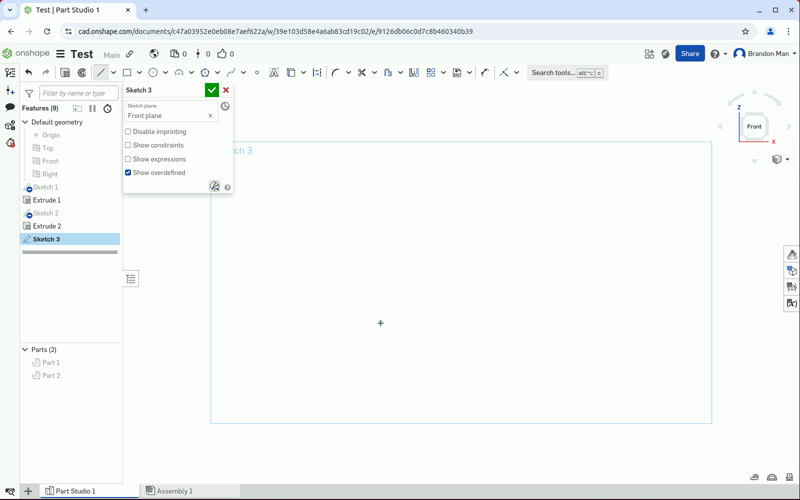
mouse_move(540, 322)
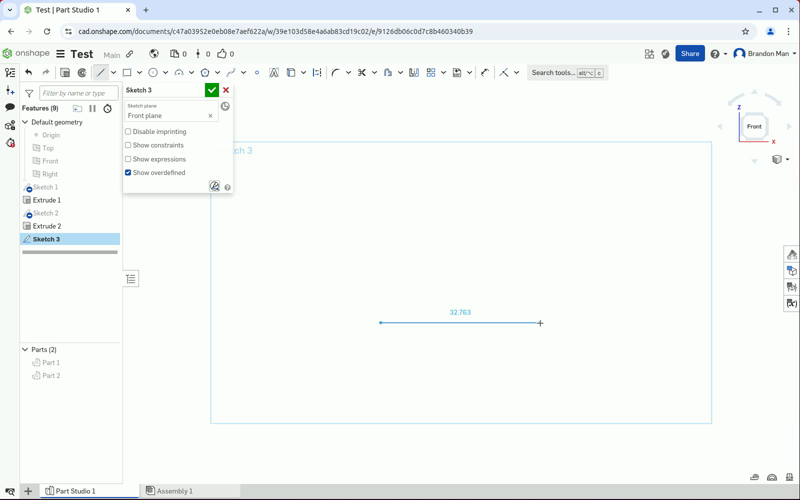
click(540, 322)
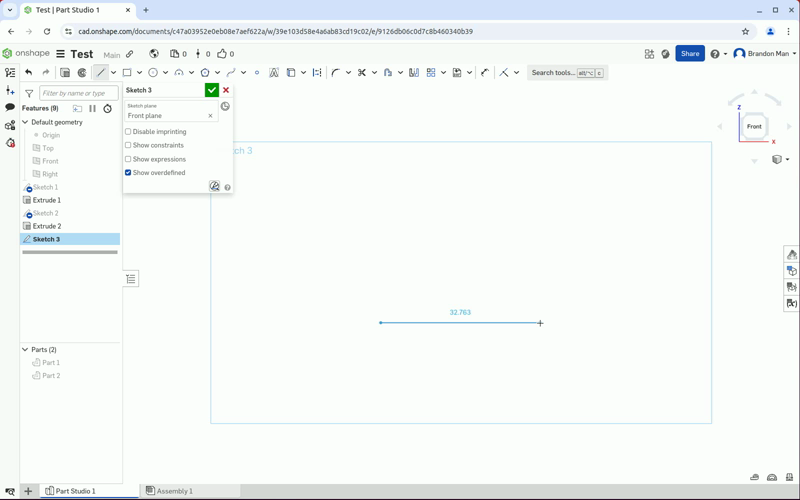
key_up(shift)
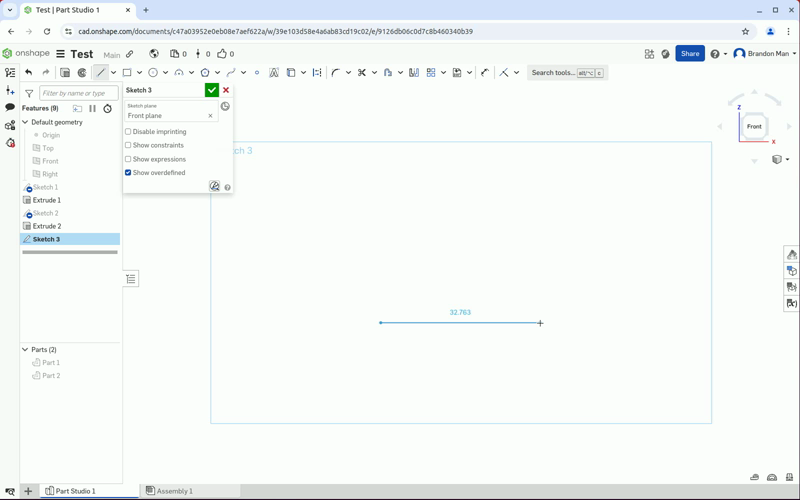
key_down(shift)
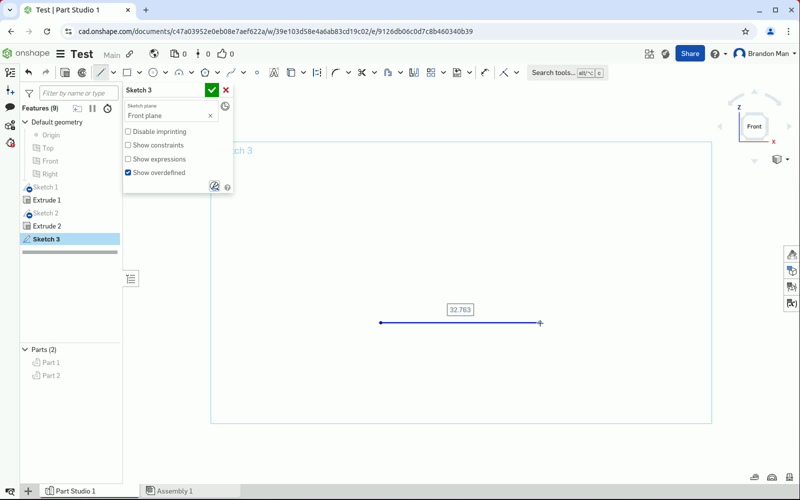
mouse_move(570, 322)
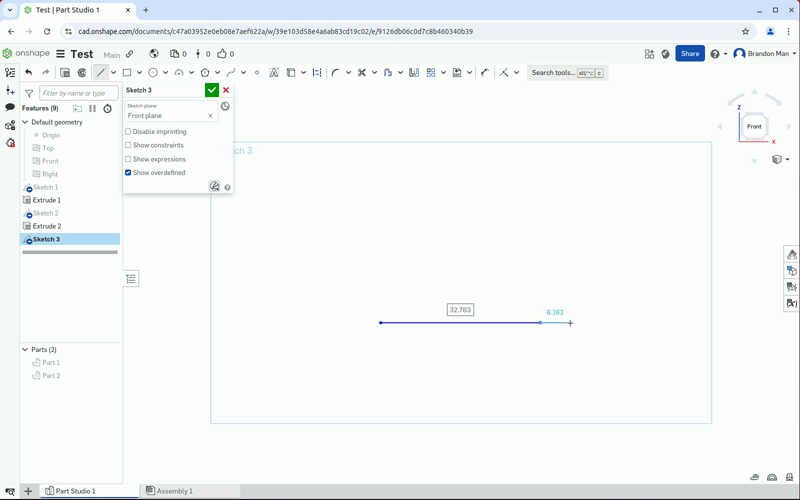
mouse_move(540, 289)
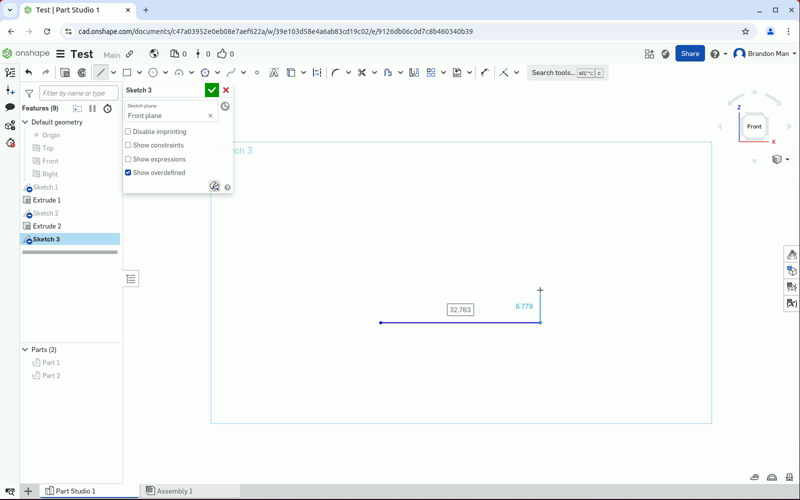
click(540, 289)
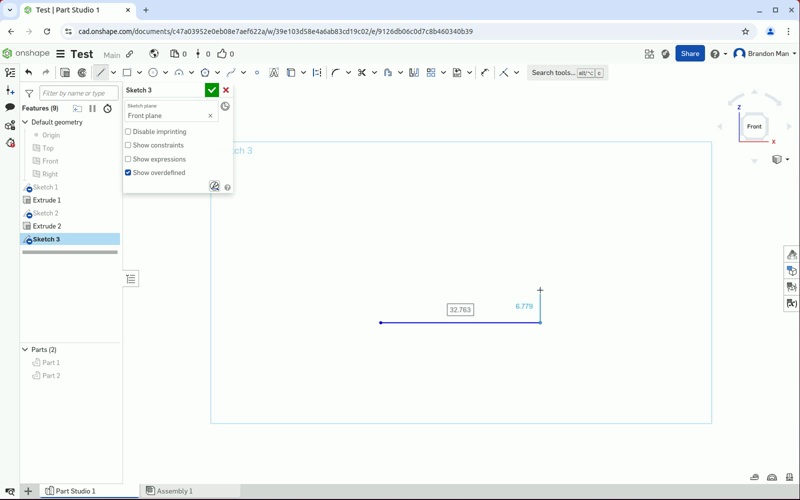
key_up(shift)
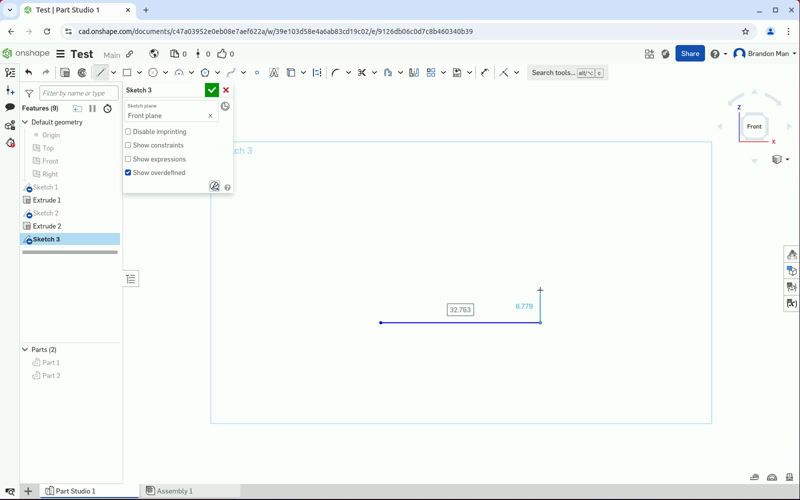
key_down(shift)
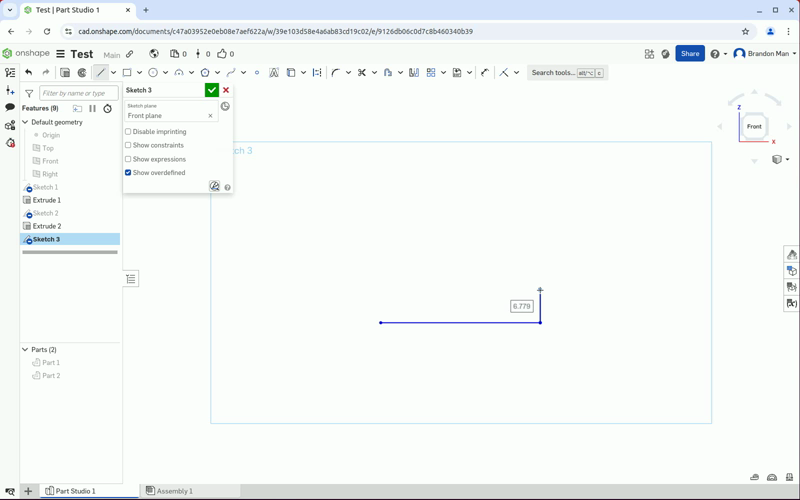
mouse_move(570, 289)
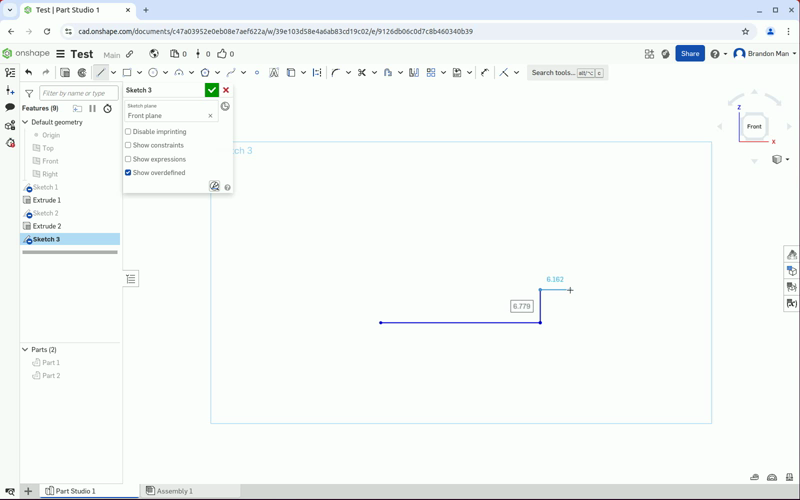
mouse_move(513, 289)
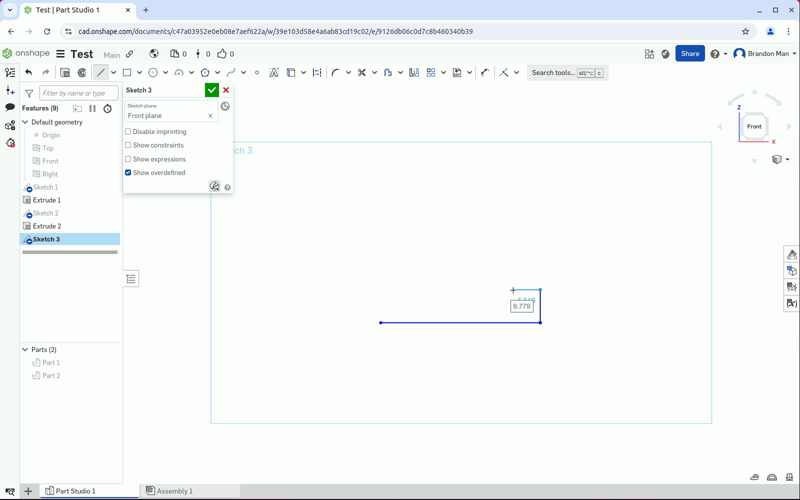
click(513, 289)
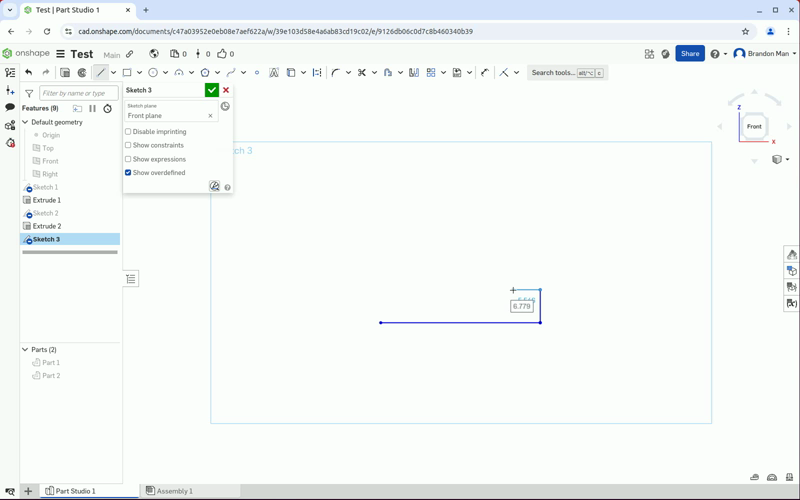
key_up(shift)
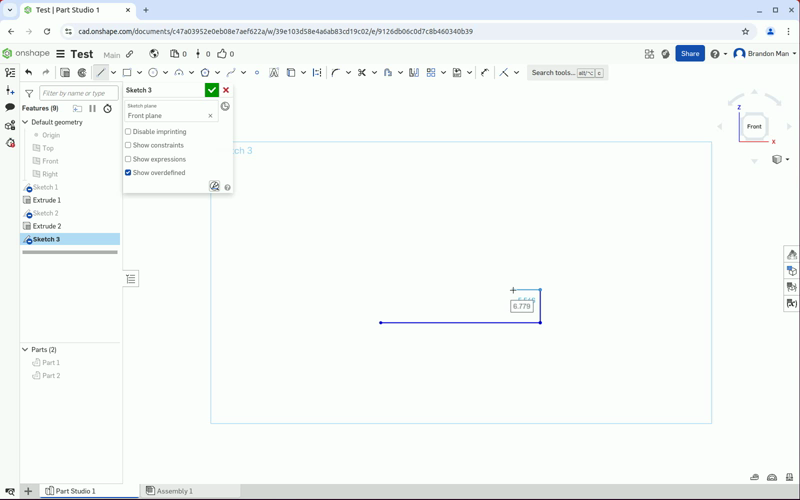
key_down(shift)
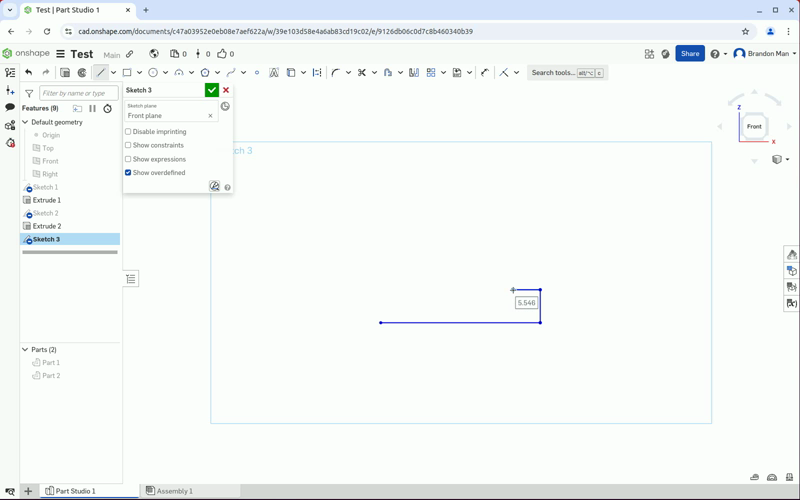
mouse_move(543, 289)
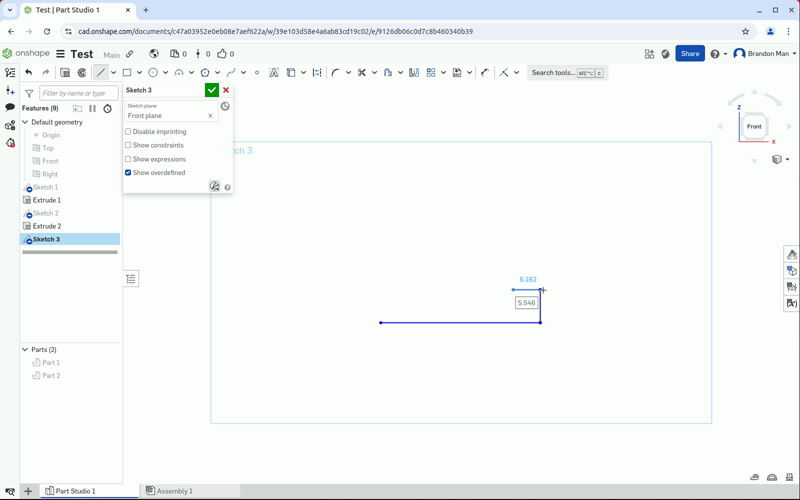
mouse_move(513, 242)
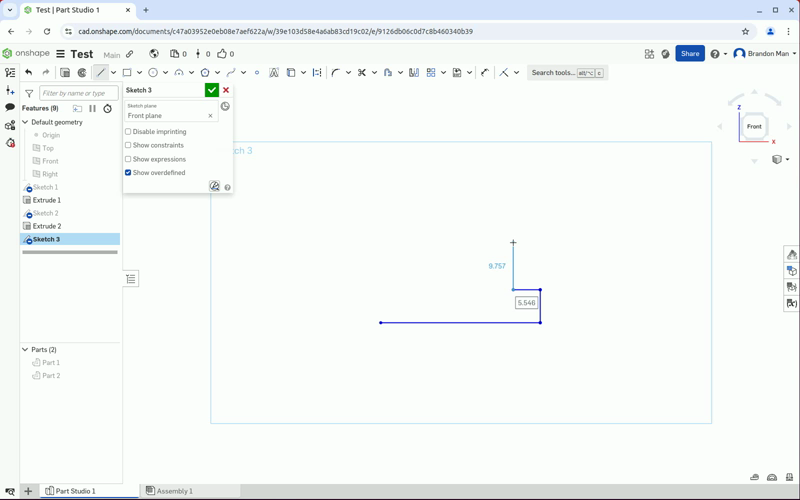
click(513, 242)
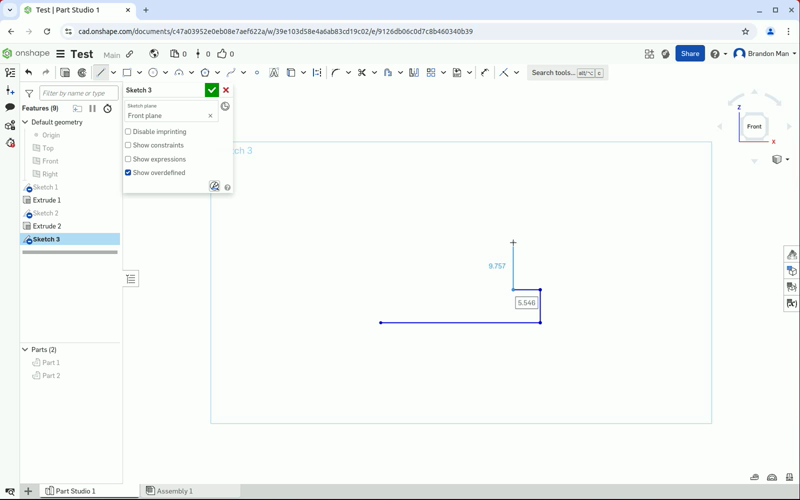
key_up(shift)
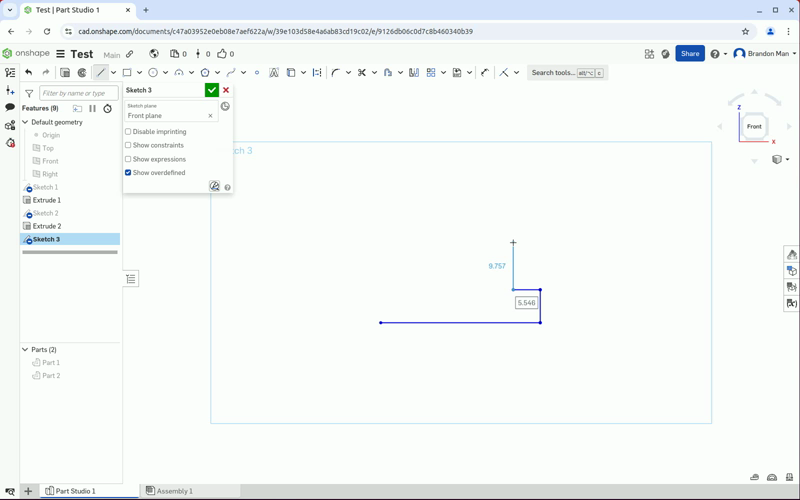
key_down(shift)
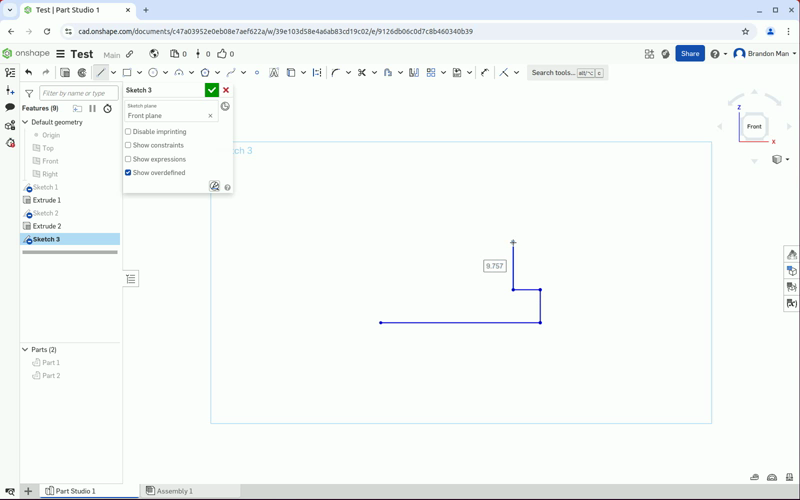
mouse_move(406, 242)
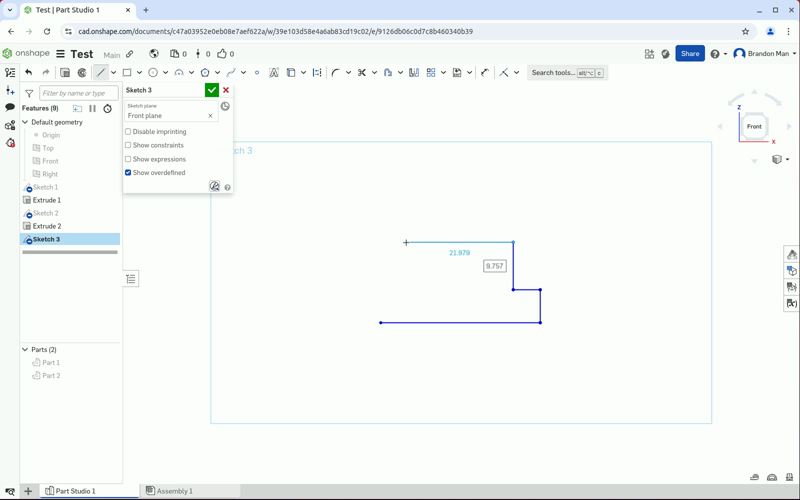
click(406, 242)
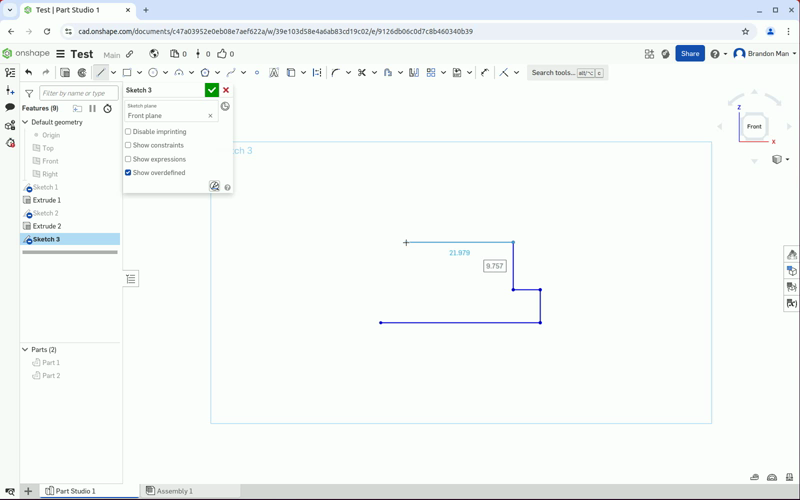
key_up(shift)
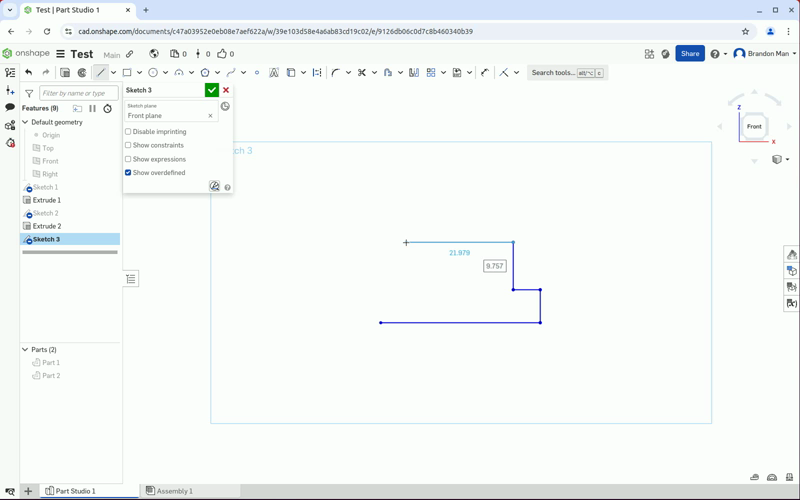
key_down(shift)
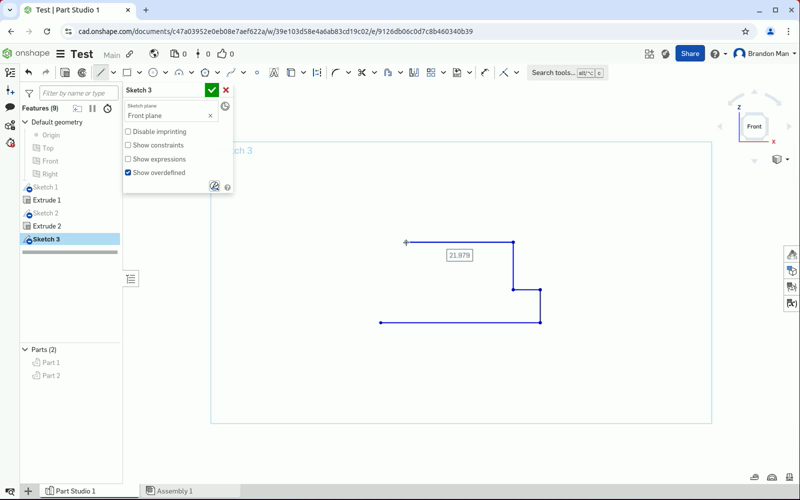
mouse_move(436, 242)
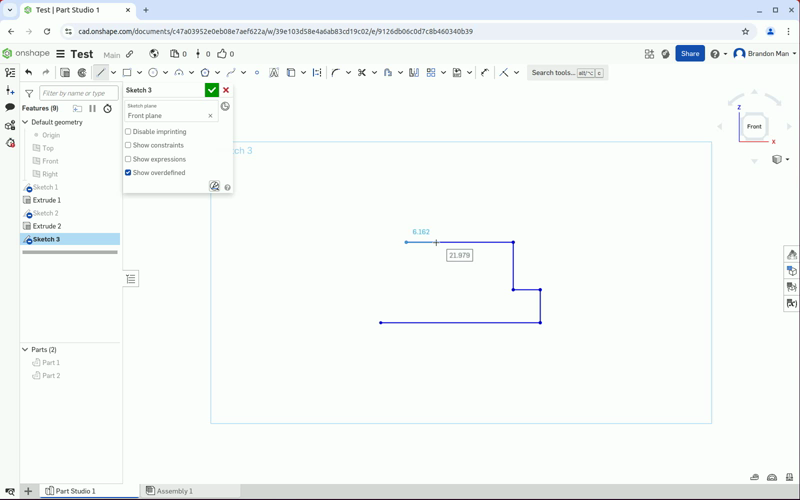
mouse_move(406, 289)
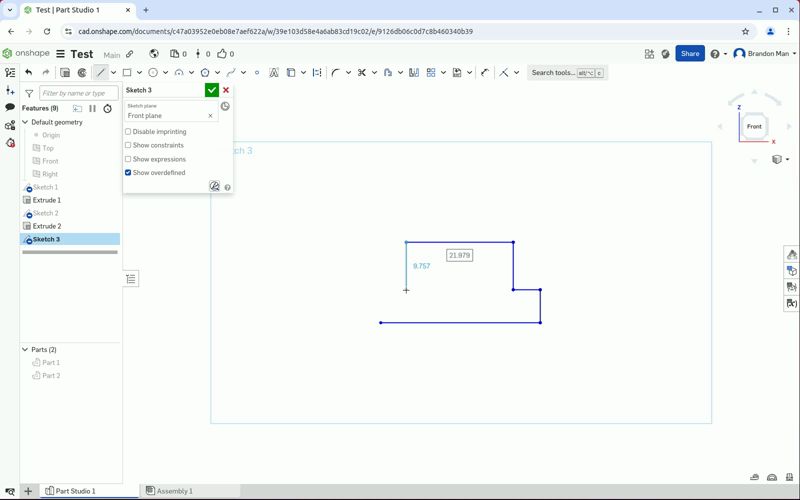
click(406, 289)
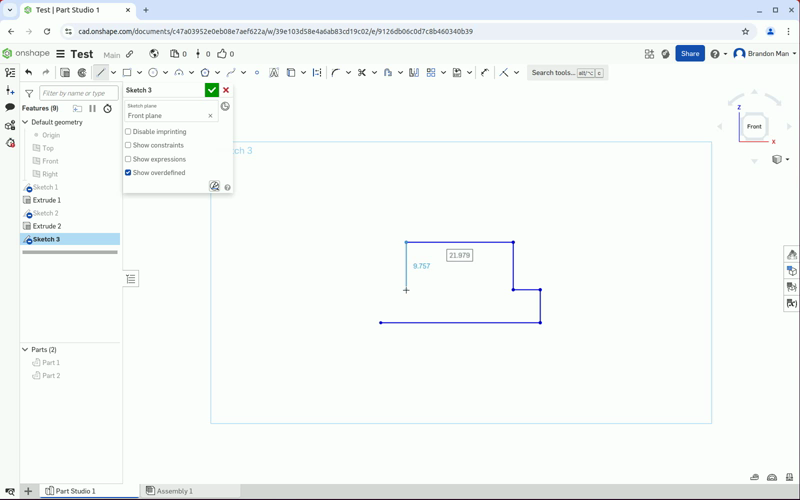
key_up(shift)
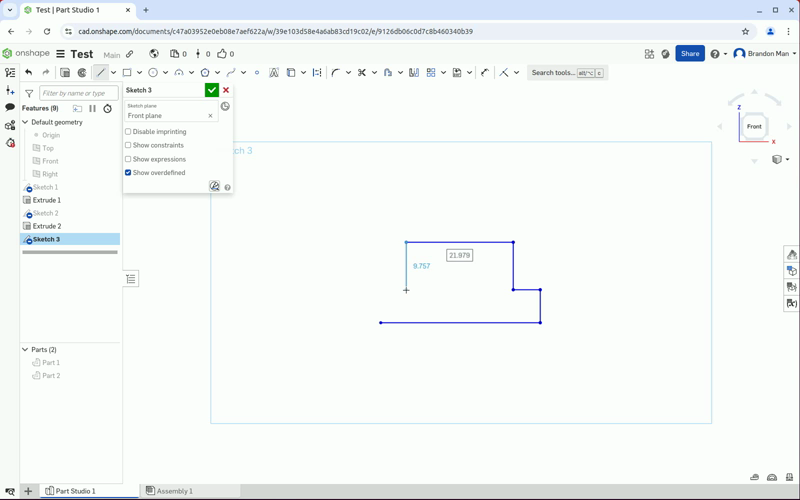
key_down(shift)
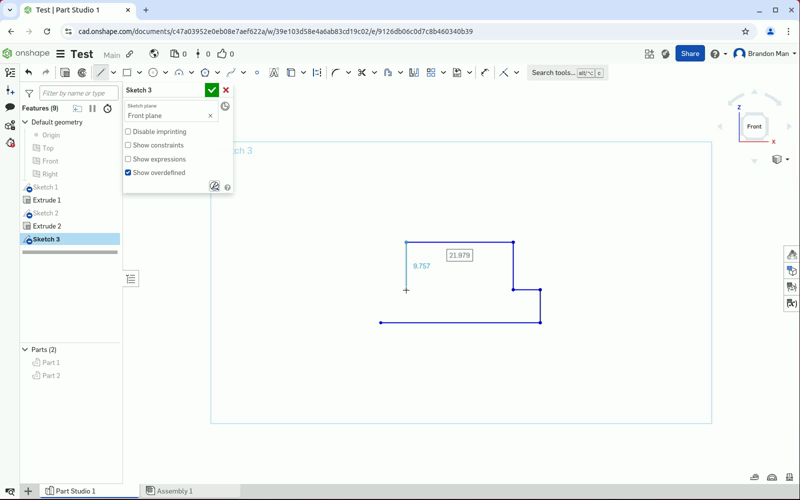
mouse_move(436, 289)
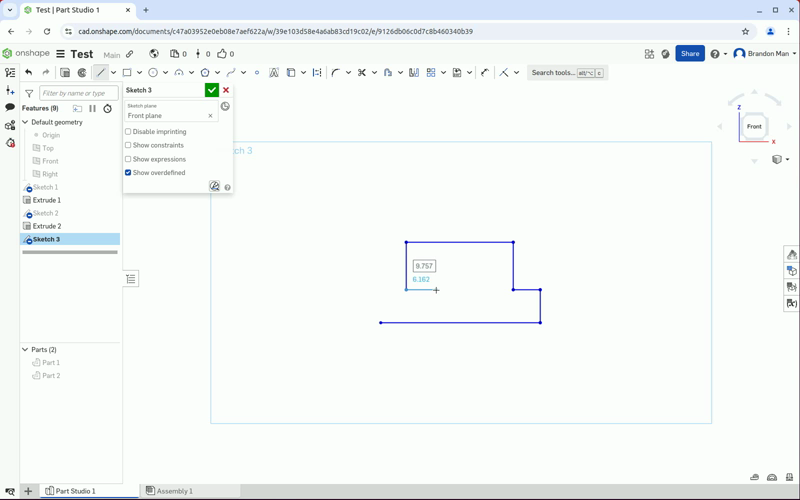
mouse_move(380, 289)
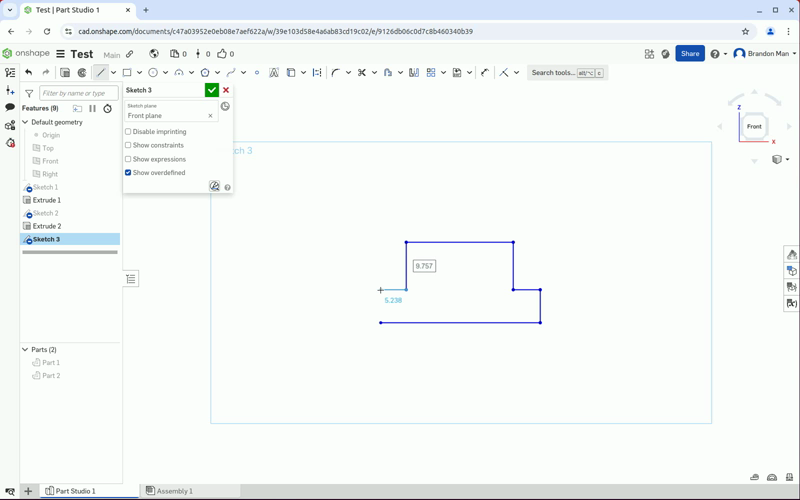
click(380, 289)
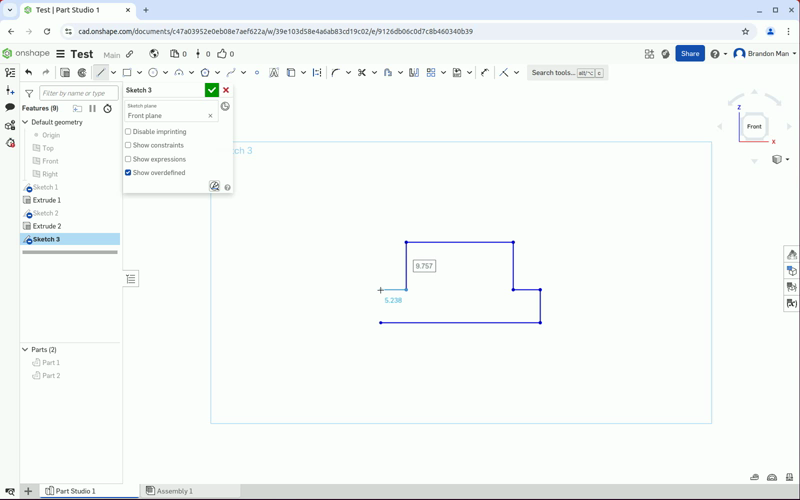
key_up(shift)
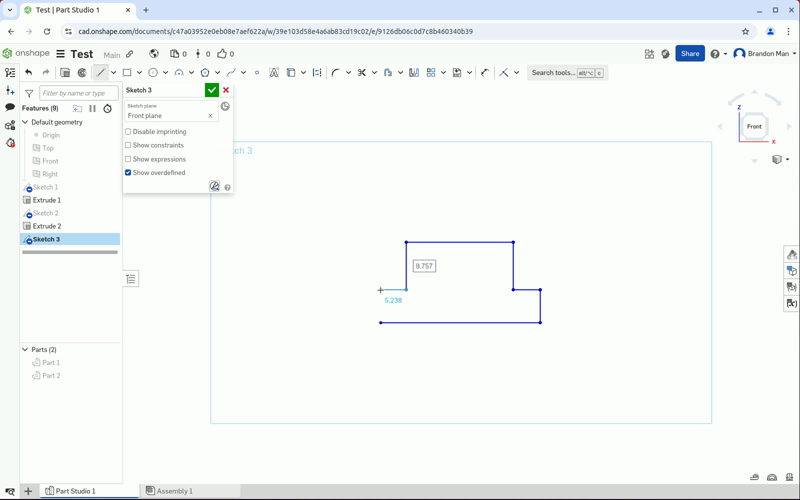
mouse_move(410, 289)
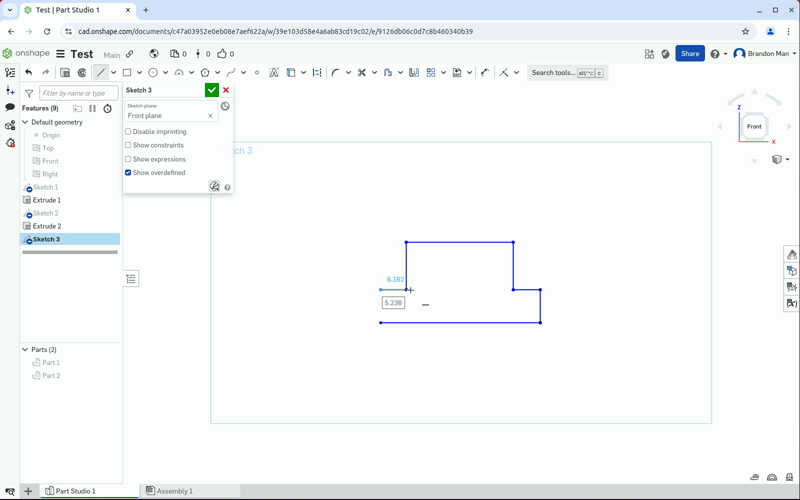
key_down(shift)
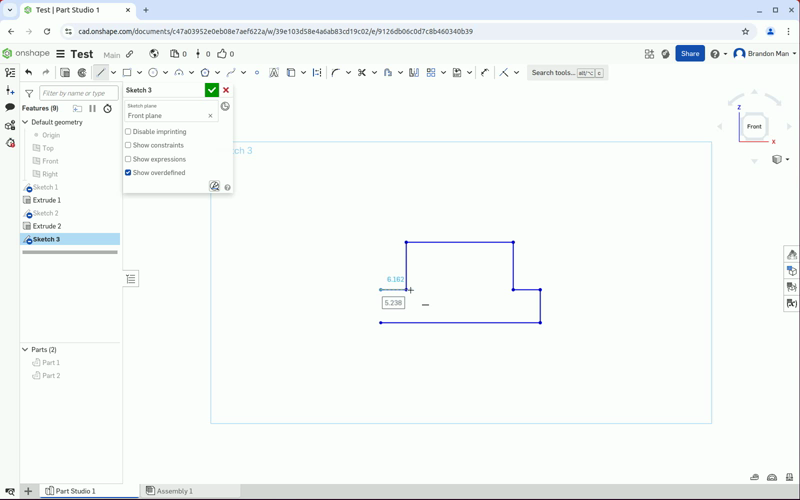
mouse_move(380, 322)
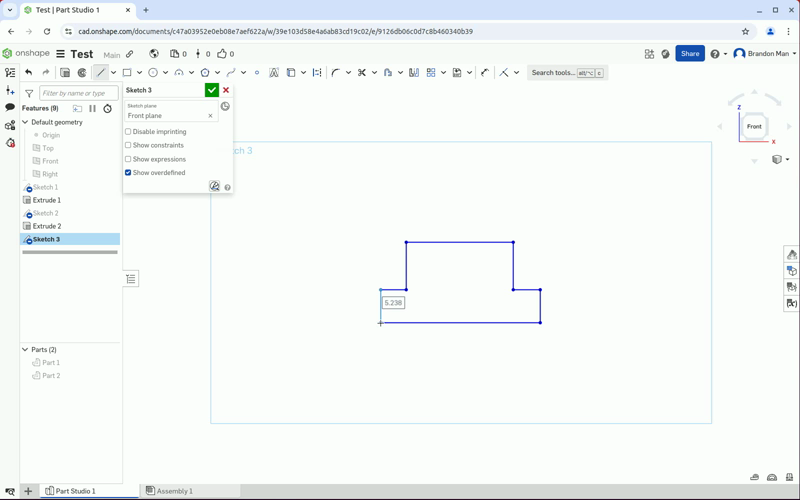
key_up(shift)
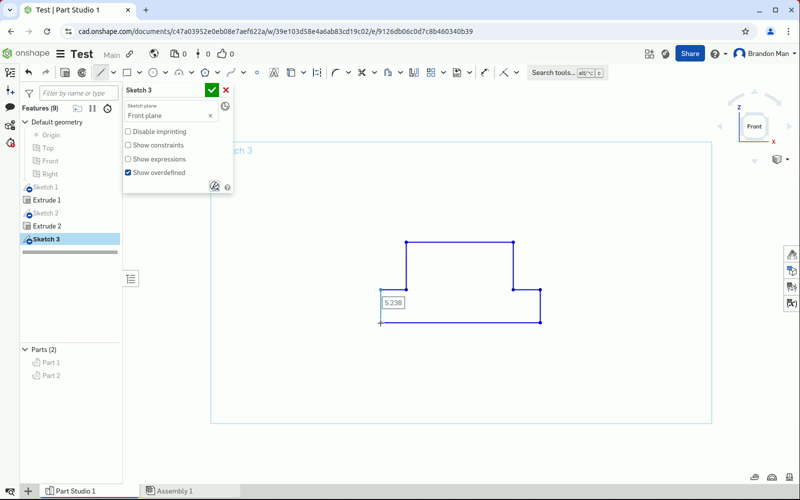
click(380, 322)
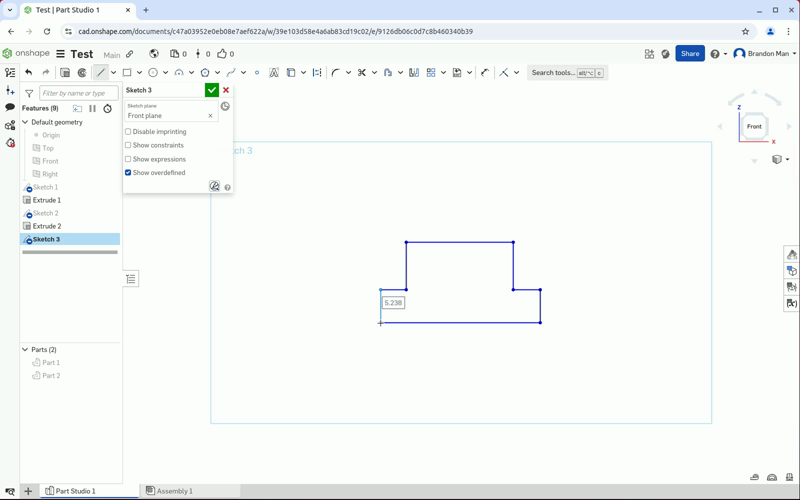
key(esc)
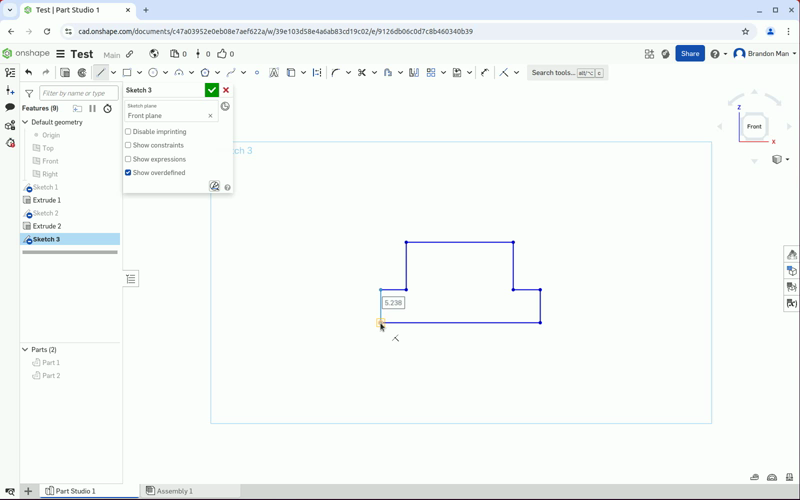
mouse_move(438, 305)
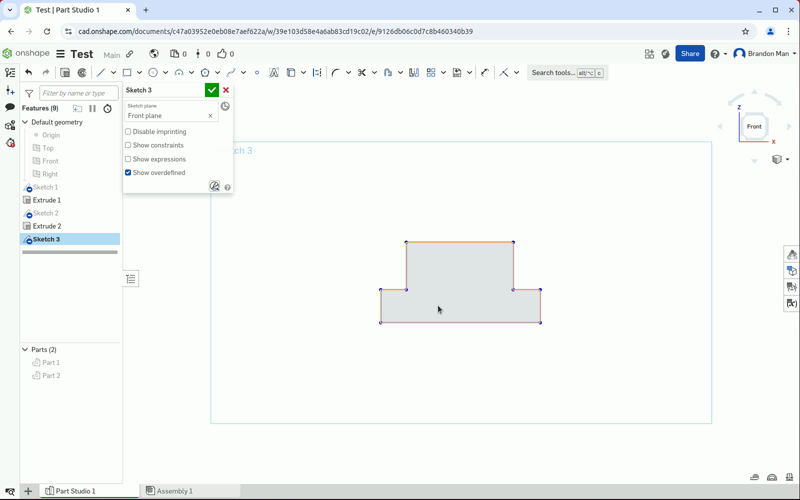
click(438, 305)
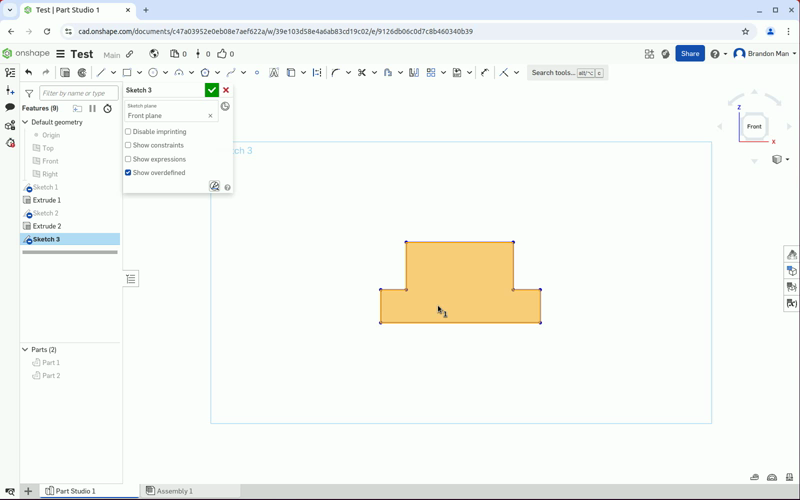
mouse_move(73, 352)
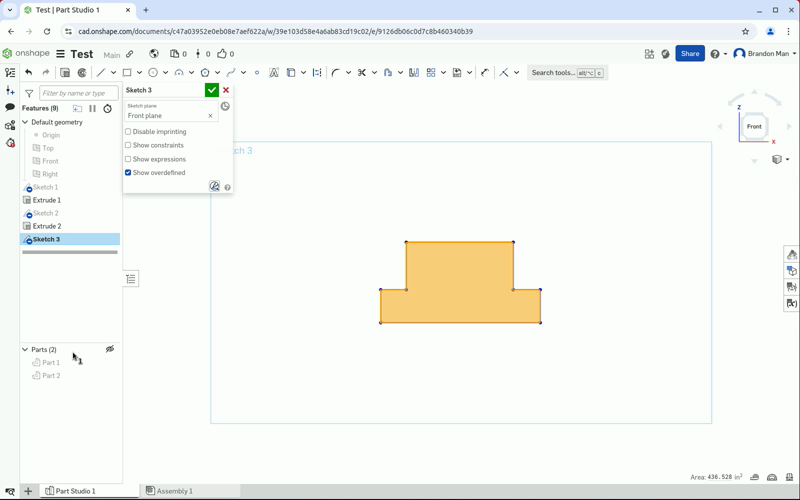
key(shift+y)
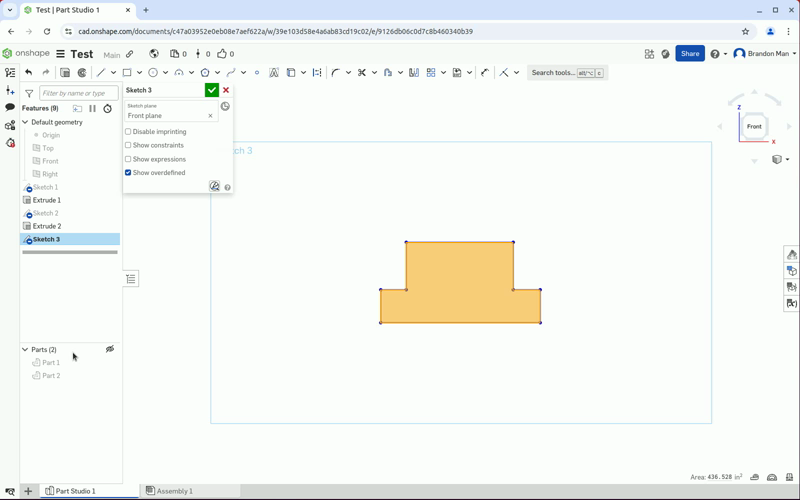
key(shift+e)
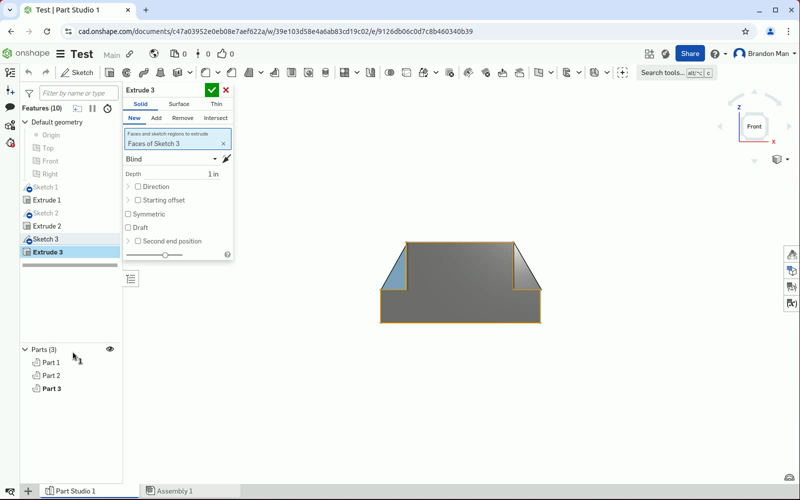
mouse_move(143, 106)
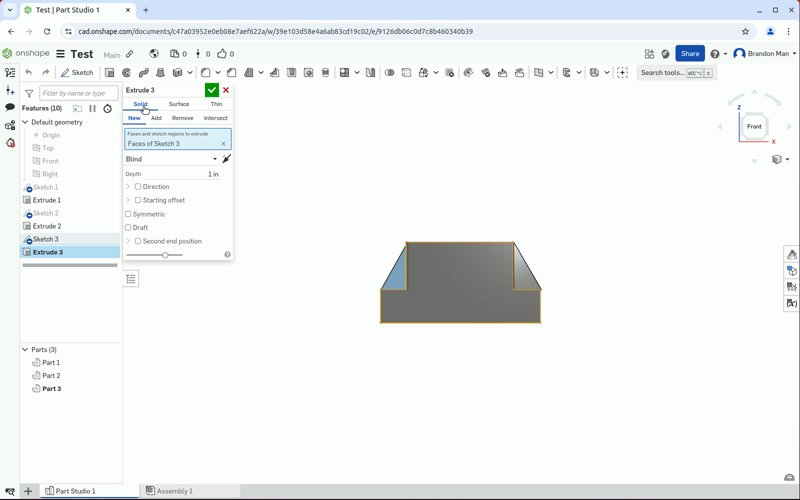
click(143, 106)
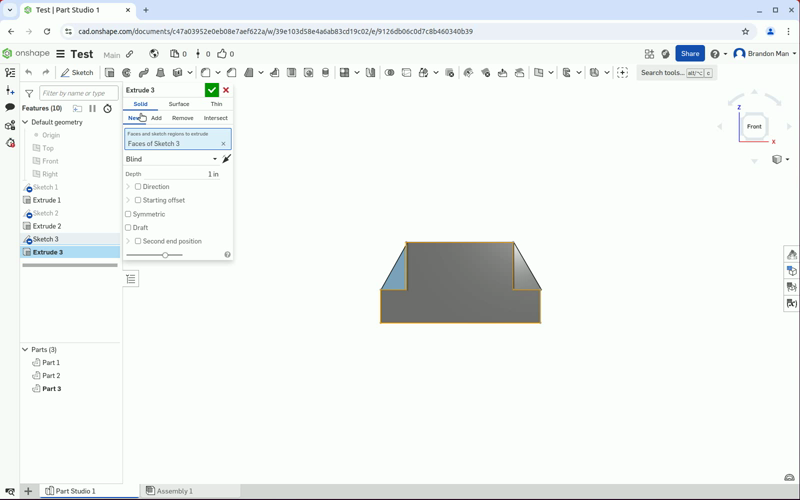
mouse_move(137, 120)
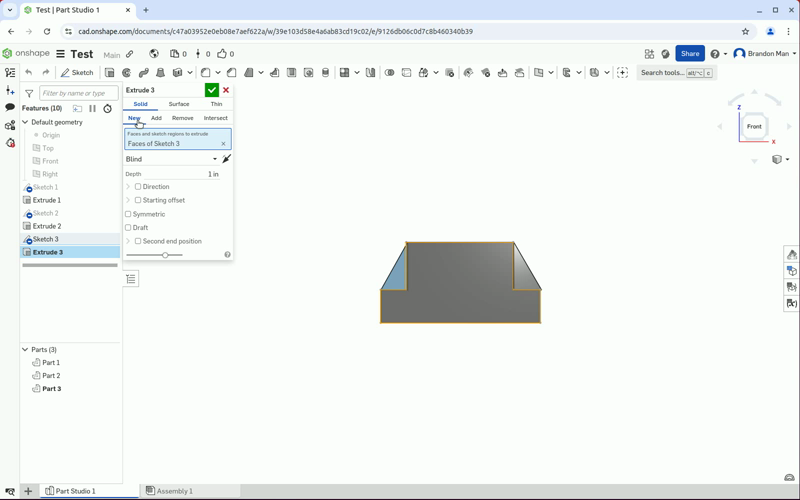
click(137, 120)
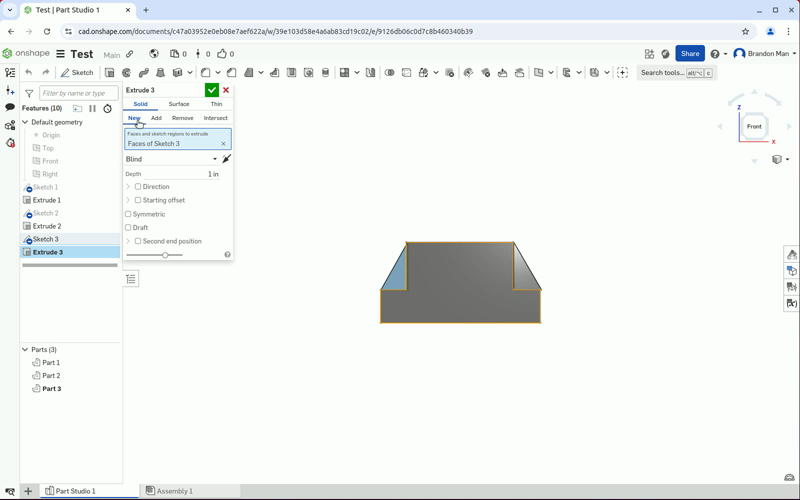
key(tab, 4)
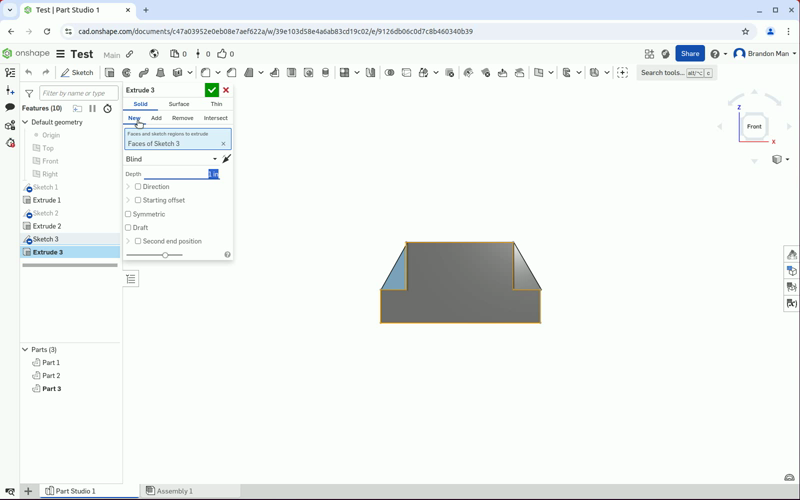
text(16.368)
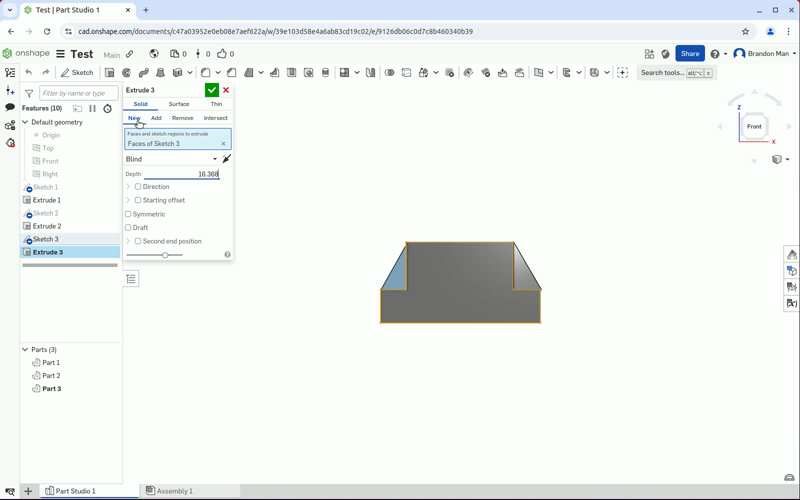
key(enter)
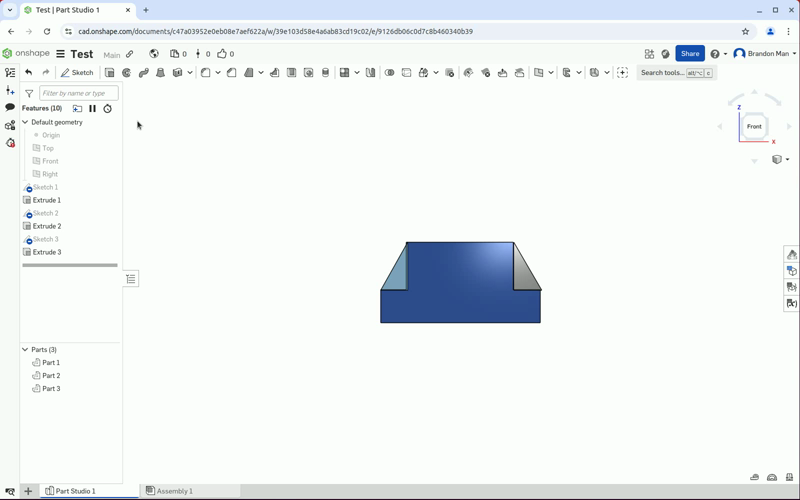
key(shift+h)
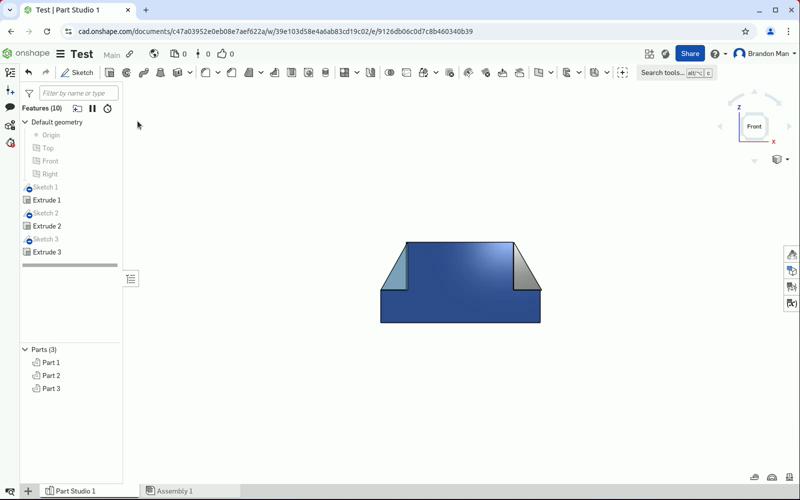
key(shift+h)
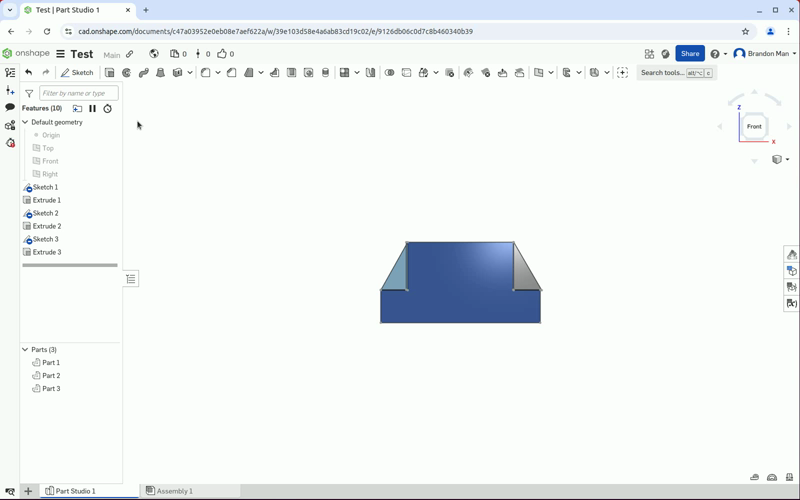
key(shift+7)
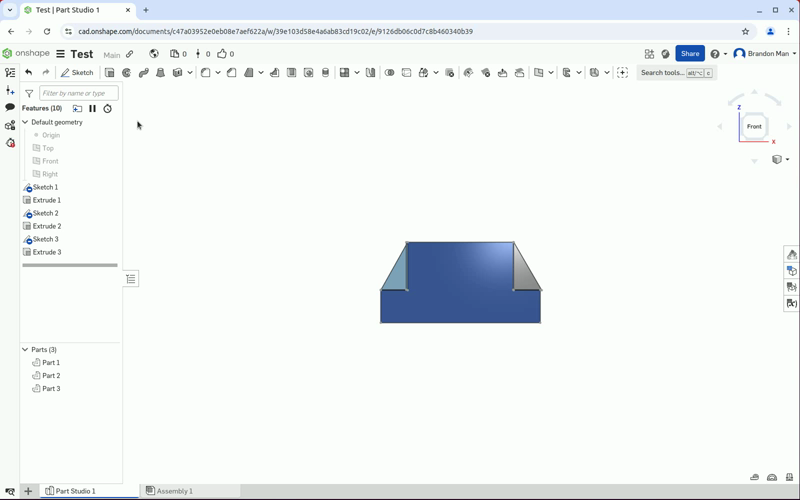
key(left, 2)
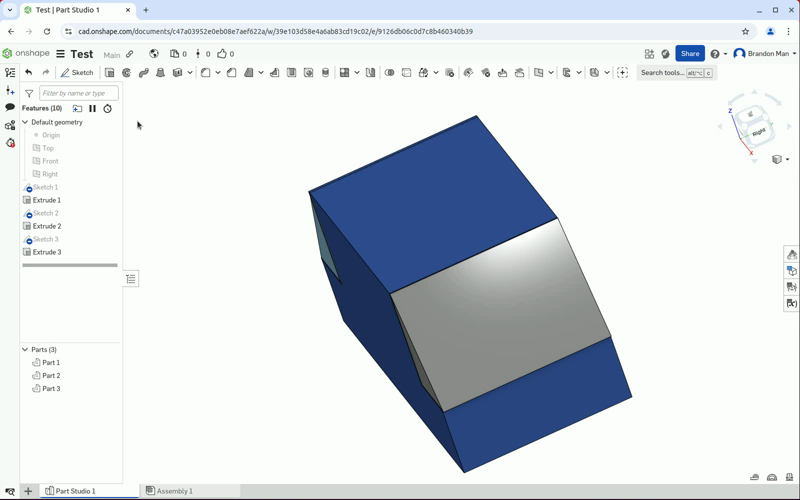
key(down, 2)
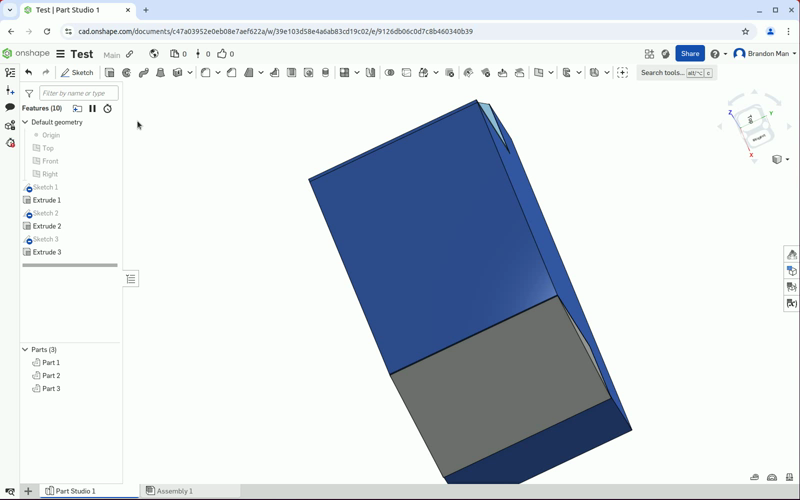
key(up, 2)
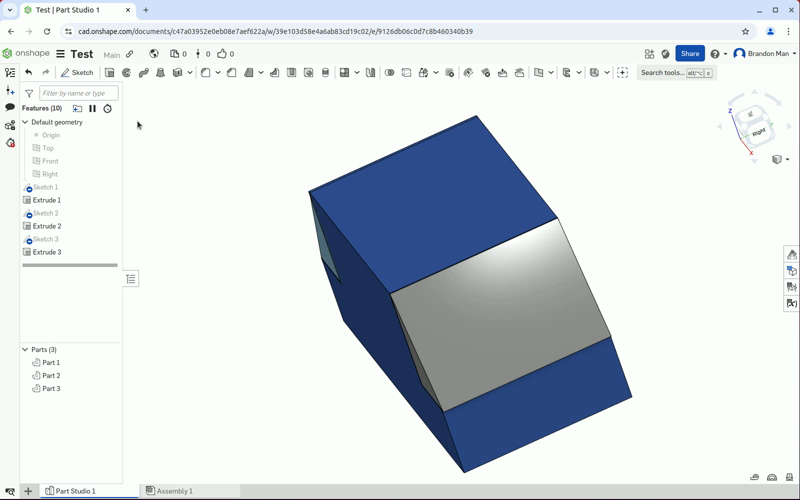
key(right, 2)
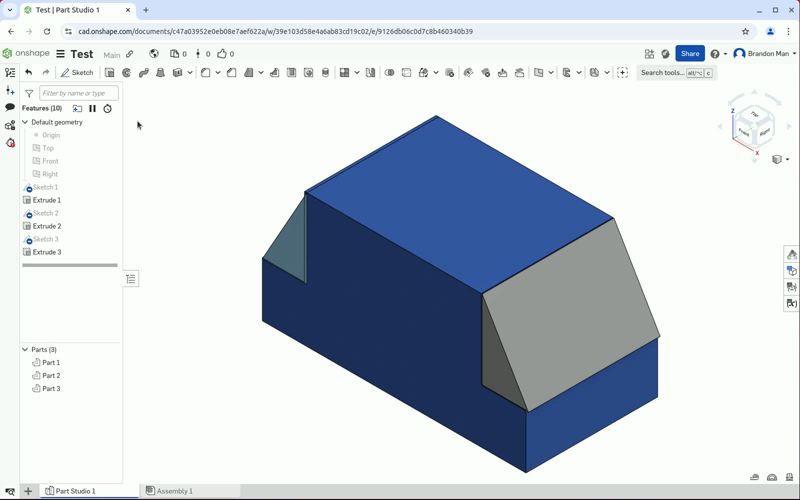
mouse_move(73, 189)
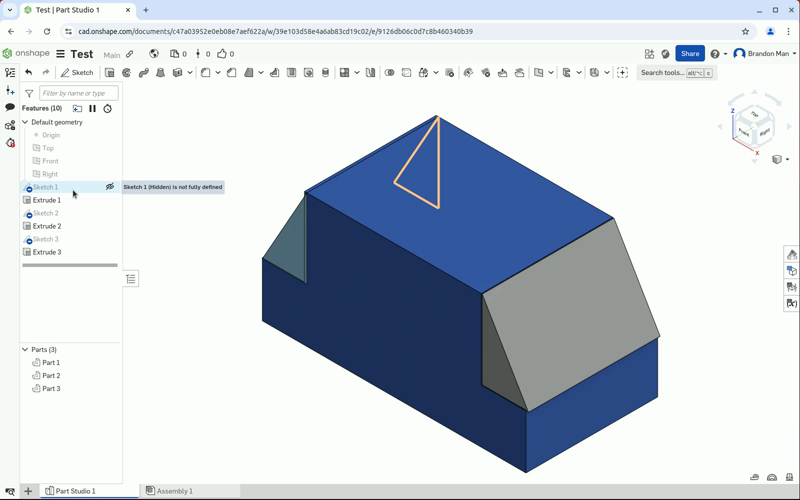
click(73, 189)